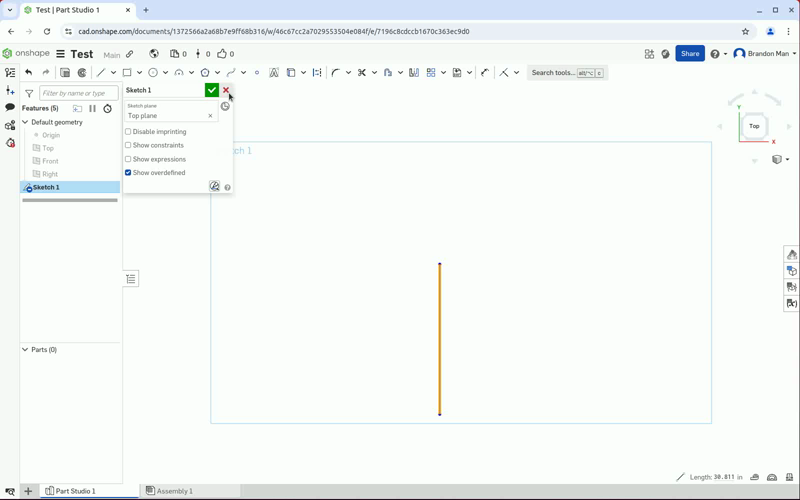
key(shift+h)
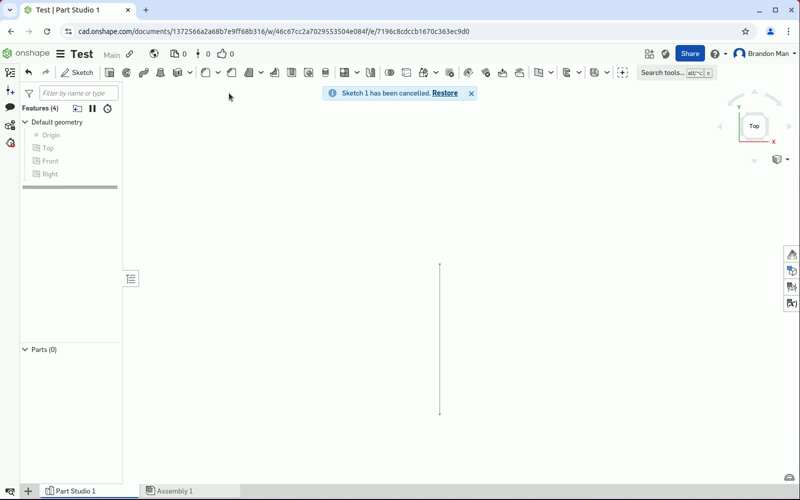
mouse_move(73, 352)
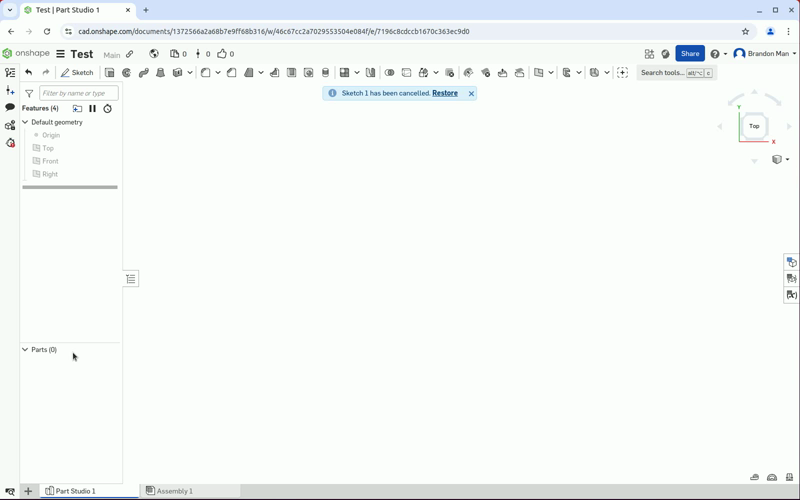
key(y)
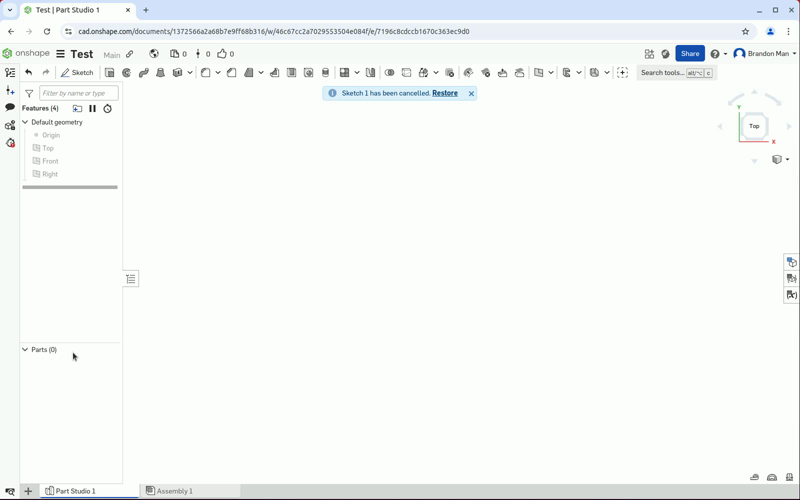
key(shift+p)
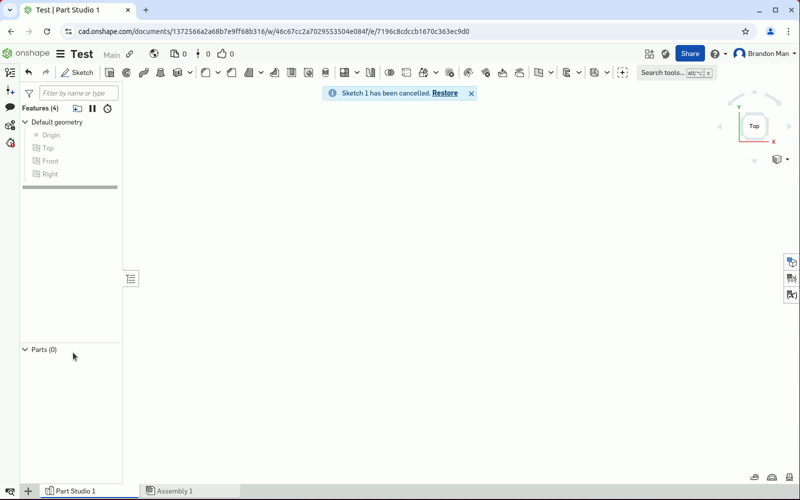
key(space)
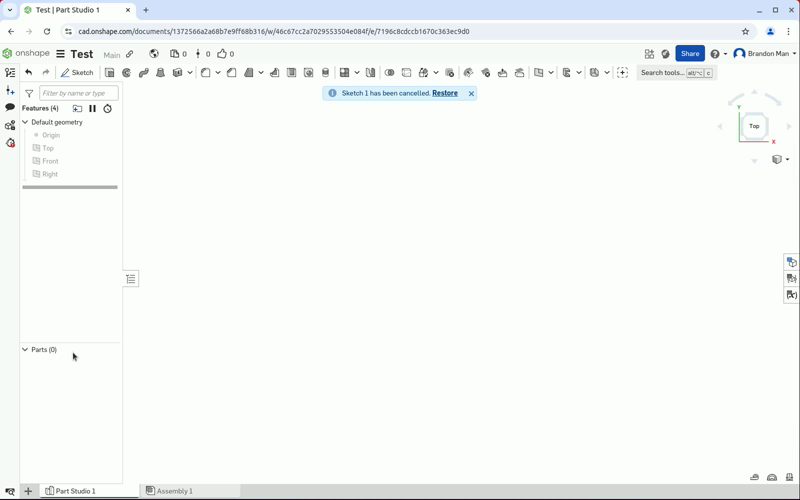
key_down(shift)
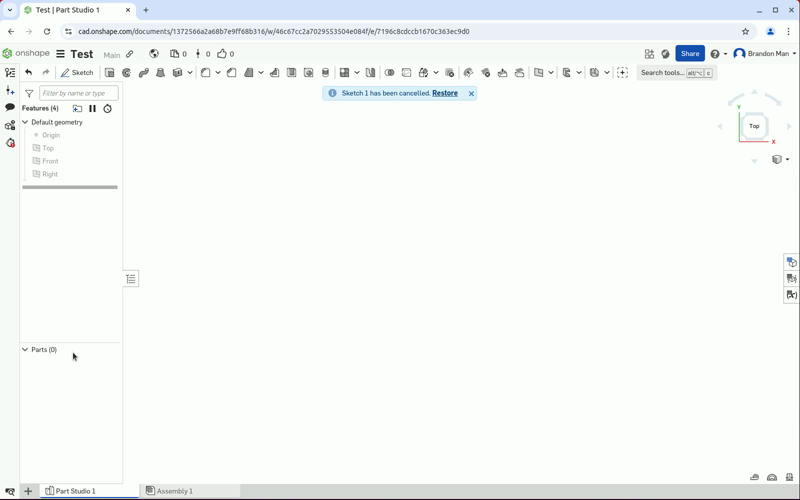
key(up)
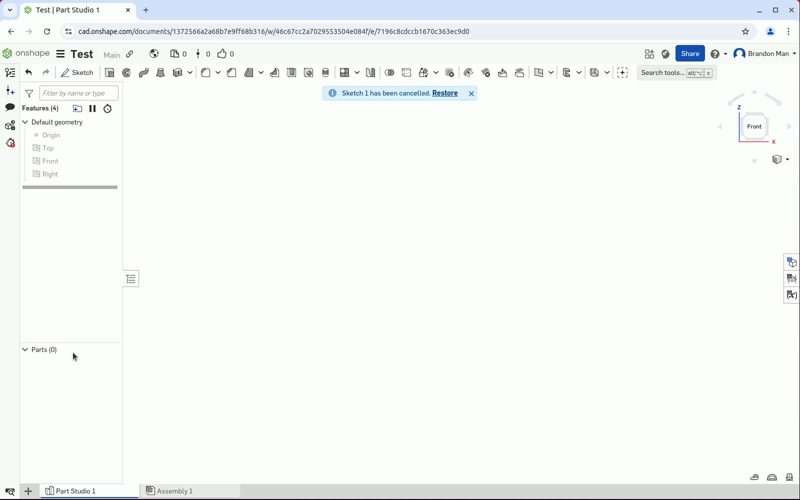
key_up(shift)
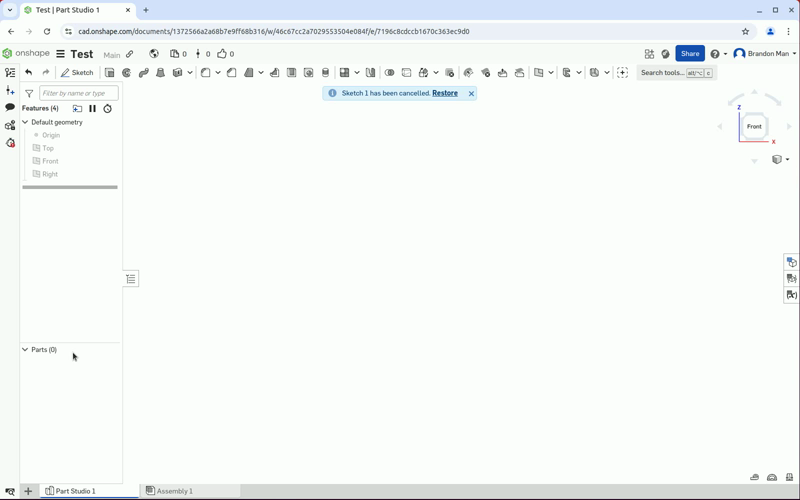
mouse_move(73, 352)
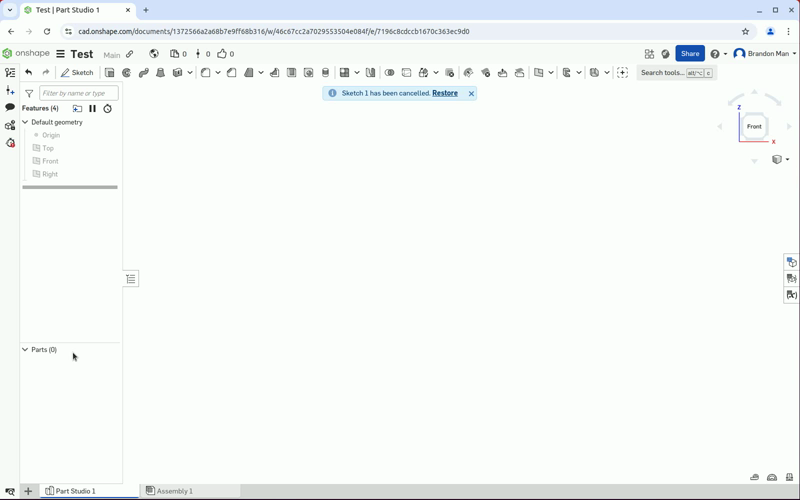
key(shift+y)
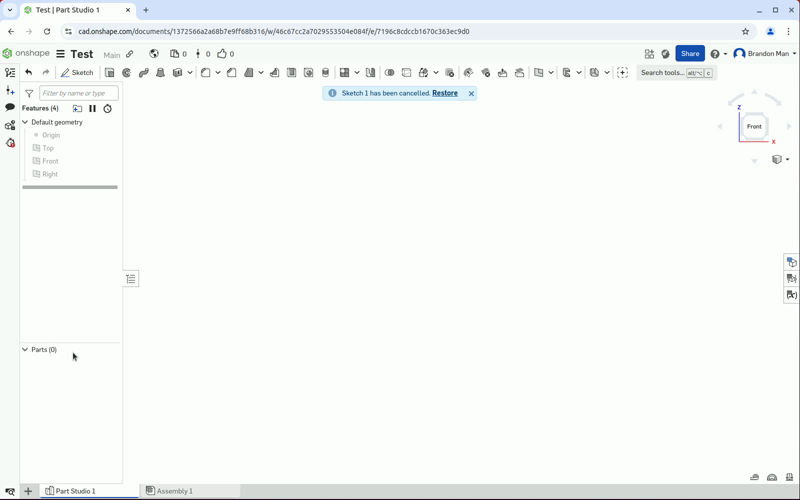
key(shift+s)
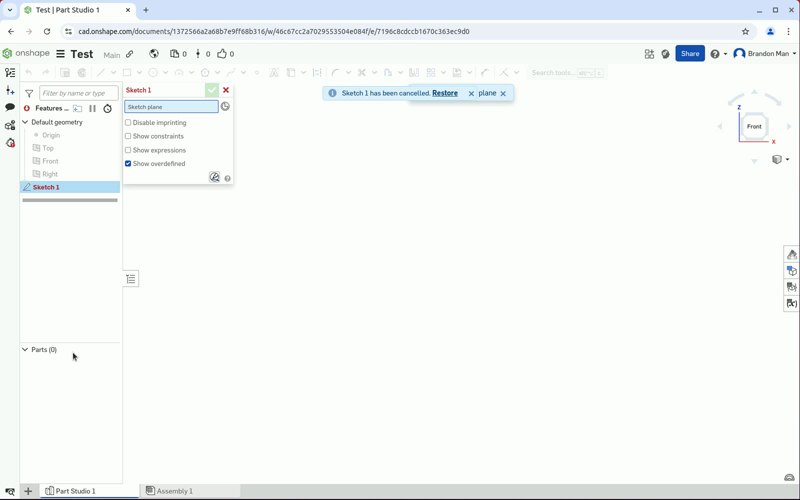
mouse_move(73, 163)
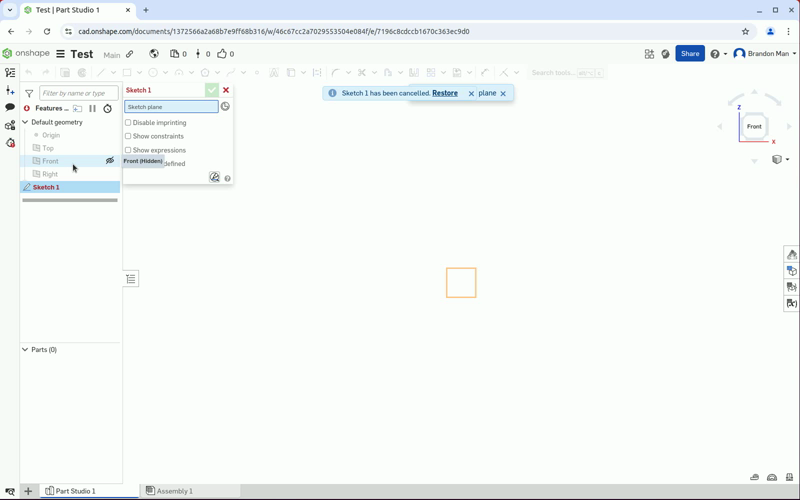
click(73, 163)
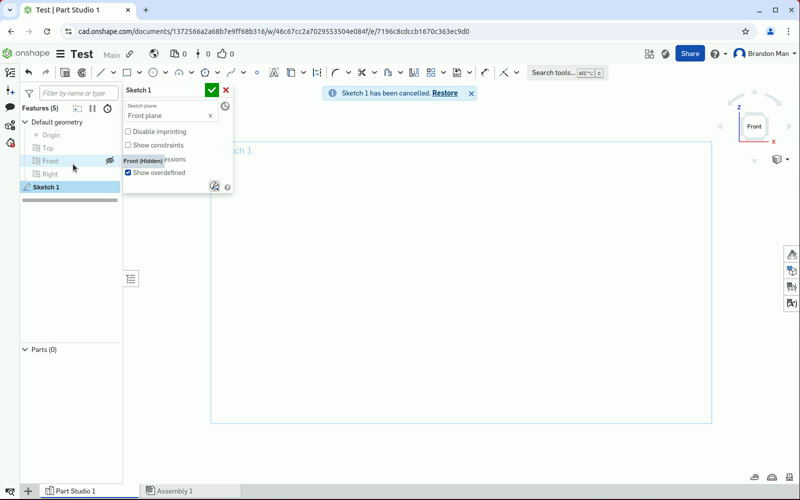
mouse_move(73, 352)
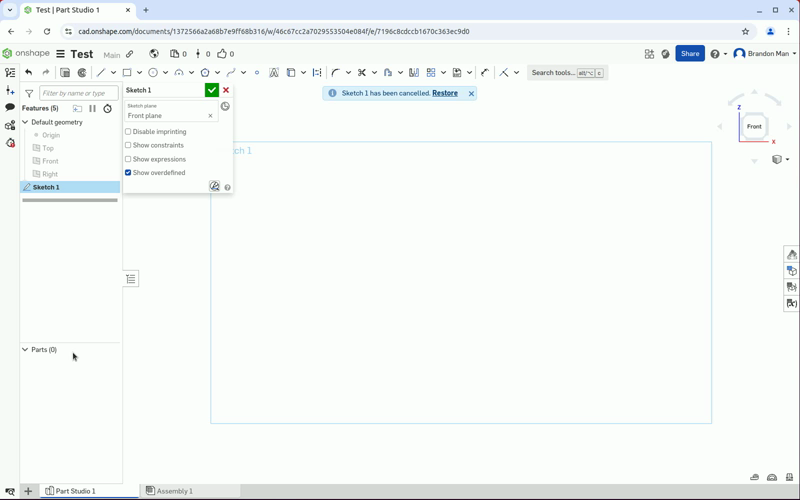
key(y)
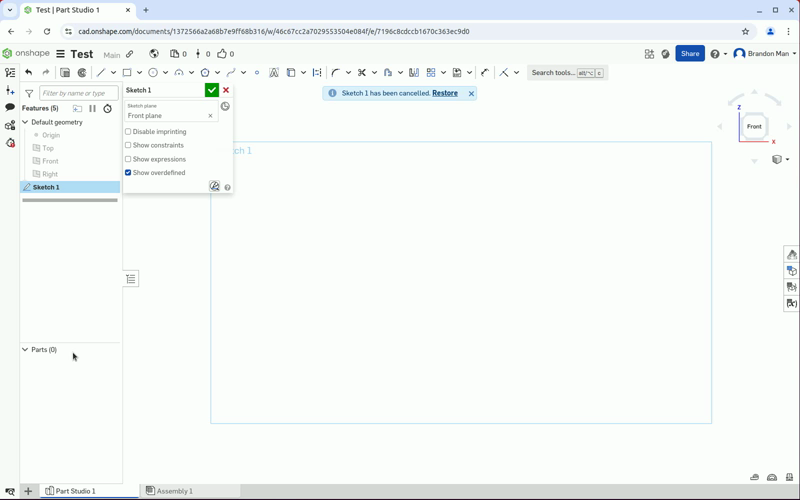
key(l)
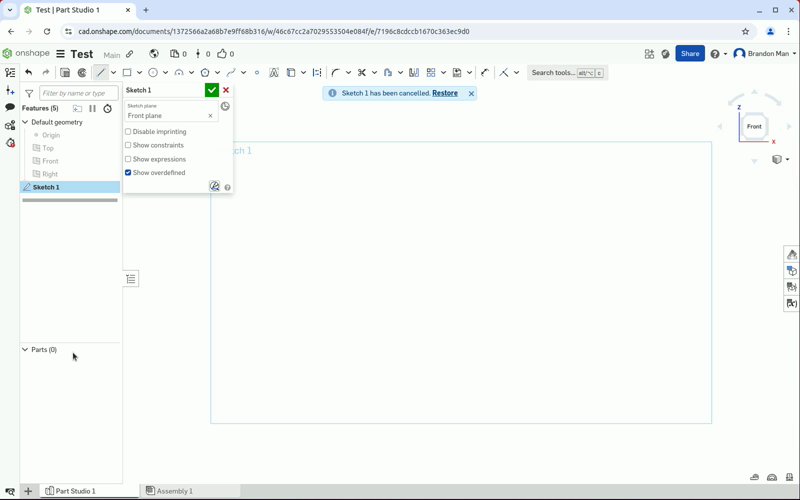
key_down(shift)
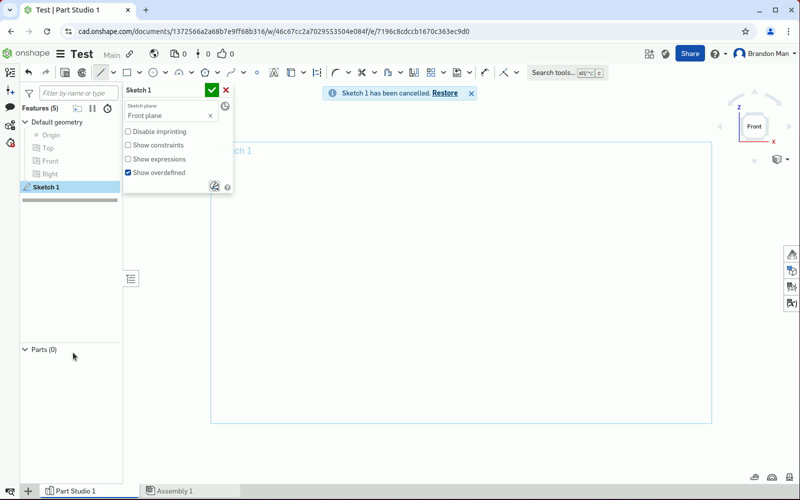
mouse_move(383, 361)
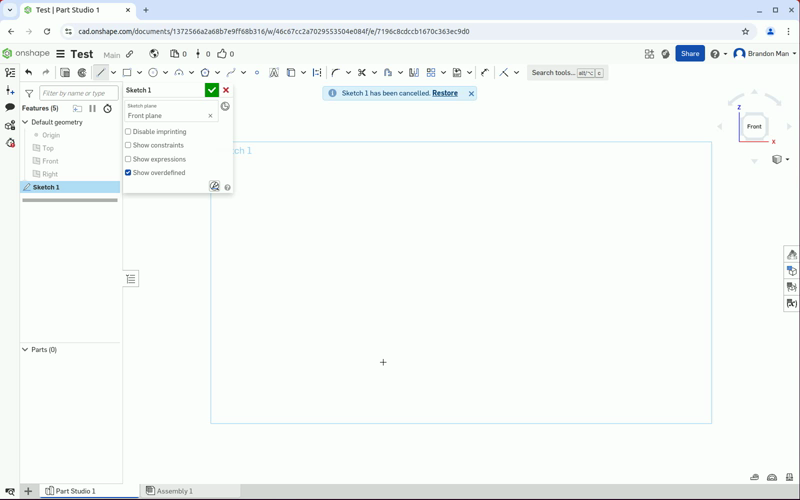
click(383, 361)
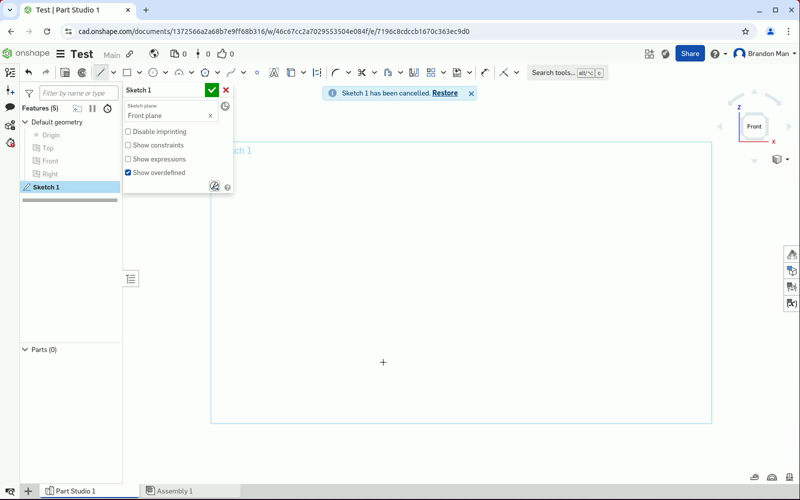
key_up(shift)
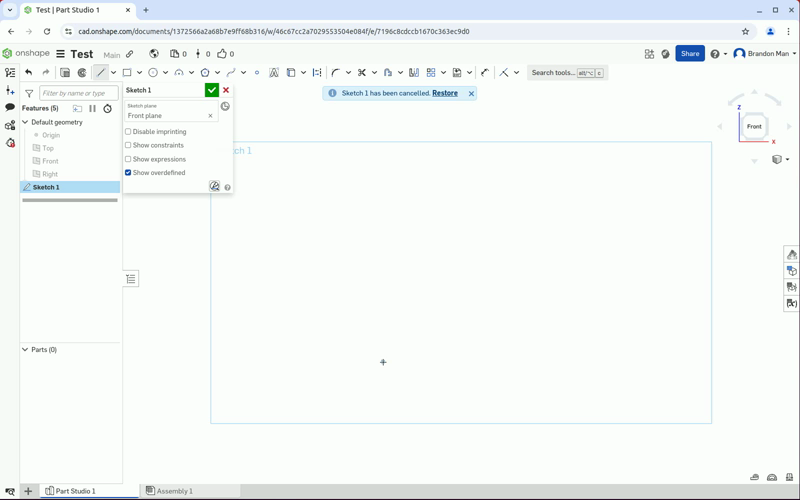
key_down(shift)
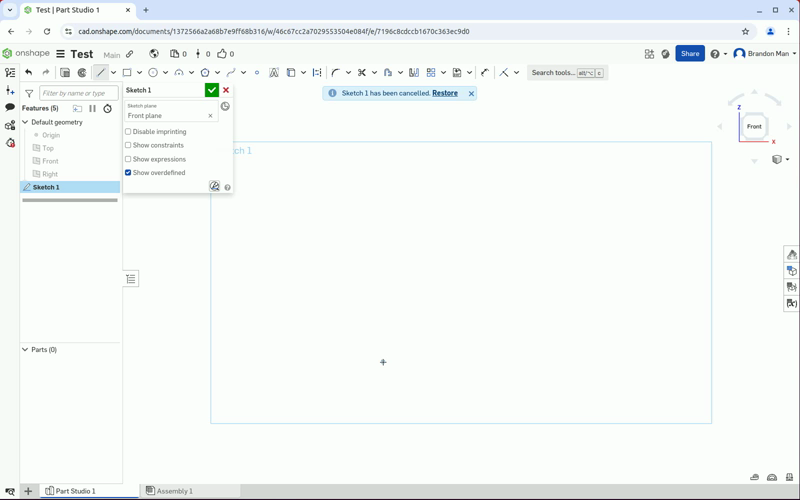
mouse_move(538, 361)
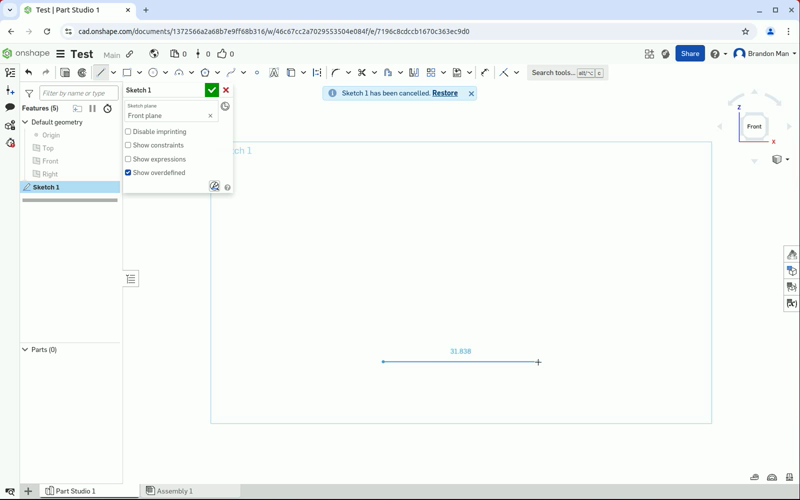
click(538, 361)
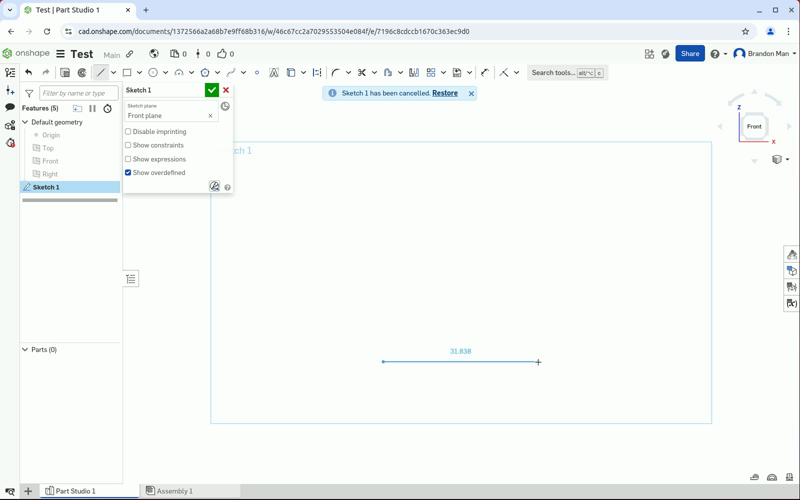
key_up(shift)
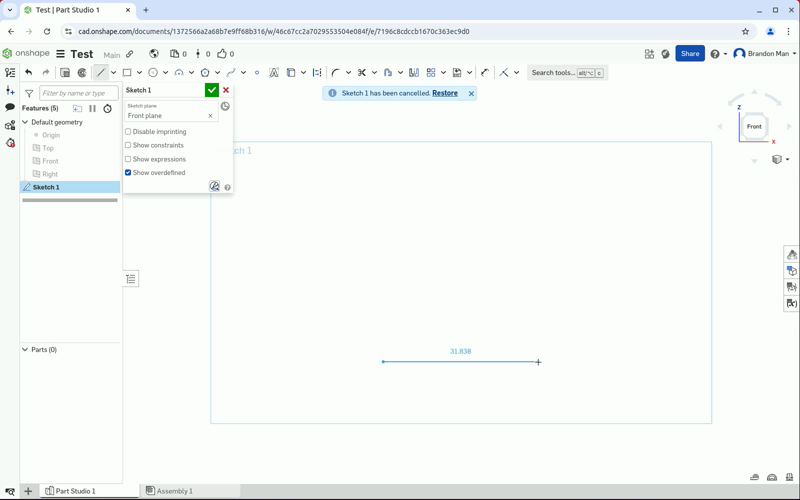
key_down(shift)
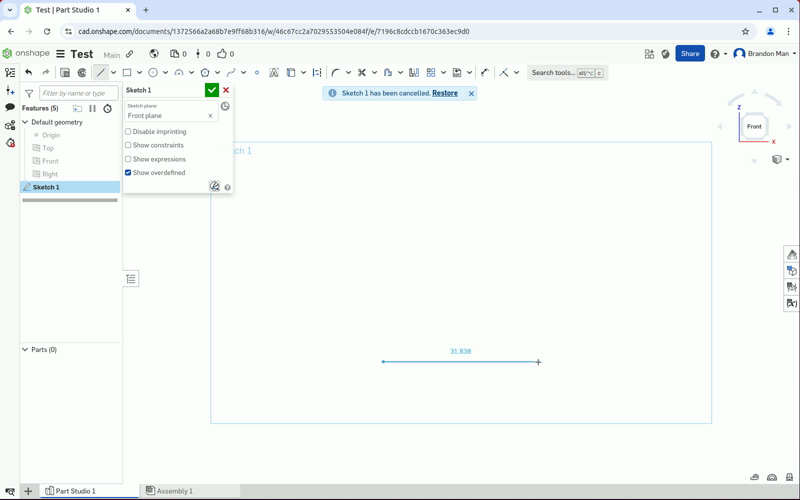
mouse_move(538, 204)
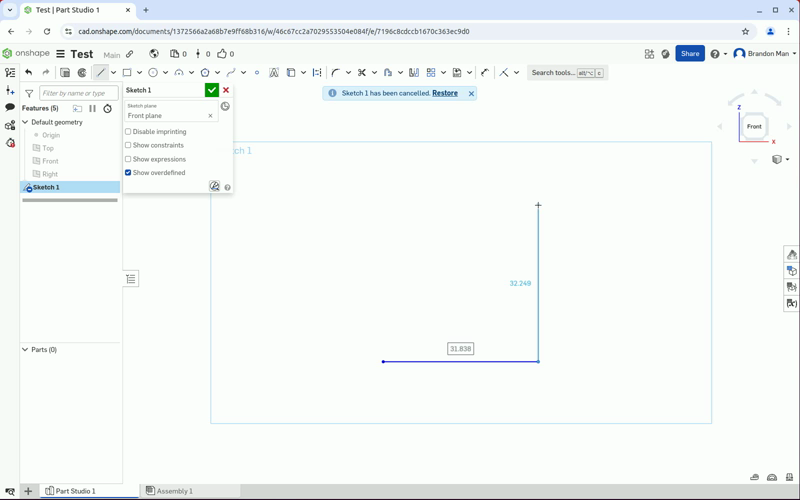
click(538, 204)
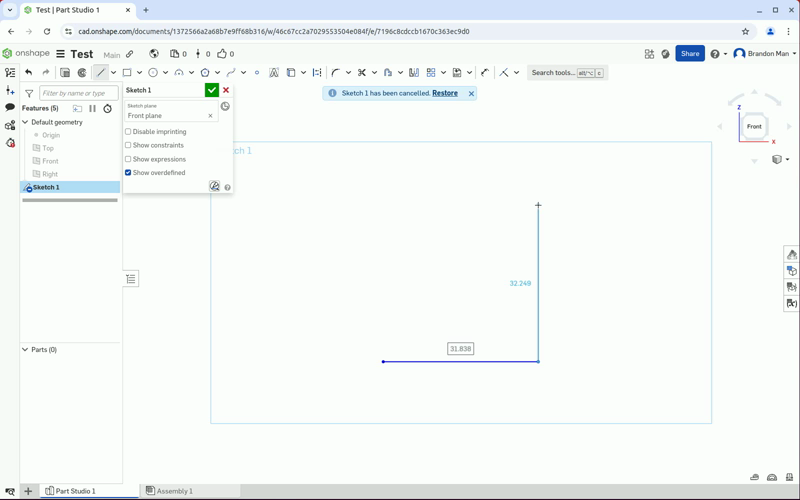
key_up(shift)
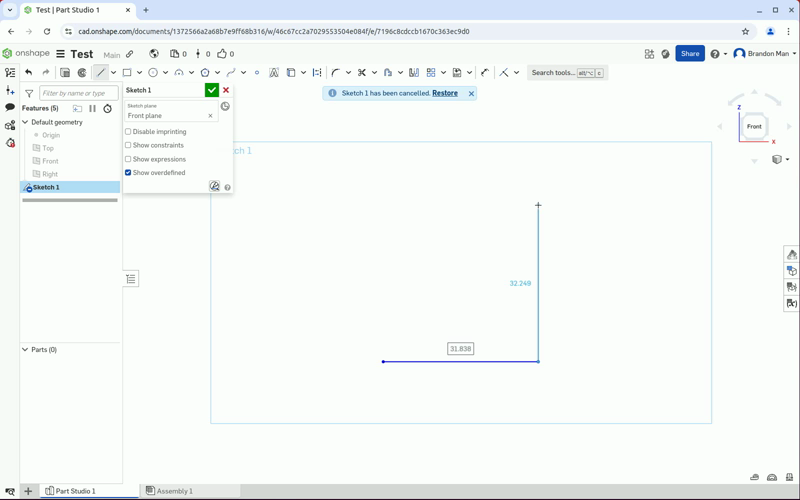
key_down(shift)
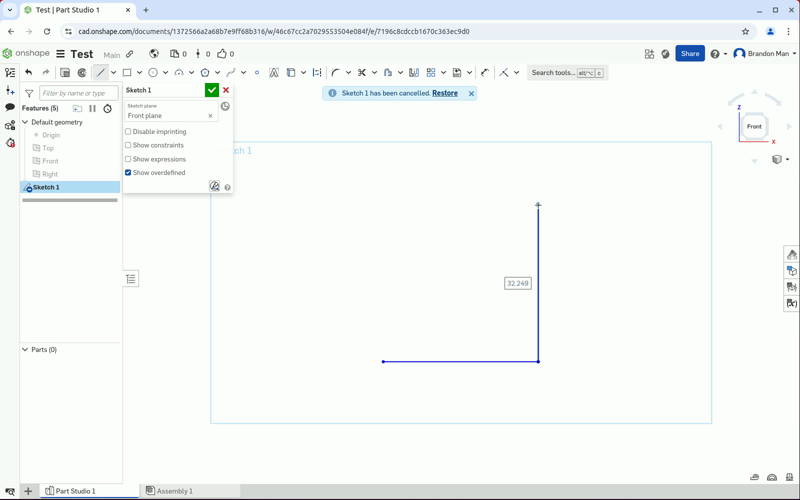
mouse_move(383, 204)
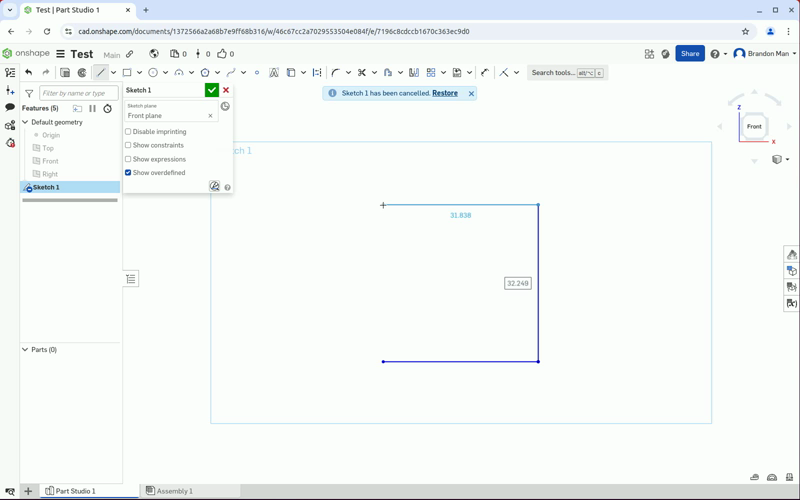
click(383, 204)
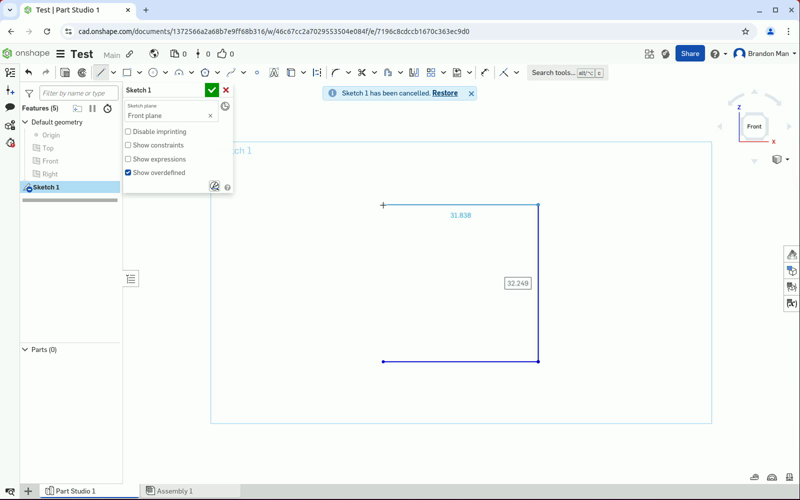
key_up(shift)
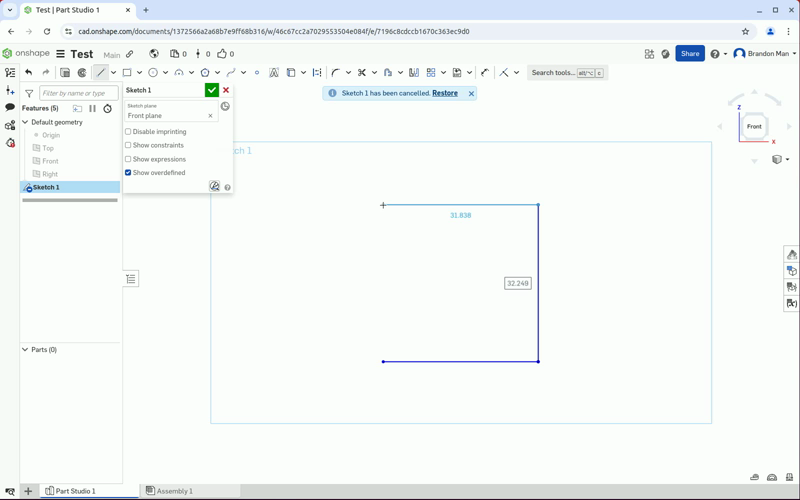
key_down(shift)
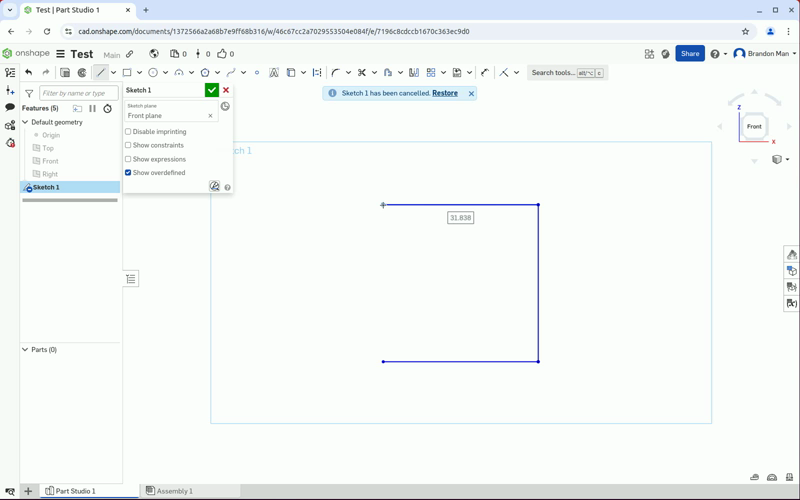
mouse_move(383, 361)
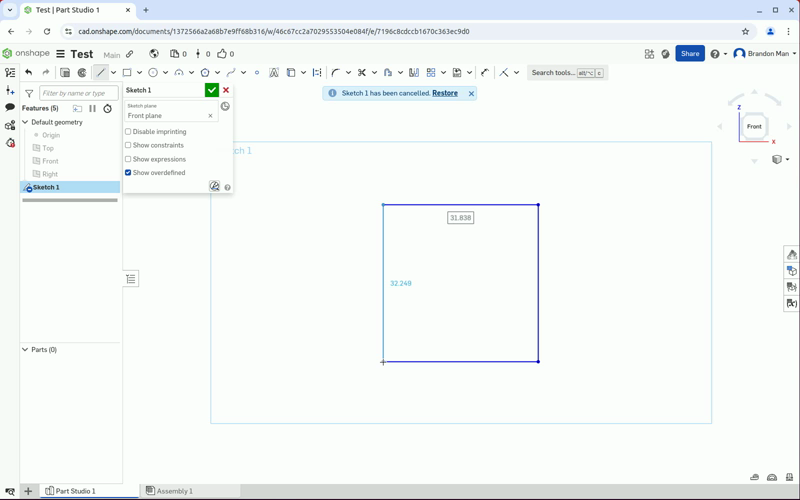
key_up(shift)
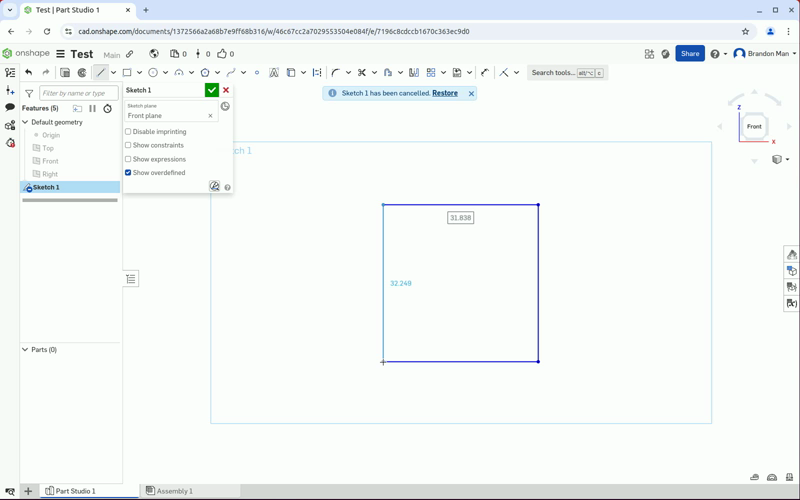
click(383, 361)
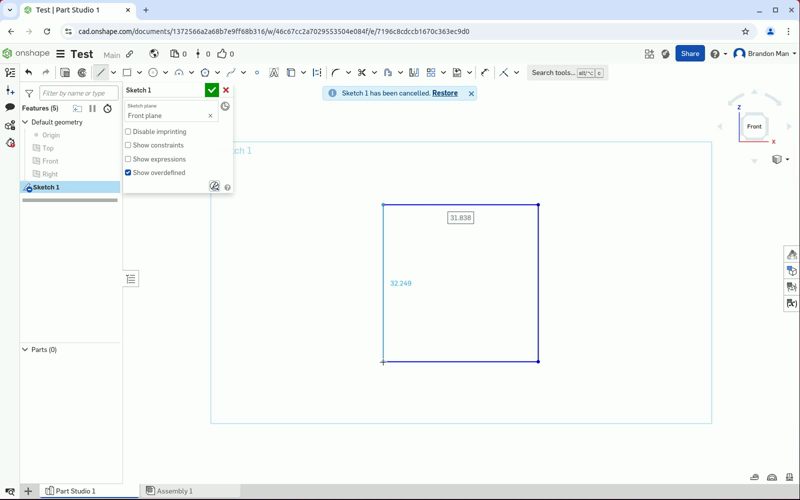
key(esc)
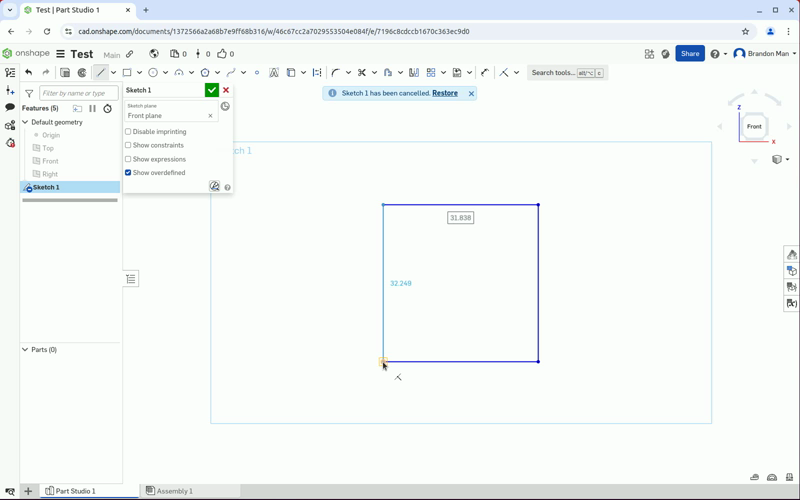
mouse_move(441, 287)
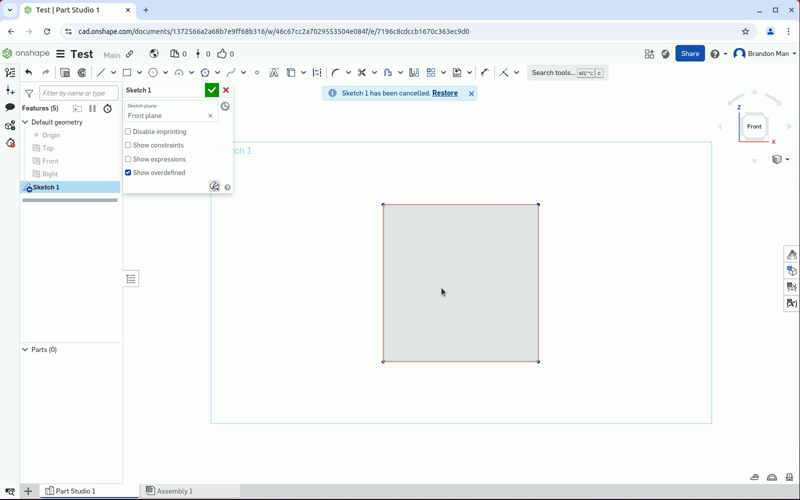
click(441, 287)
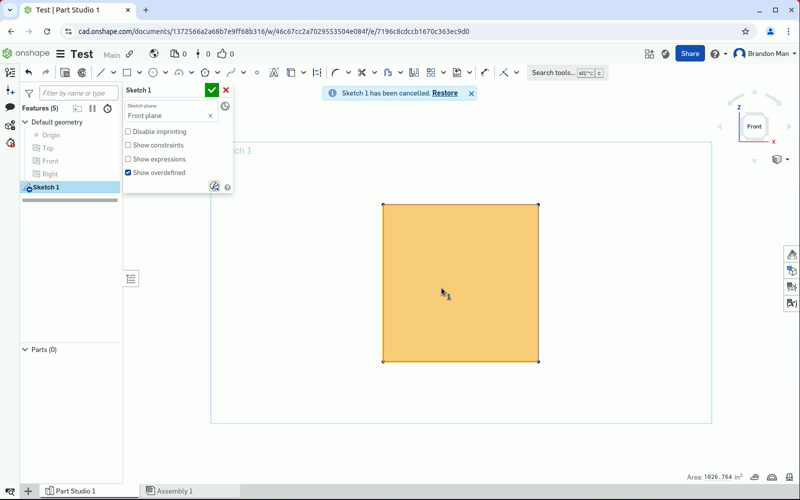
mouse_move(73, 352)
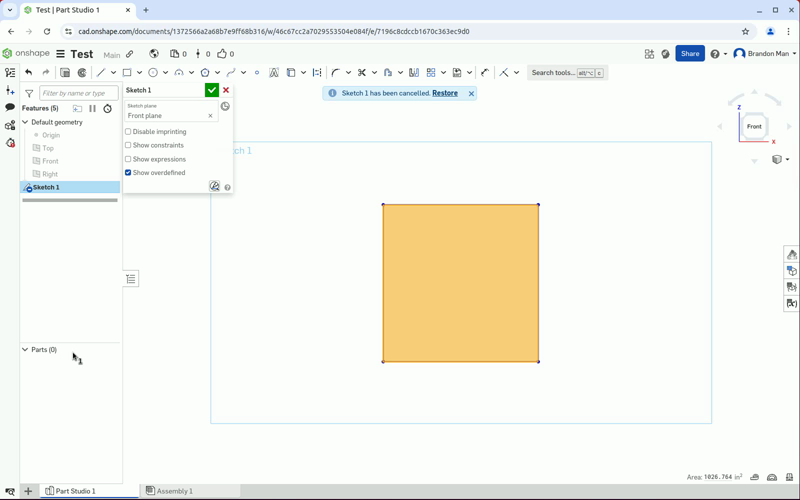
key(shift+y)
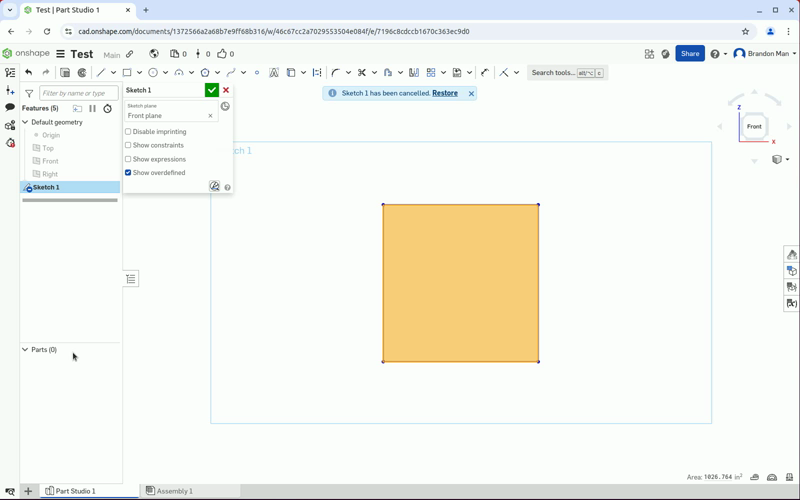
key(shift+e)
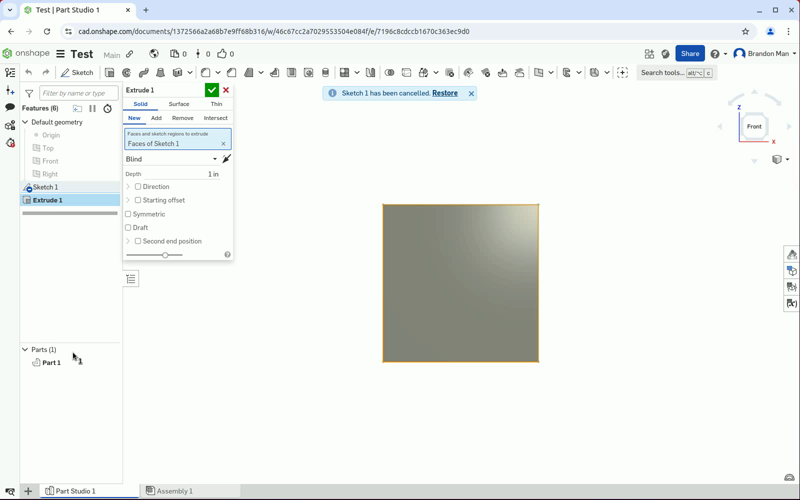
mouse_move(143, 106)
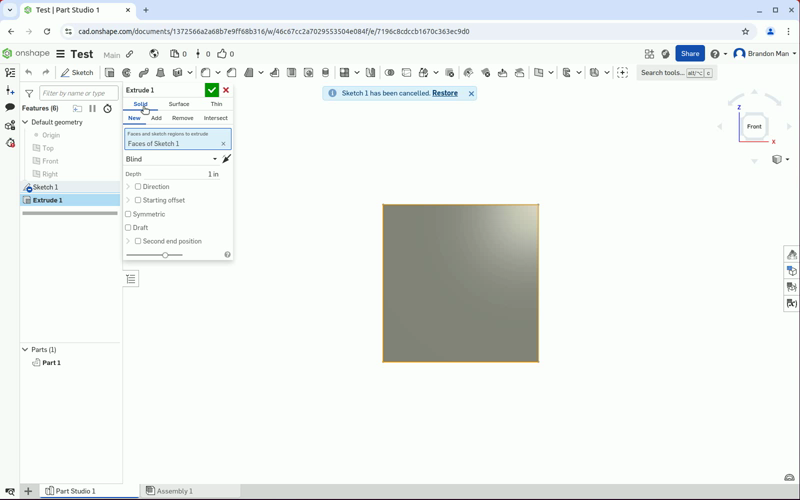
click(143, 106)
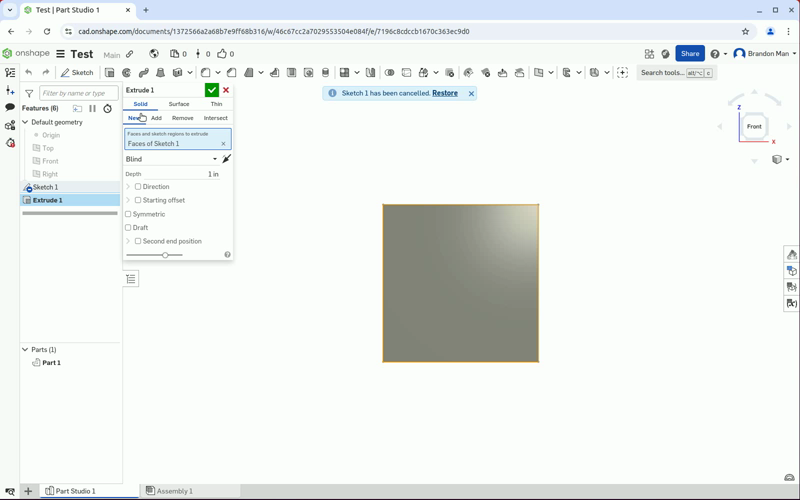
mouse_move(137, 120)
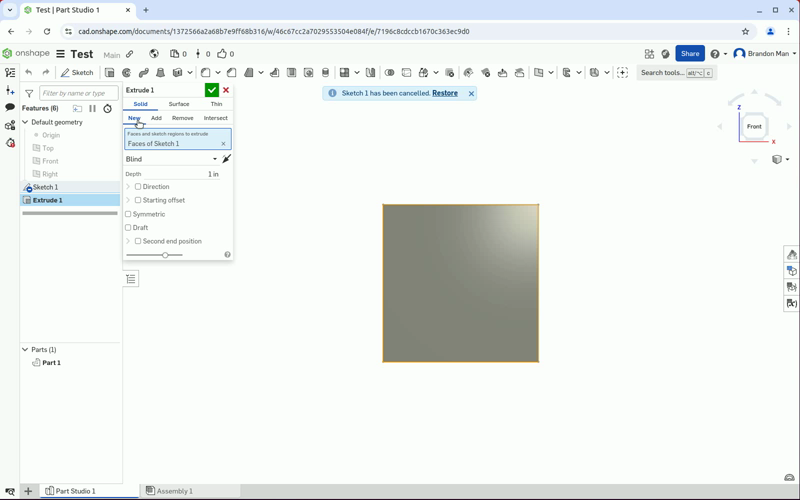
click(137, 120)
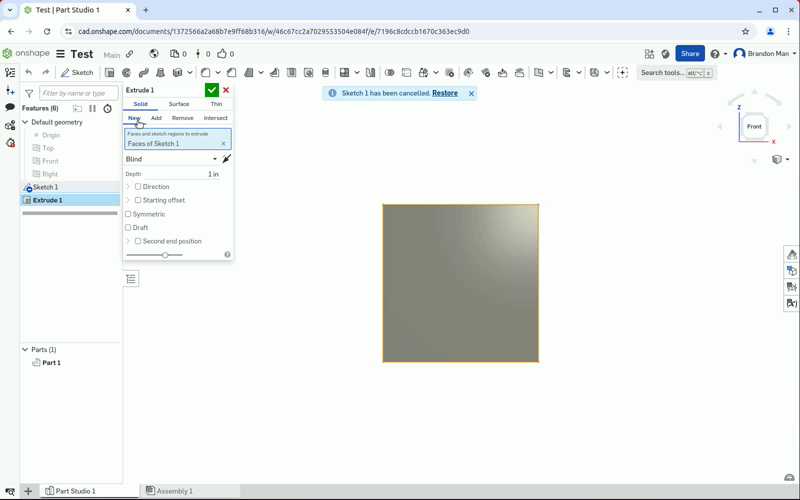
key(tab, 4)
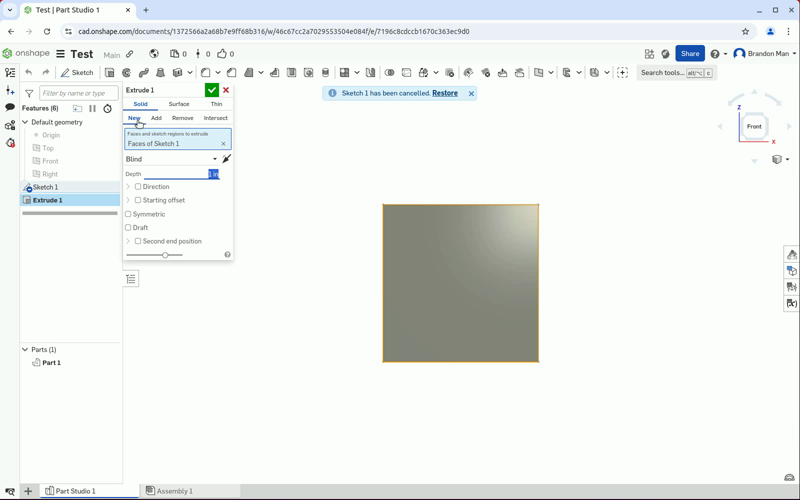
text(8.184)
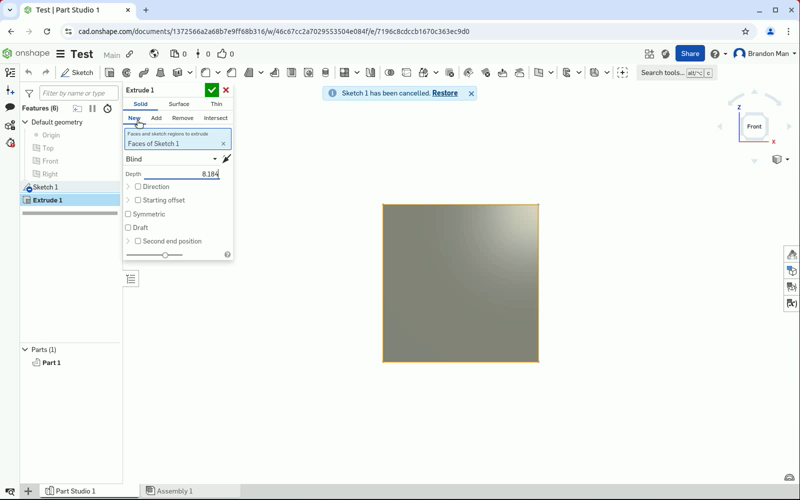
key(enter)
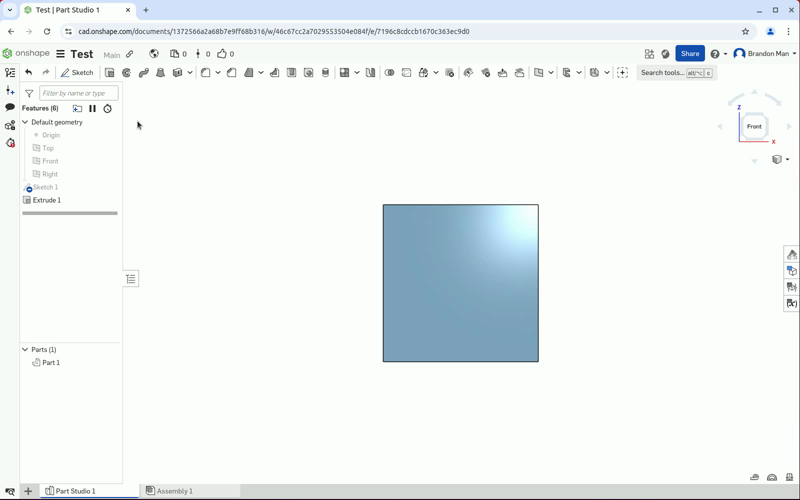
key(shift+h)
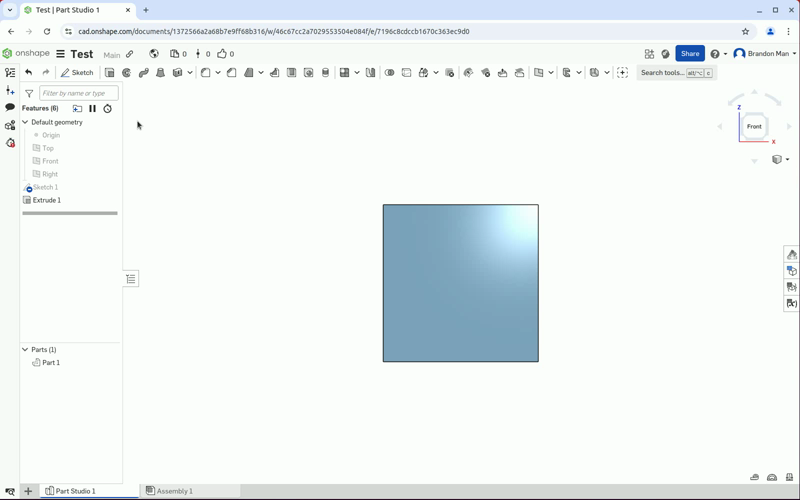
key(shift+h)
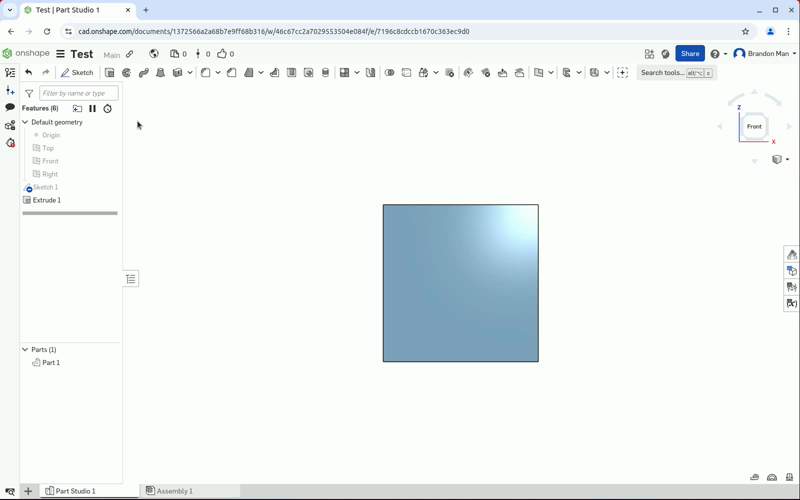
mouse_move(73, 189)
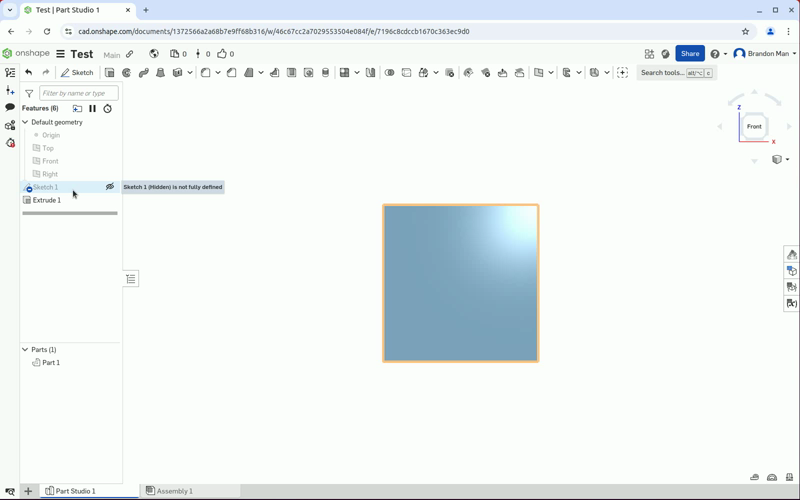
click(73, 189)
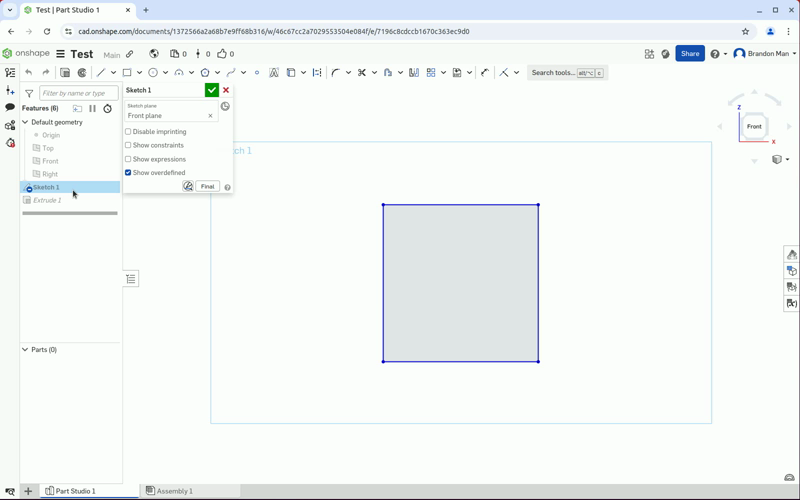
mouse_move(229, 92)
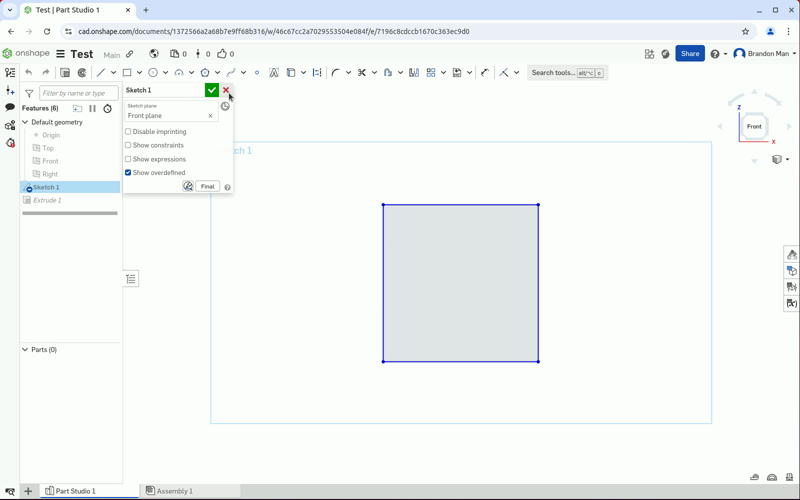
click(229, 92)
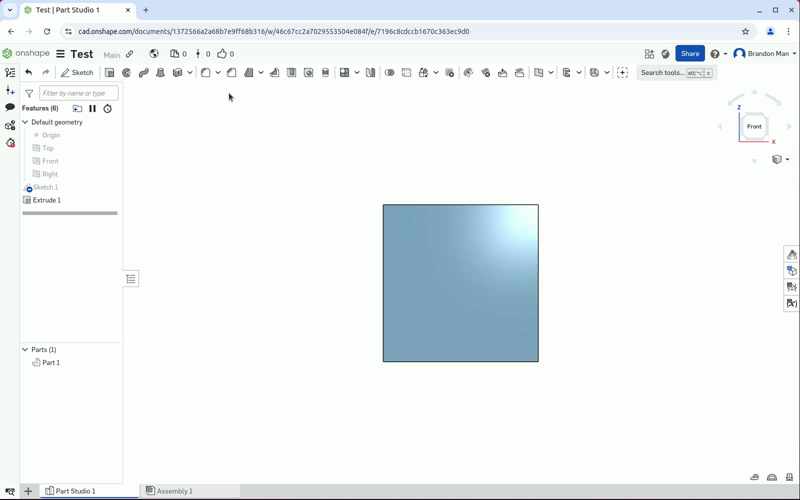
mouse_move(541, 75)
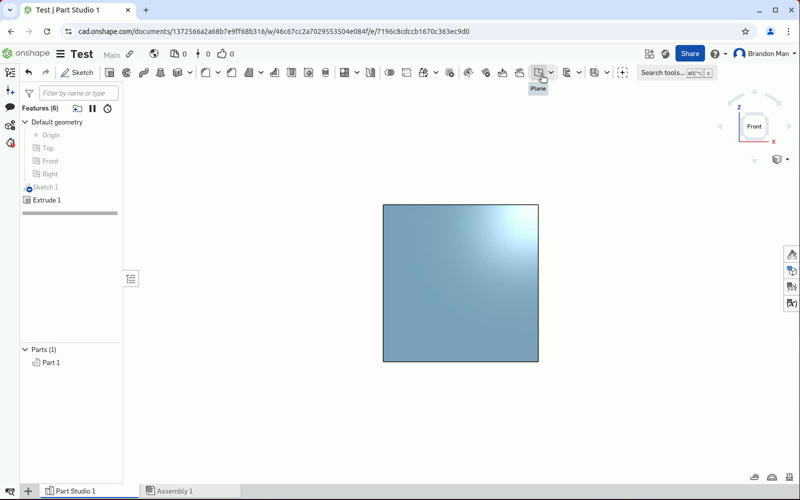
click(541, 75)
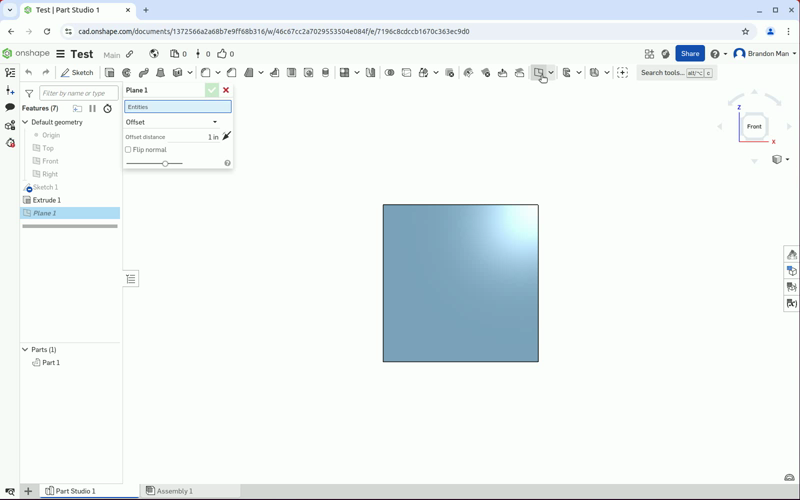
mouse_move(73, 163)
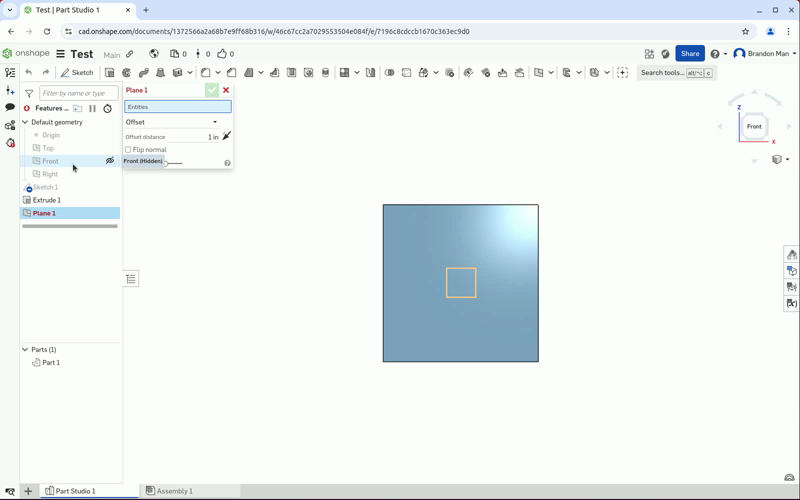
click(73, 163)
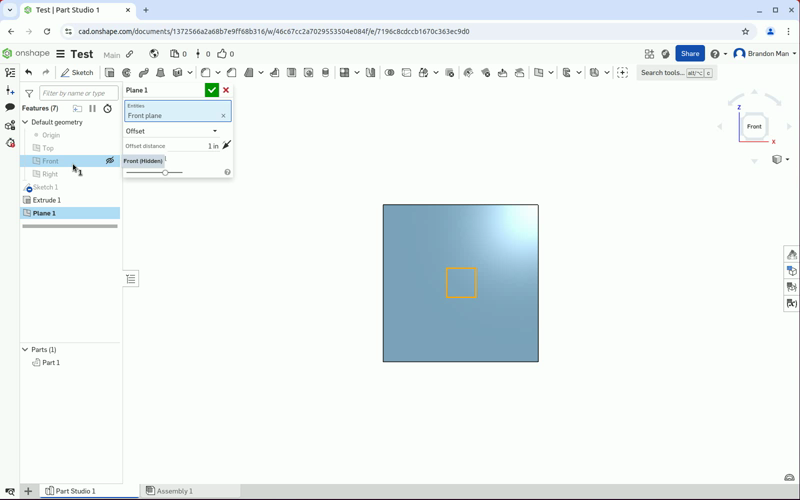
key(tab, 2)
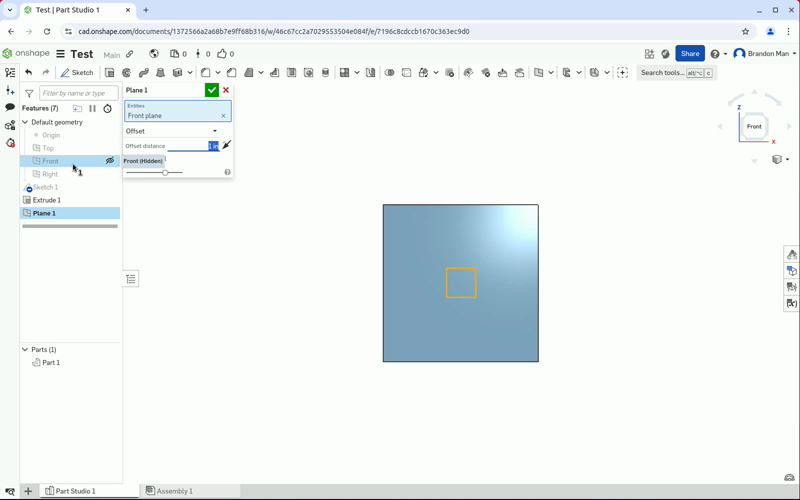
text(8.196)
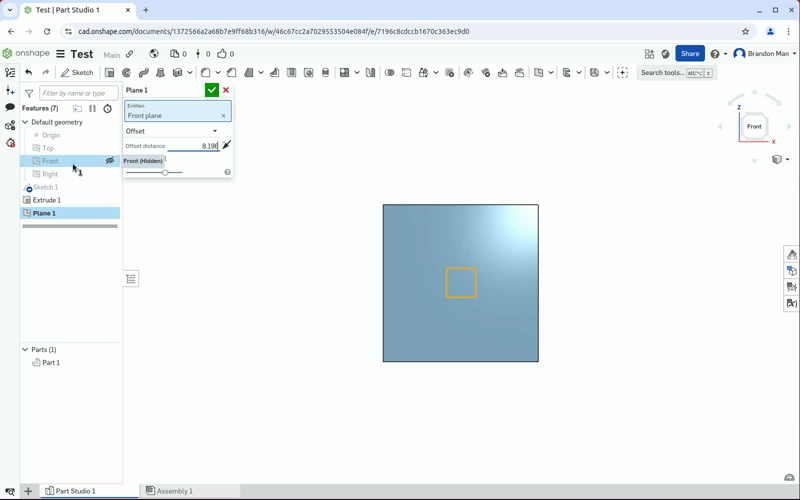
key(enter, 2)
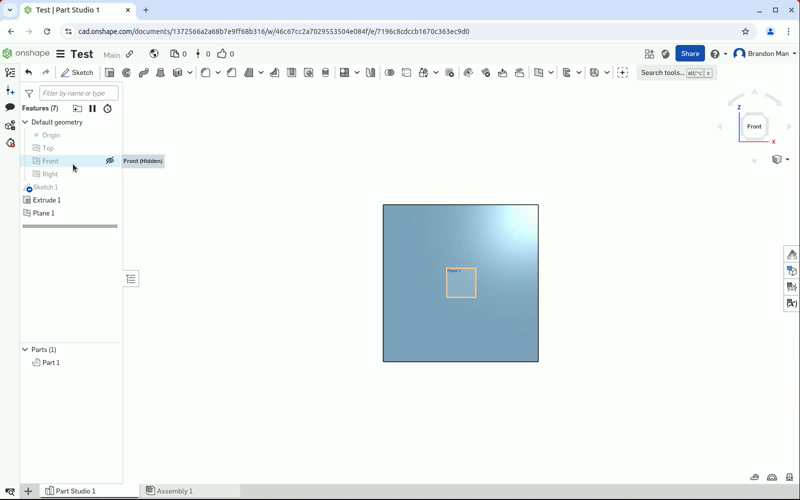
key(shift+s)
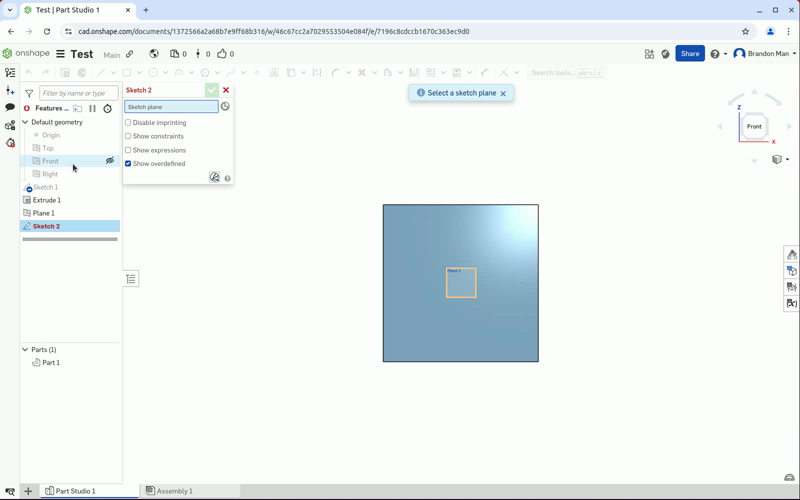
mouse_move(73, 215)
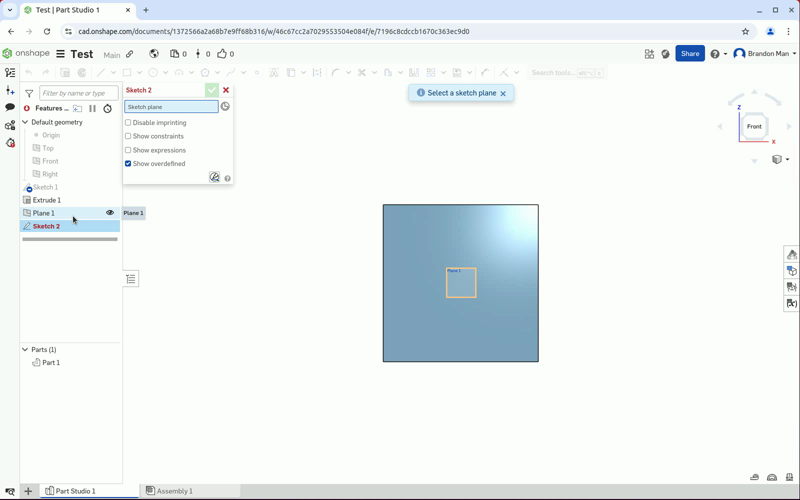
click(73, 215)
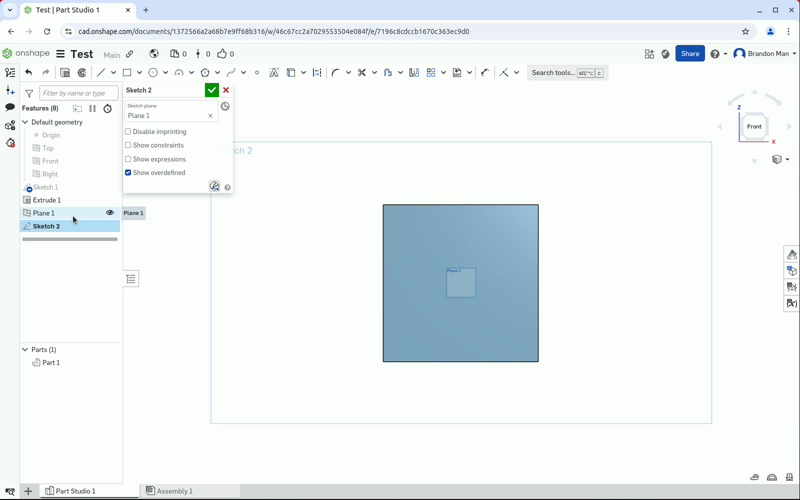
mouse_move(73, 352)
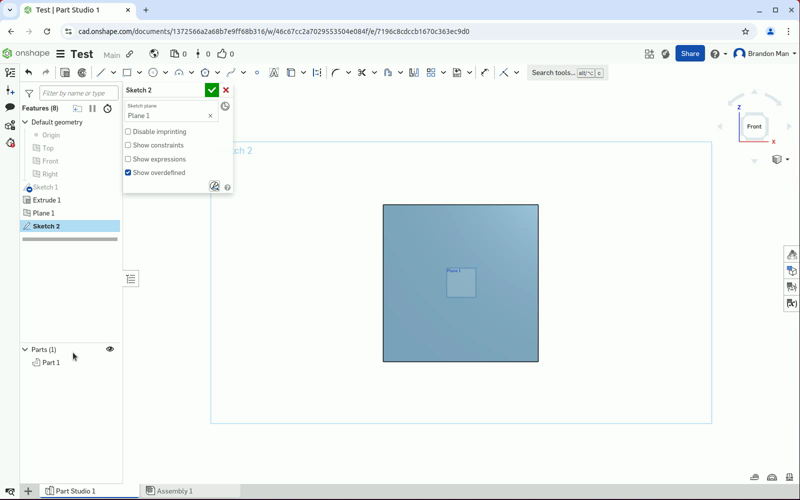
key(y)
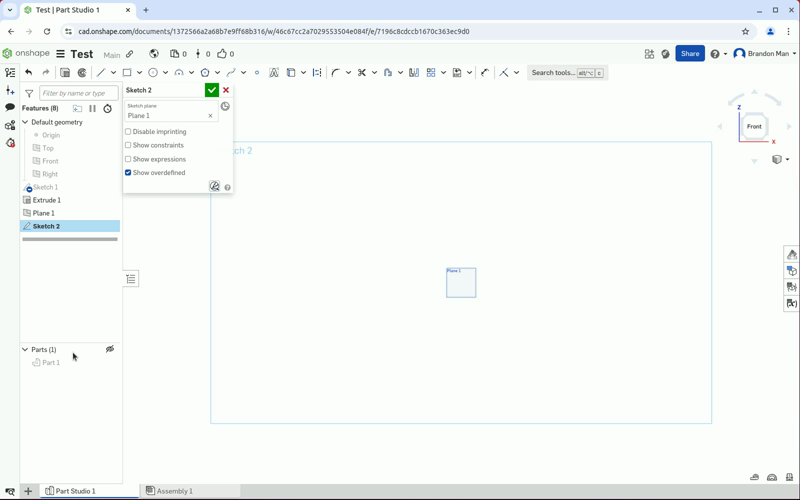
key(c)
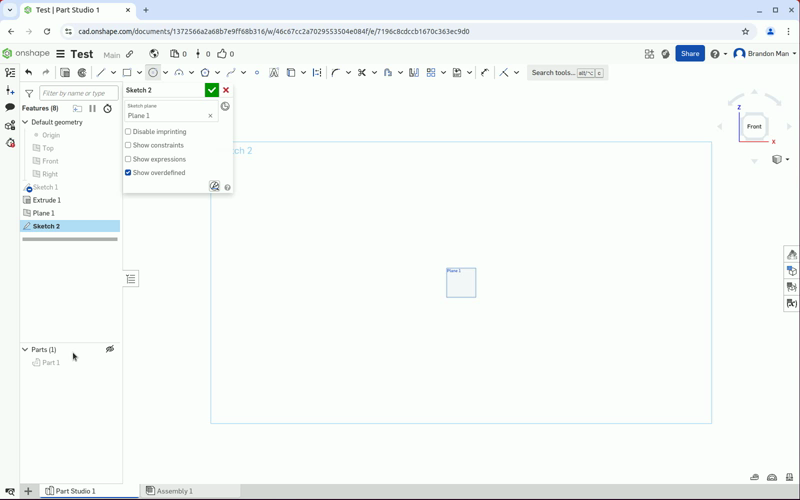
key_down(shift)
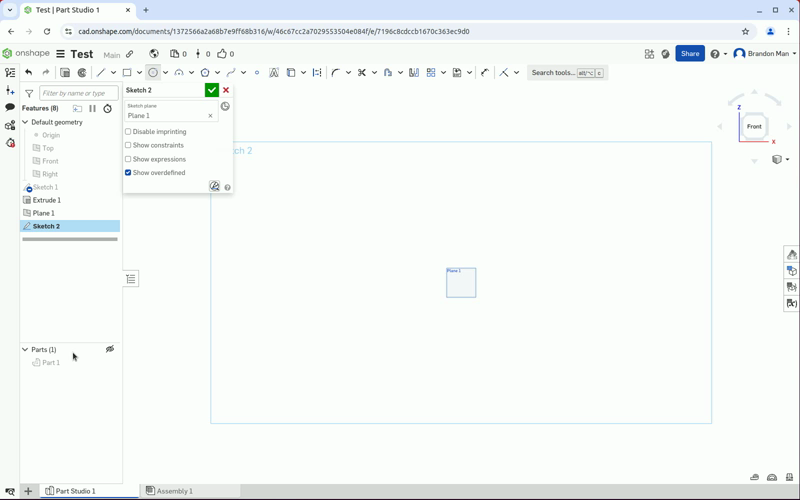
mouse_move(461, 282)
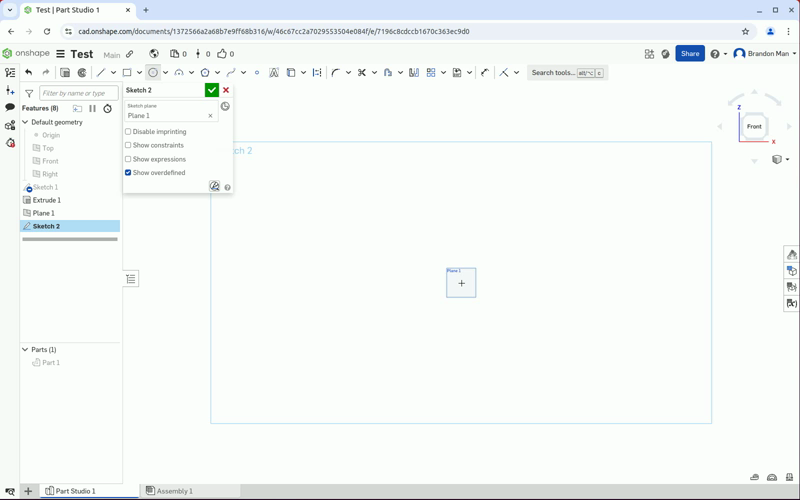
click(461, 282)
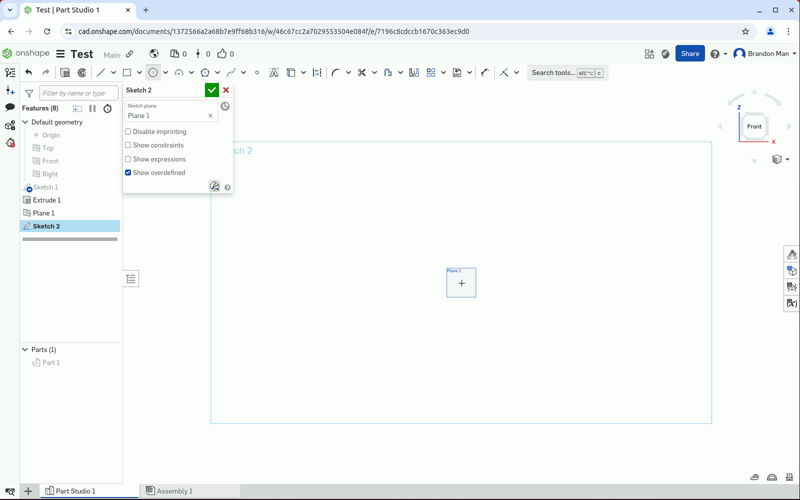
key_up(shift)
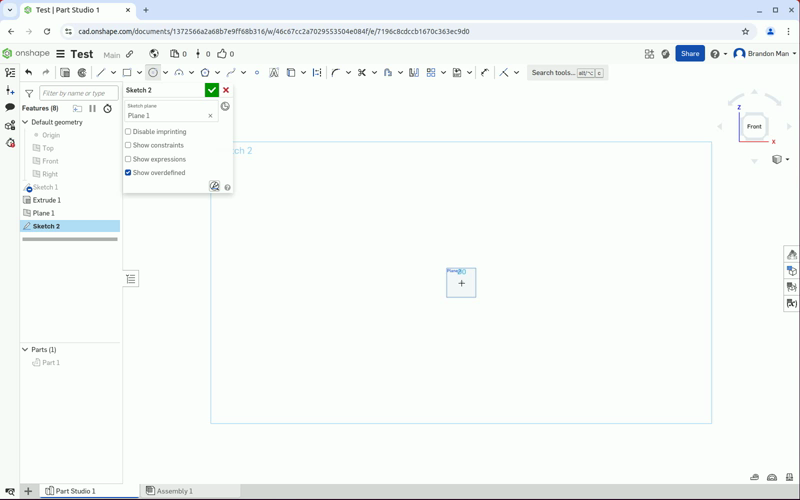
mouse_move(490, 282)
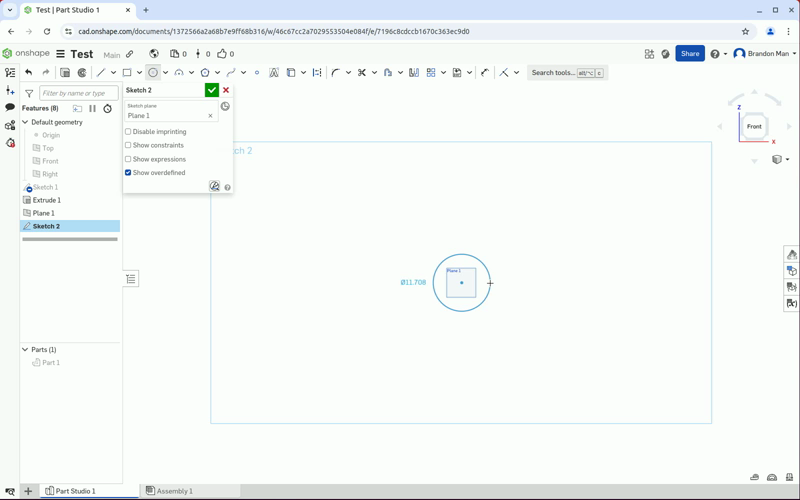
click(490, 282)
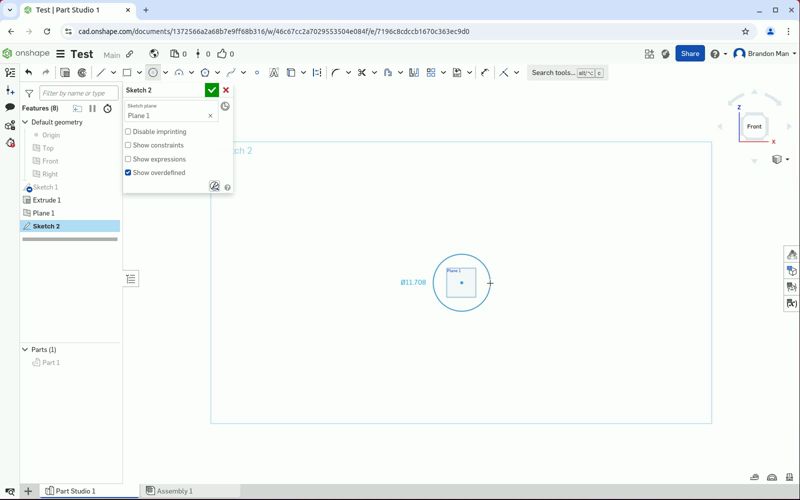
key(esc)
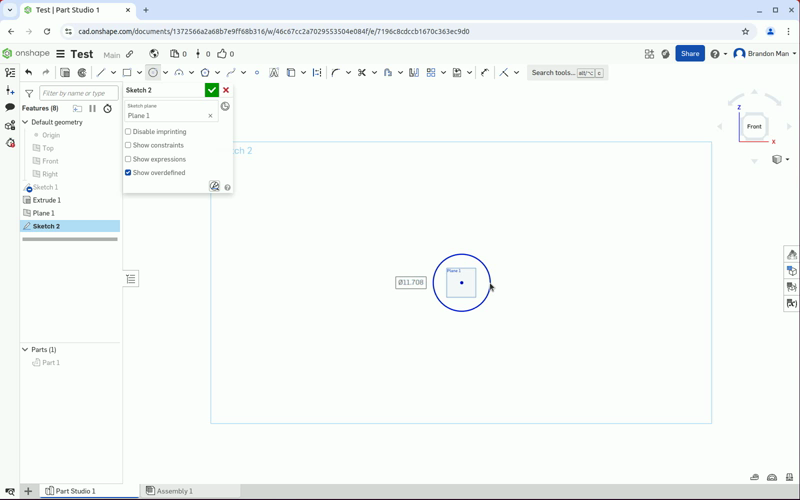
mouse_move(466, 291)
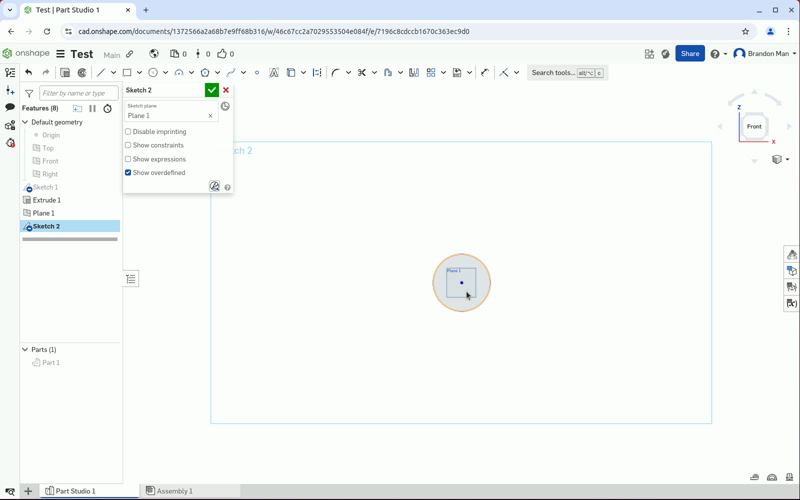
click(466, 291)
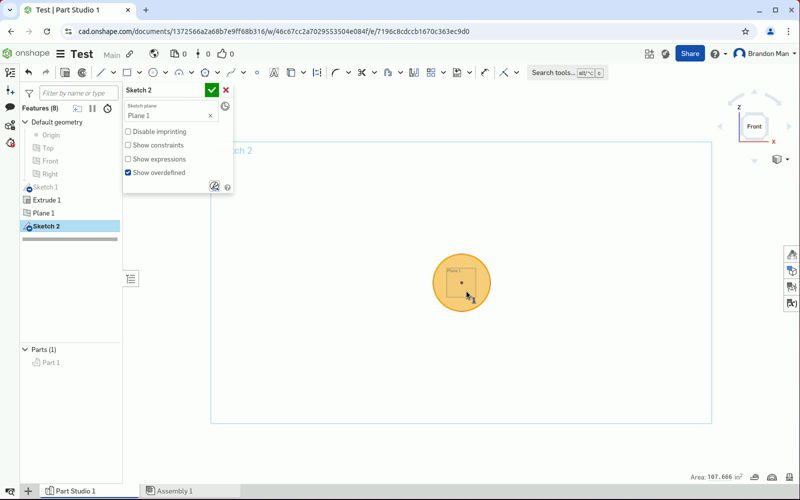
mouse_move(73, 352)
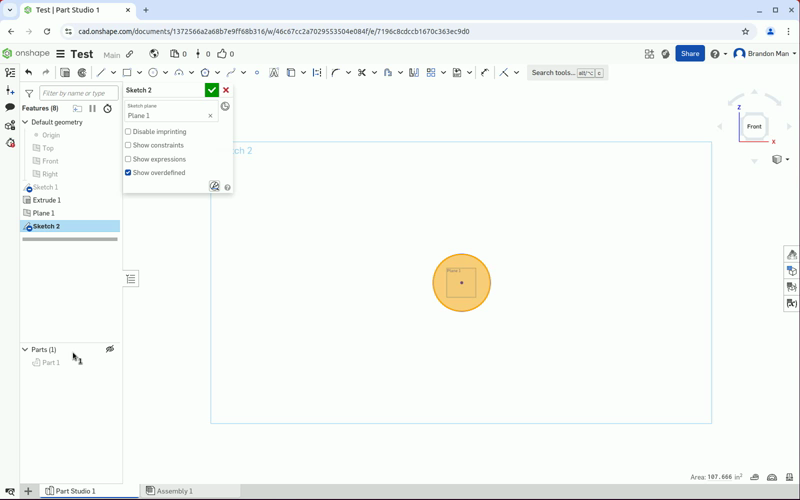
key(shift+y)
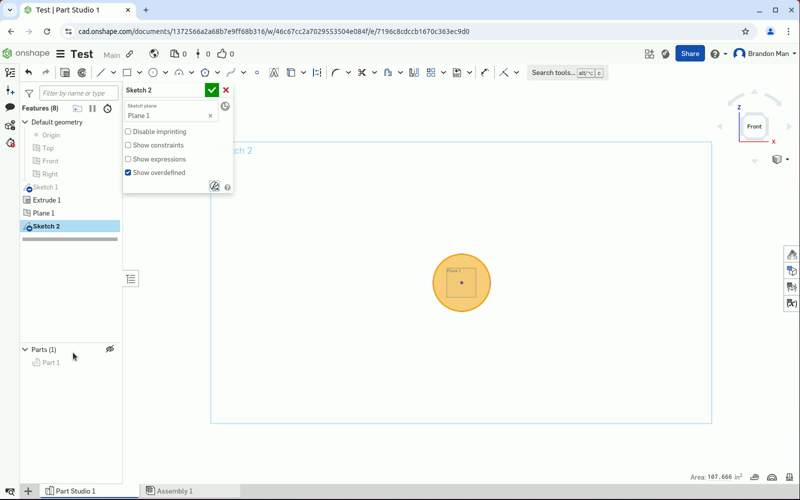
key(shift+e)
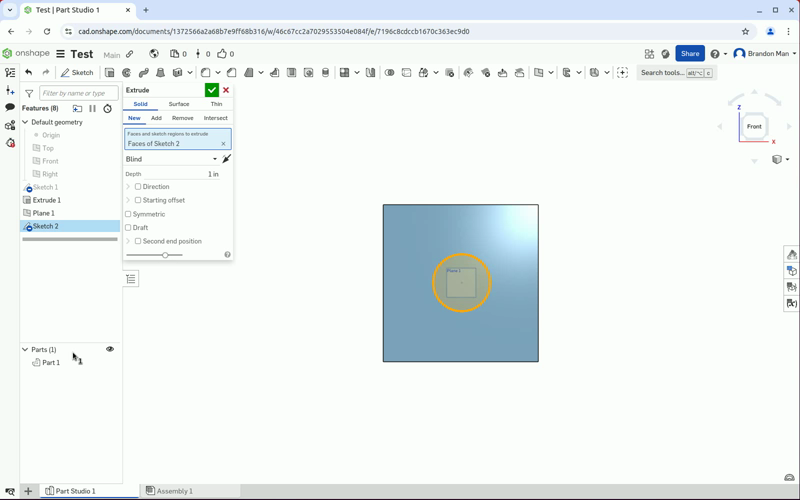
mouse_move(143, 106)
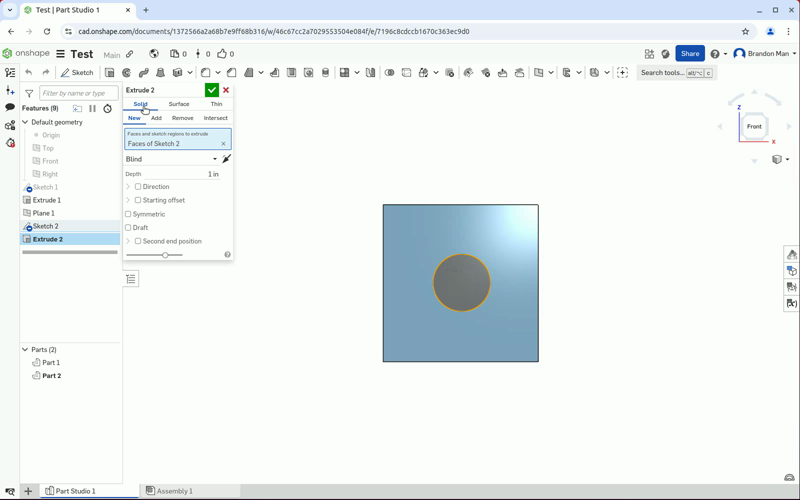
click(143, 106)
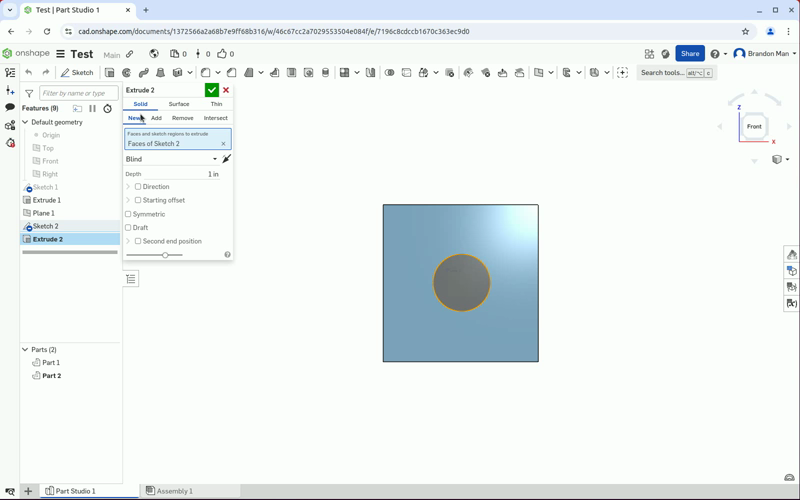
mouse_move(137, 120)
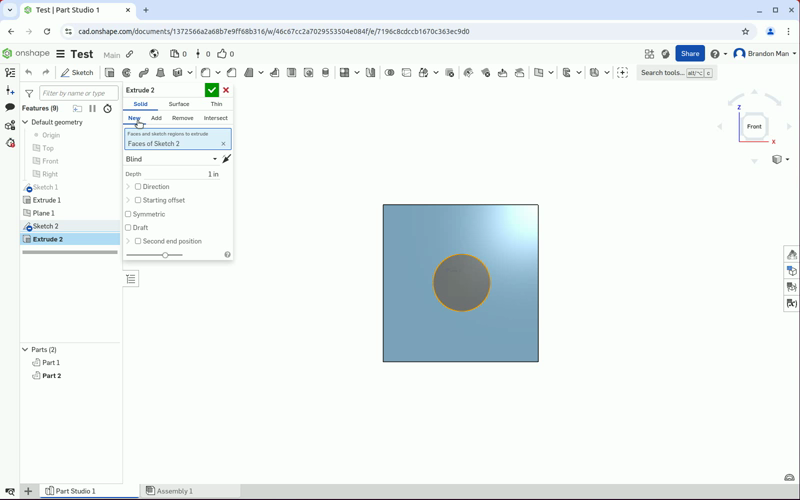
click(137, 120)
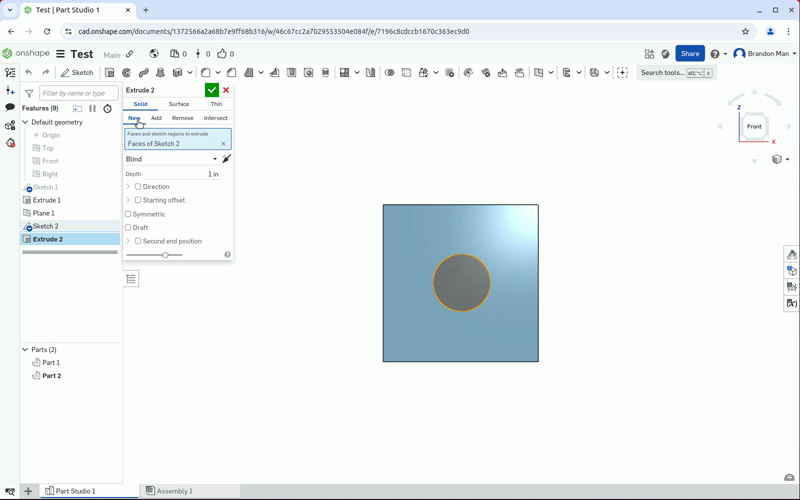
key(tab, 4)
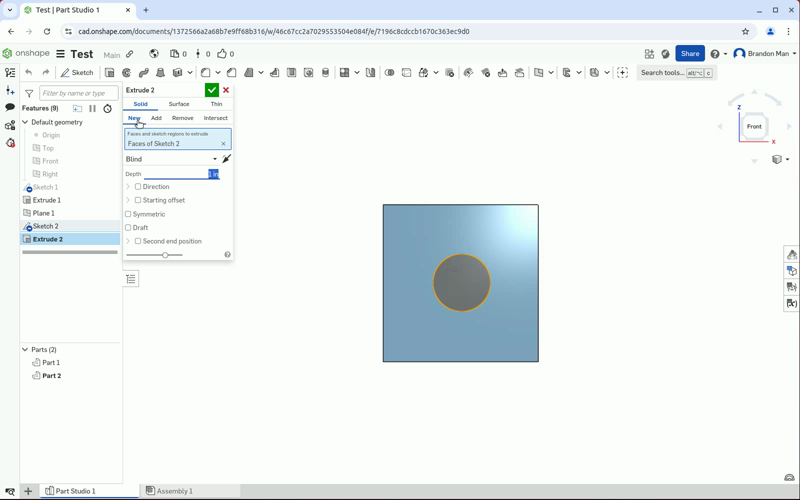
text(16.609)
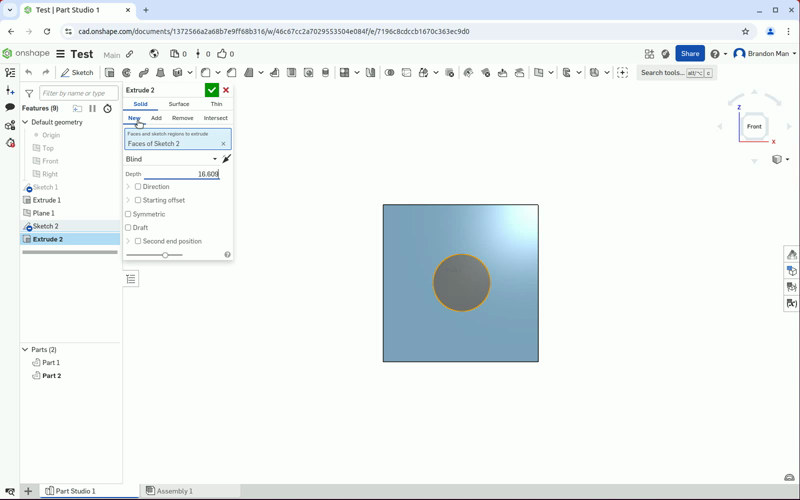
key(enter)
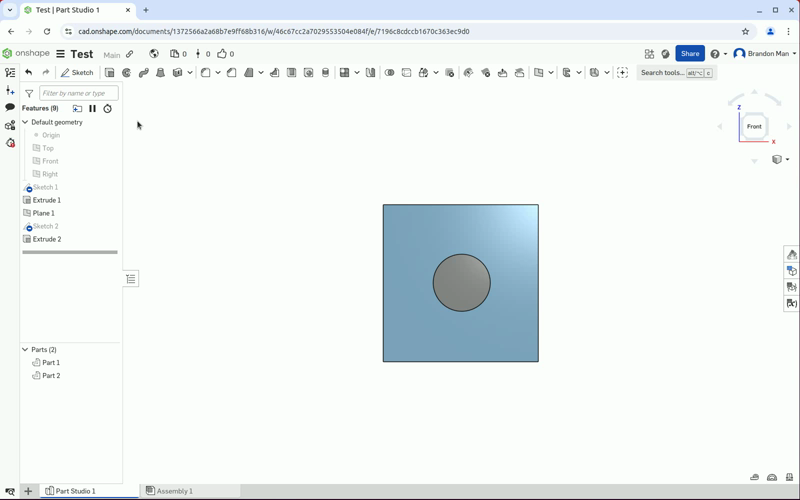
key(shift+h)
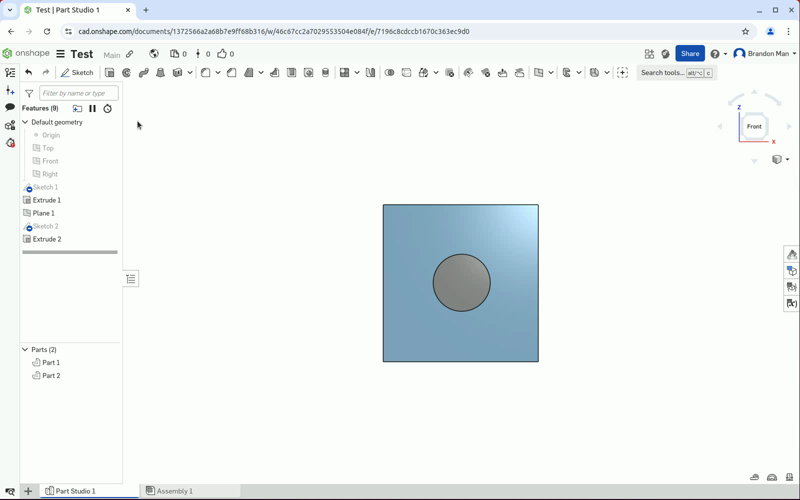
key(shift+h)
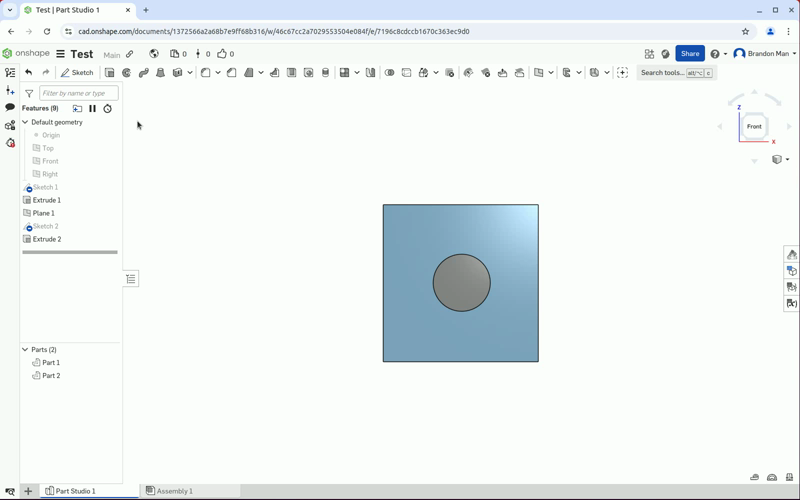
mouse_move(73, 189)
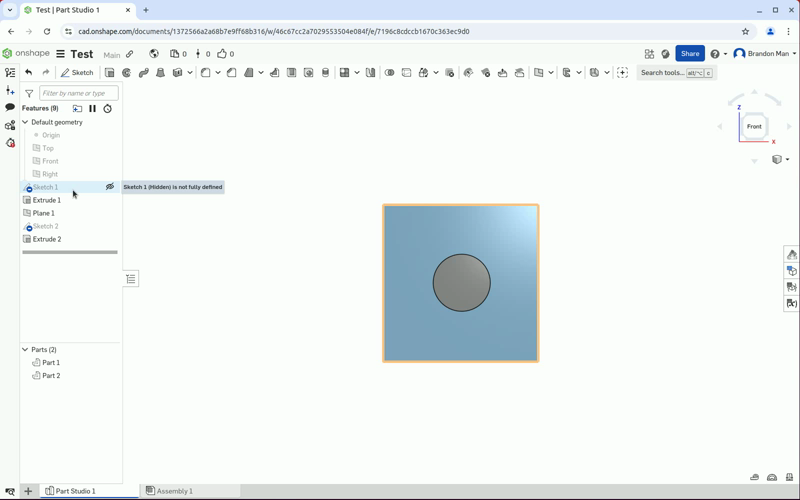
click(73, 189)
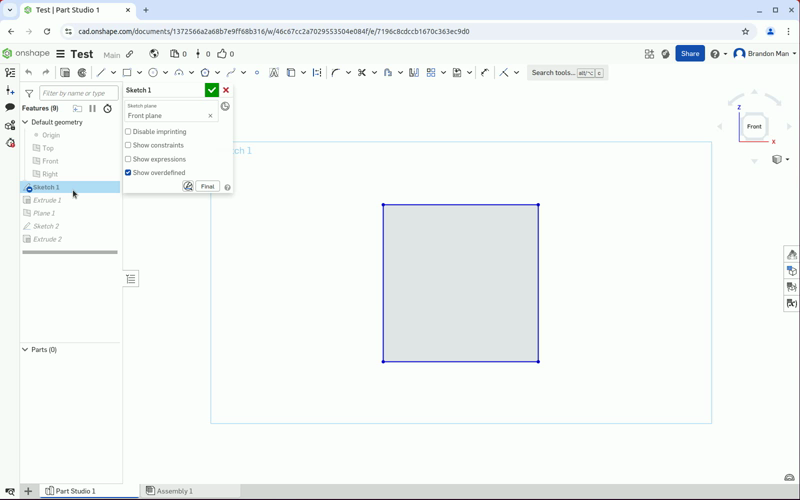
mouse_move(229, 92)
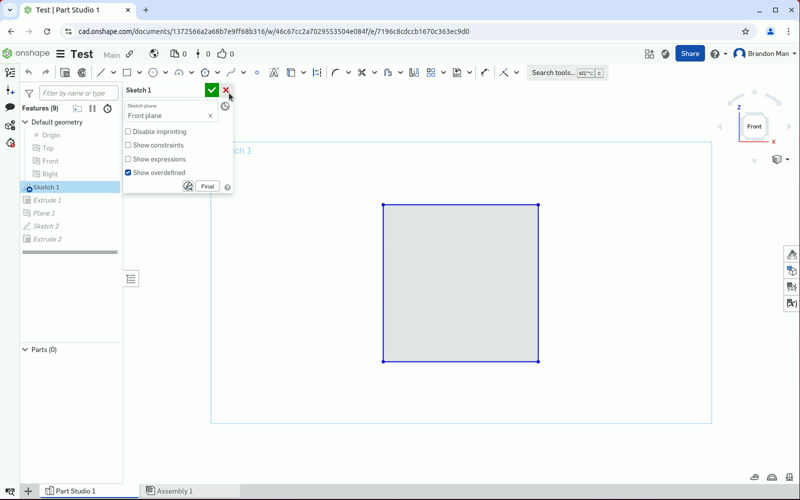
click(229, 92)
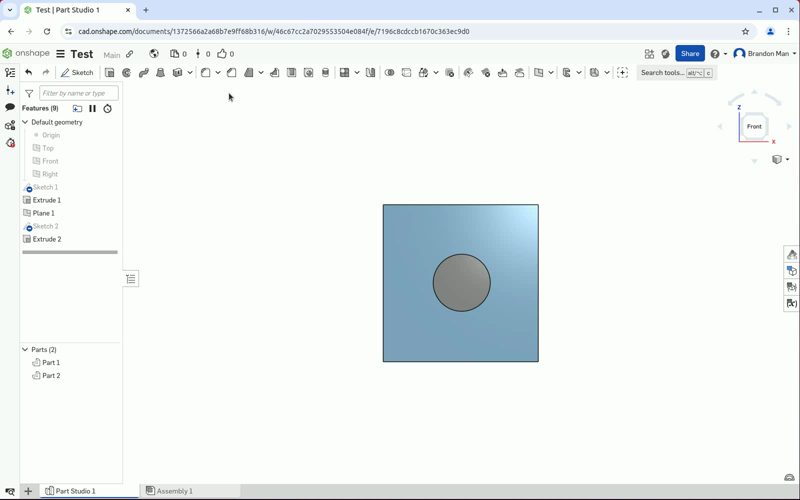
mouse_move(73, 352)
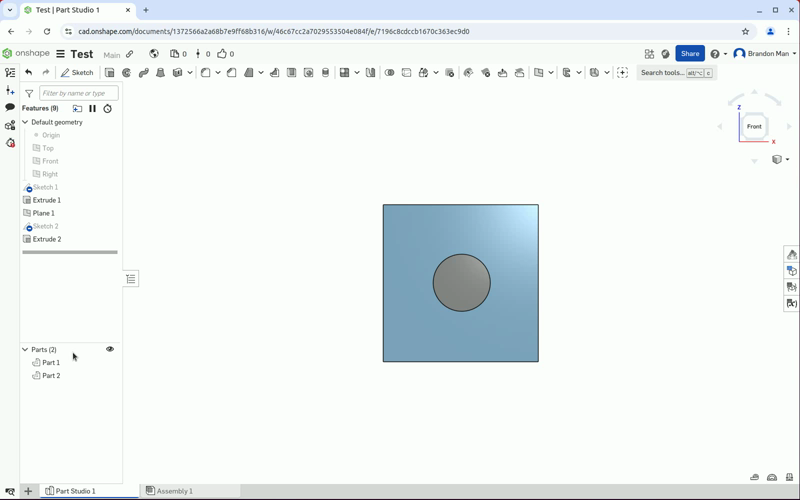
key(y)
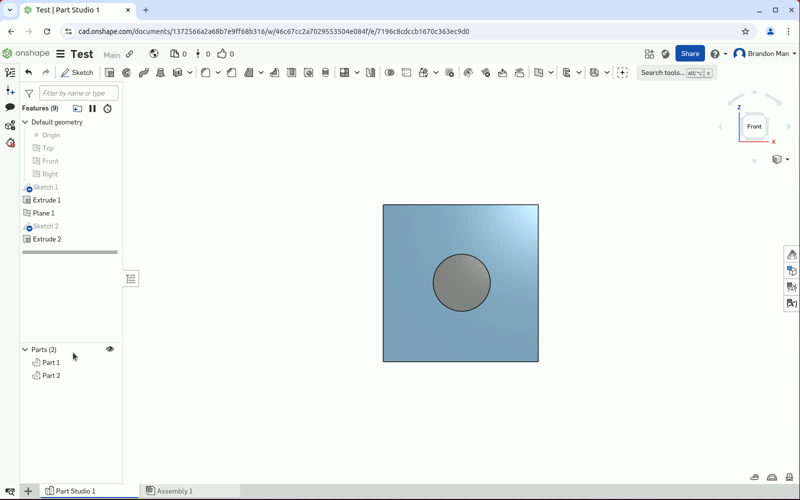
key(shift+p)
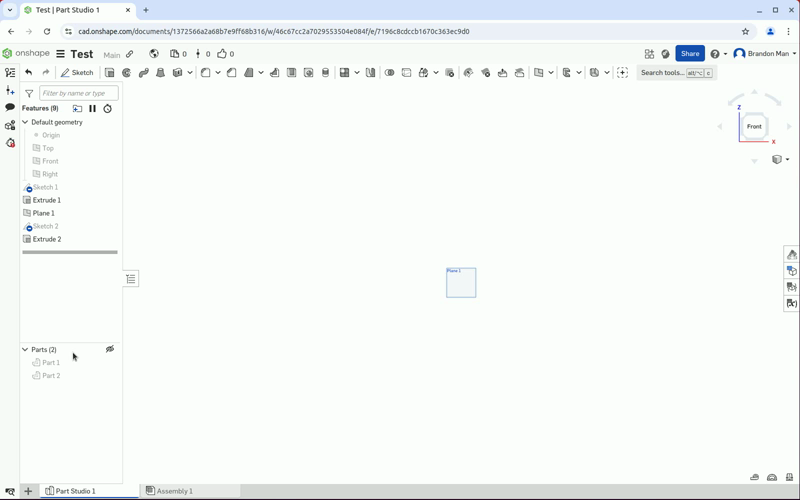
key(space)
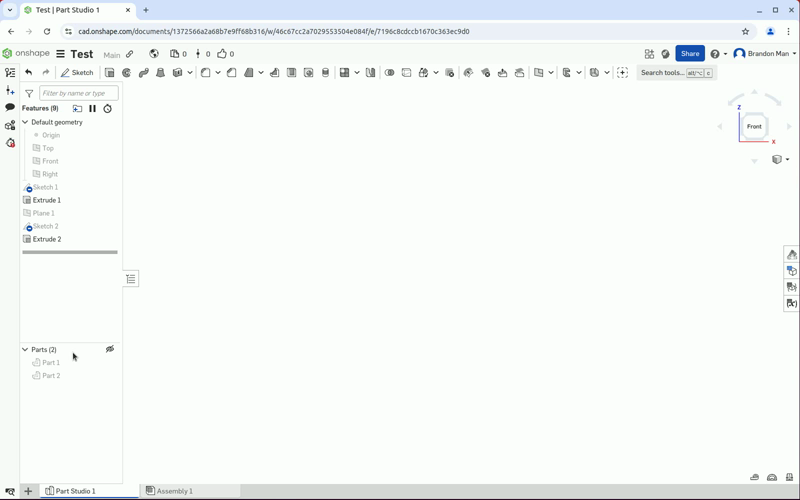
key_down(shift)
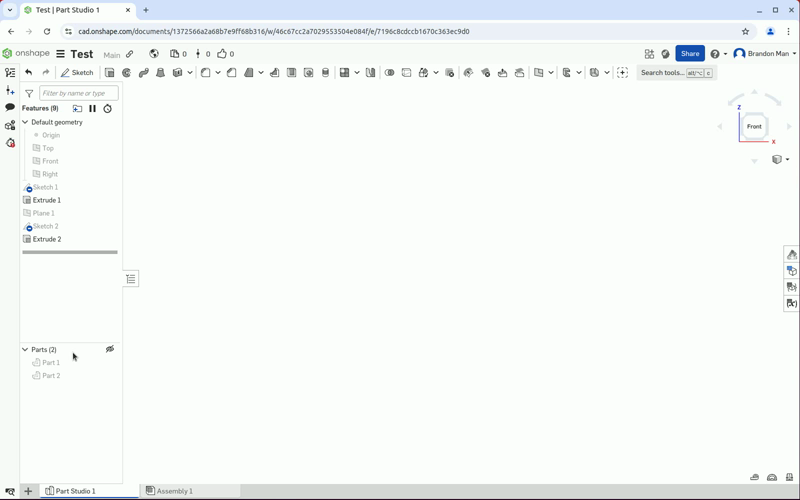
key(down)
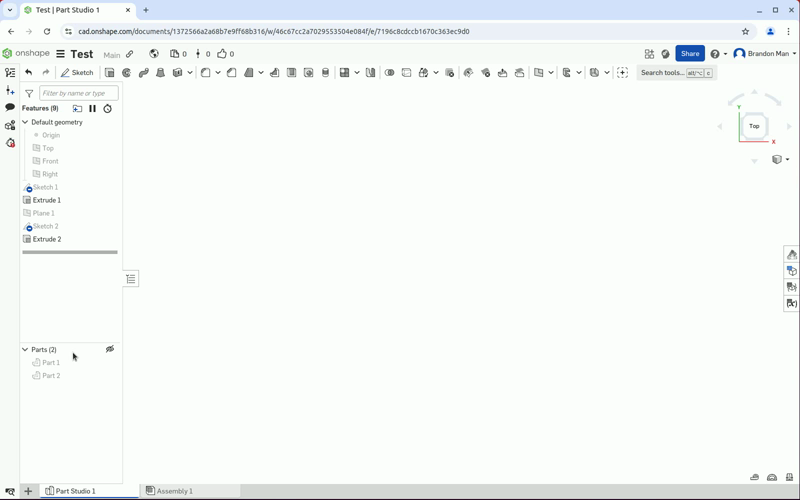
key_up(shift)
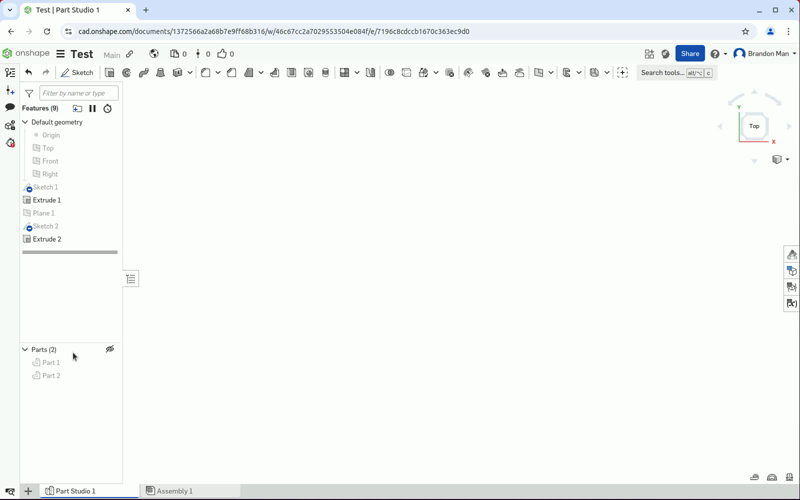
mouse_move(73, 352)
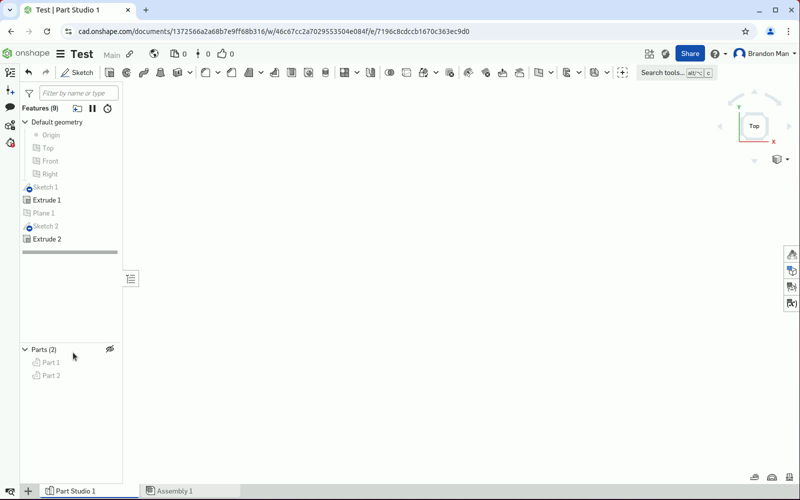
key(shift+y)
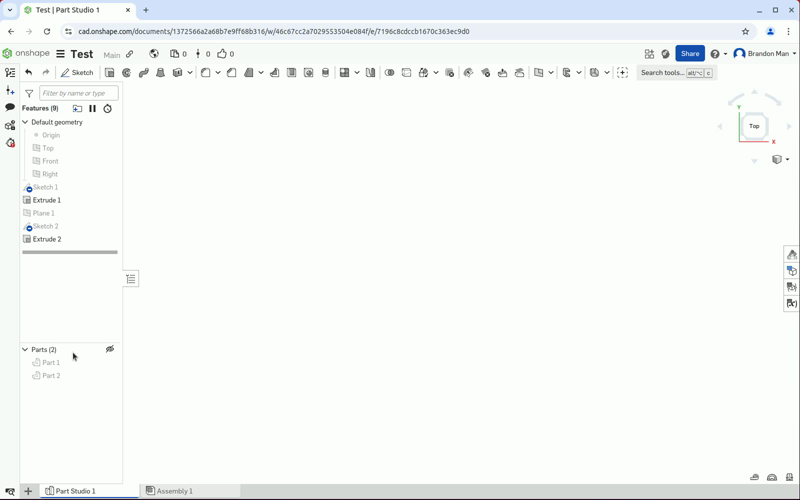
key(shift+s)
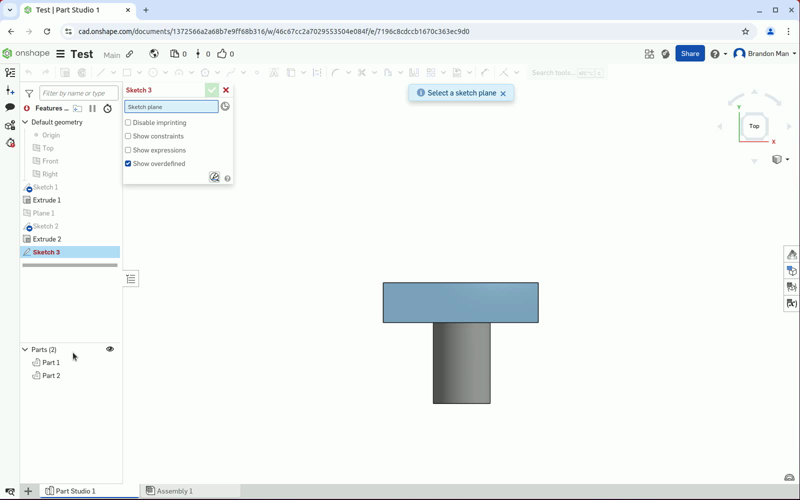
mouse_move(73, 150)
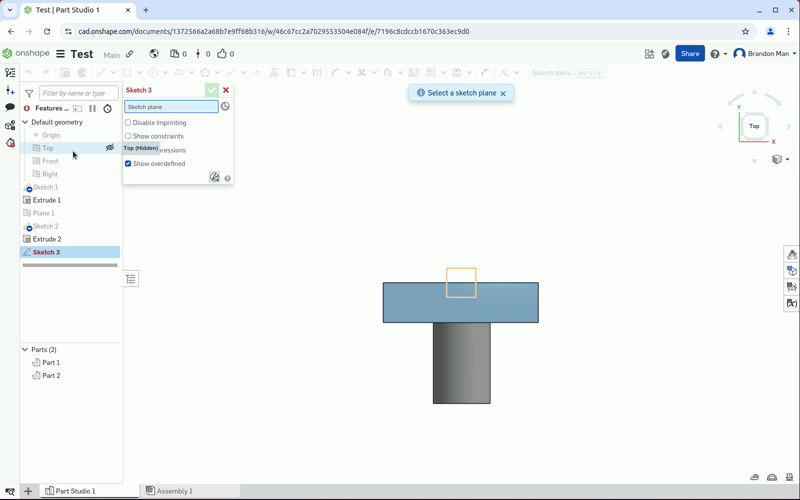
click(73, 150)
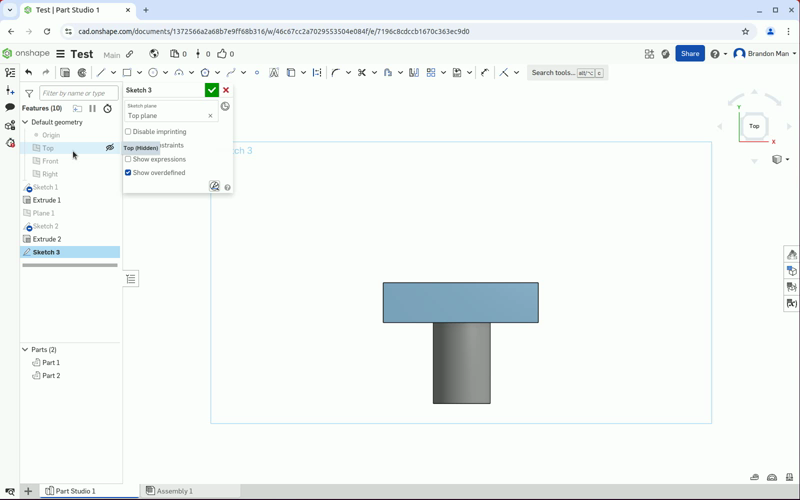
mouse_move(73, 352)
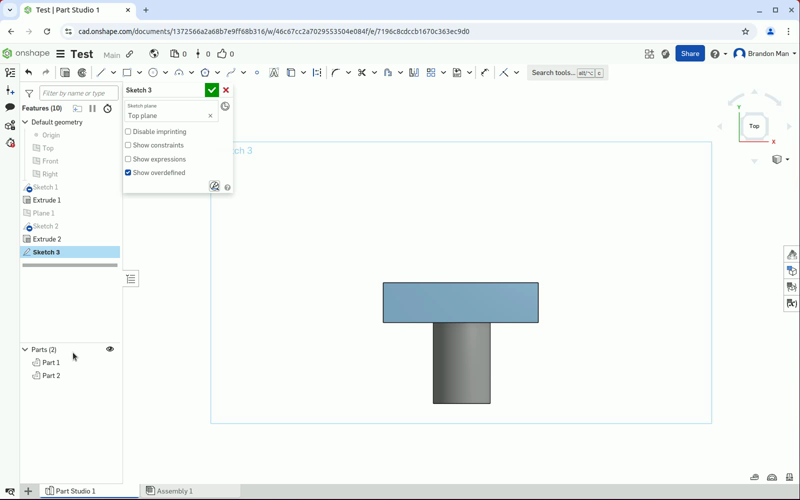
key(y)
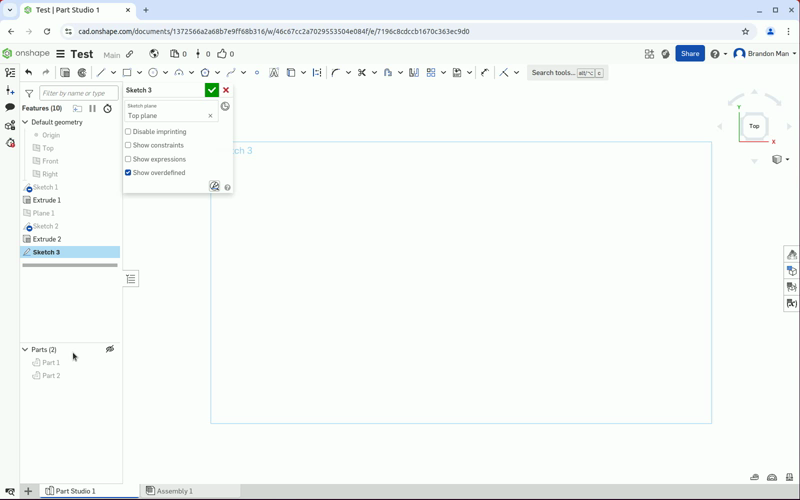
key(l)
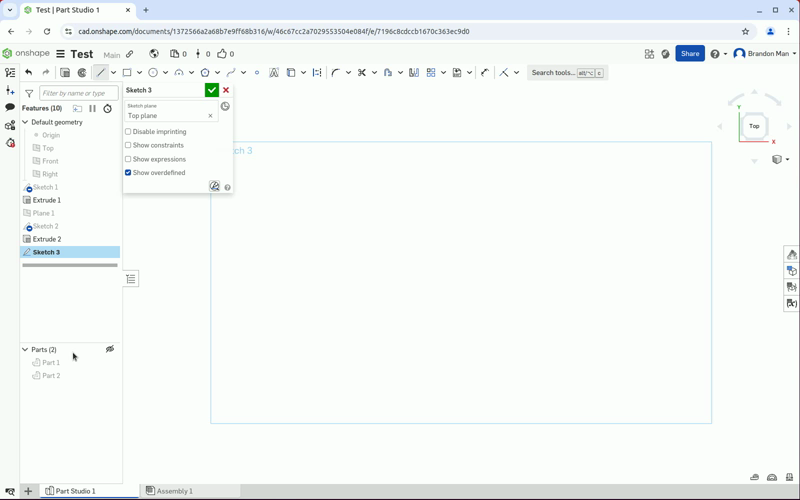
key_down(shift)
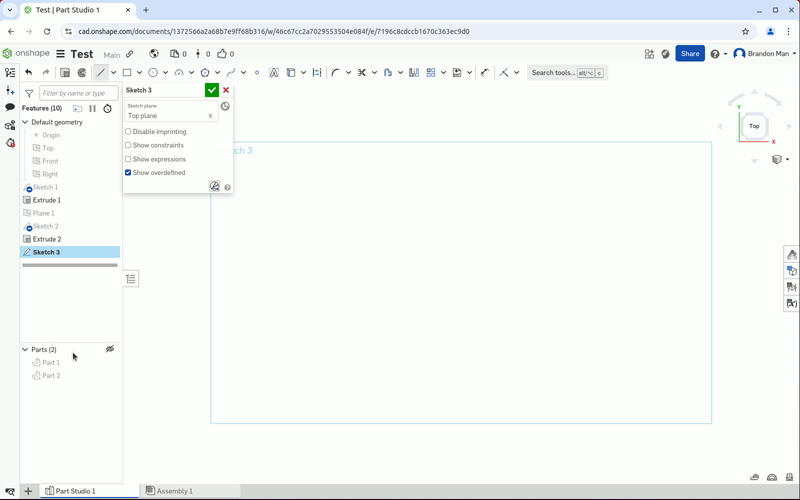
mouse_move(404, 410)
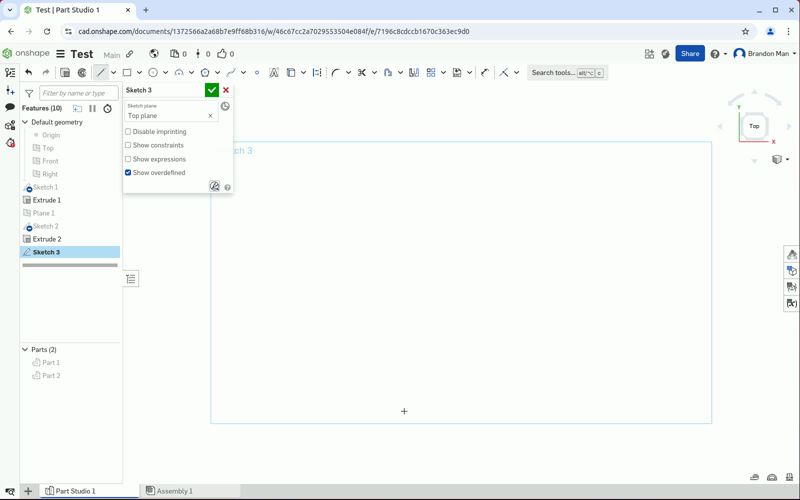
click(404, 410)
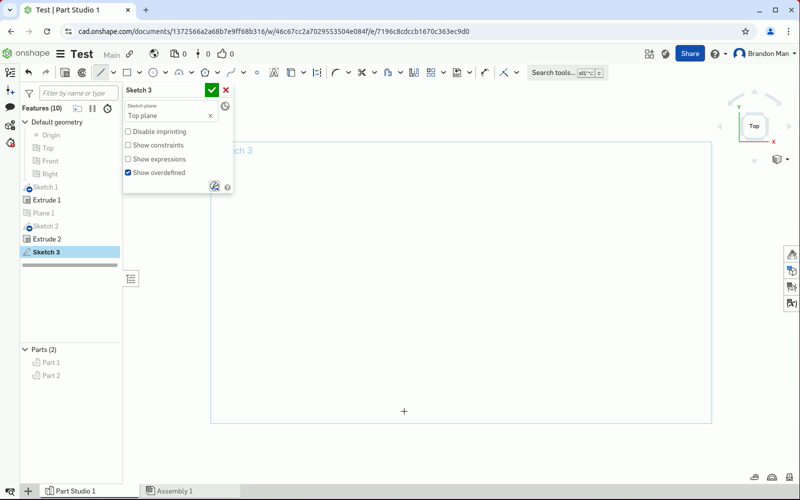
key_up(shift)
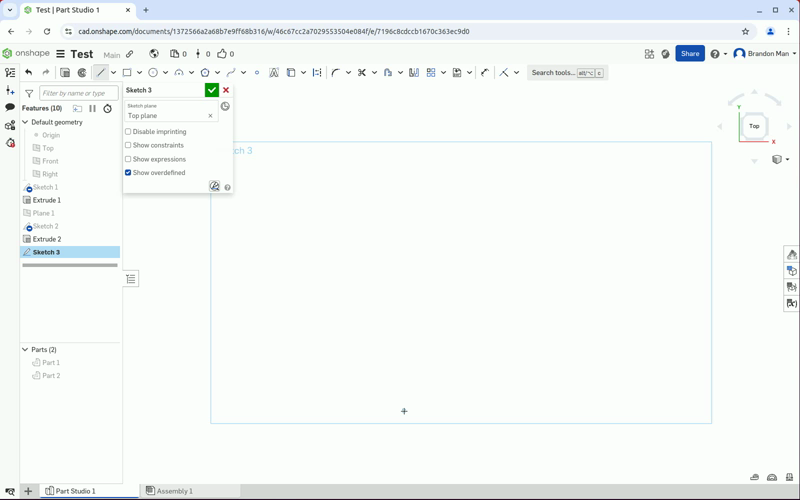
key_down(shift)
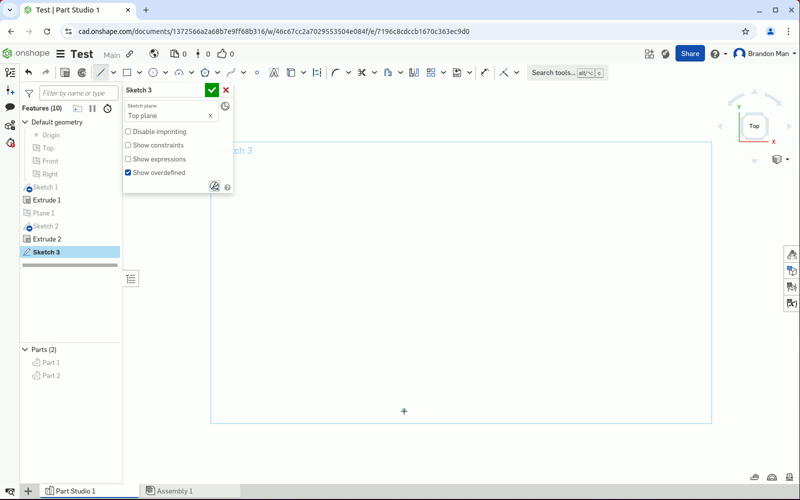
mouse_move(536, 410)
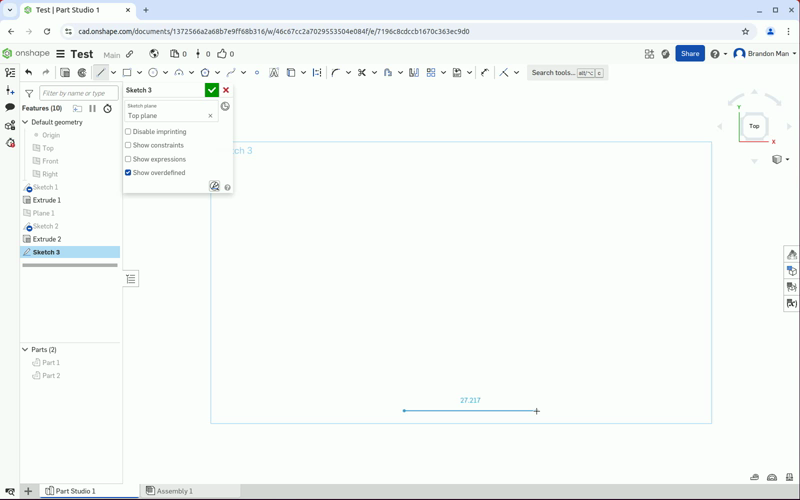
click(536, 410)
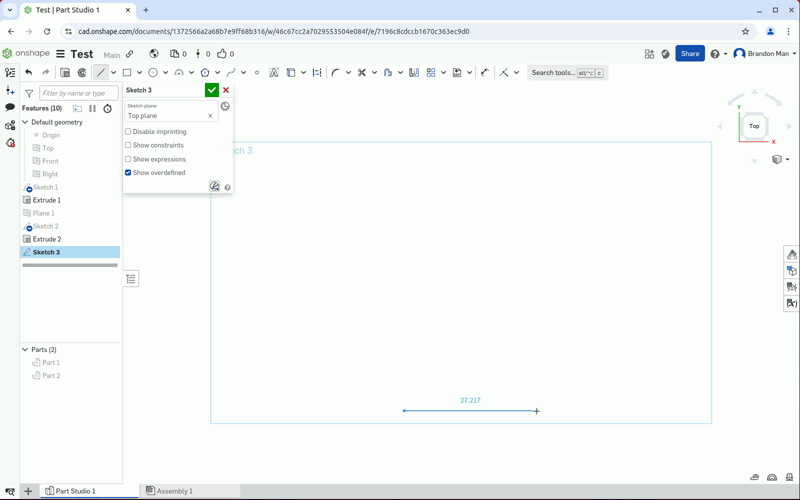
key_up(shift)
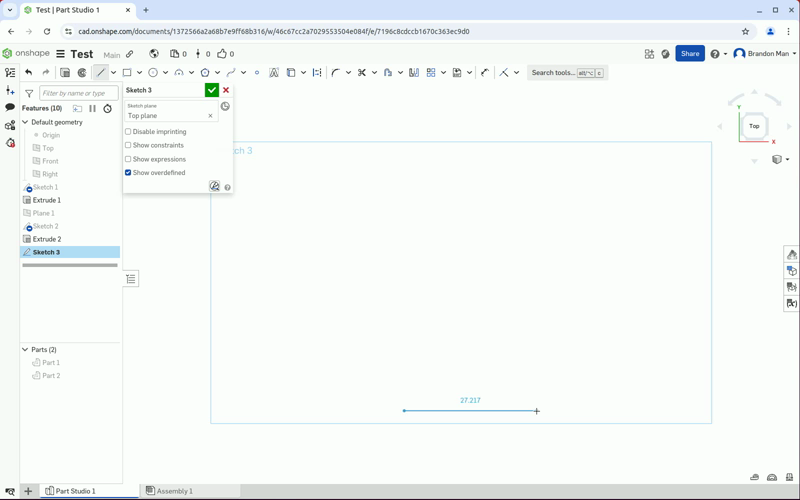
key_down(shift)
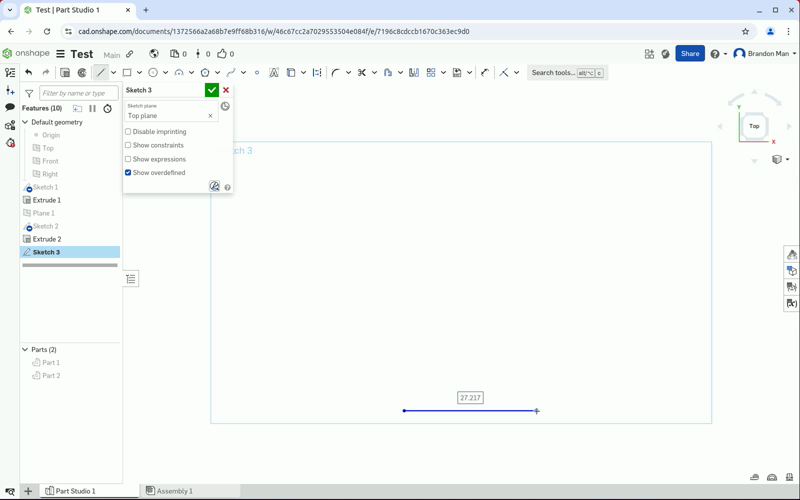
mouse_move(536, 342)
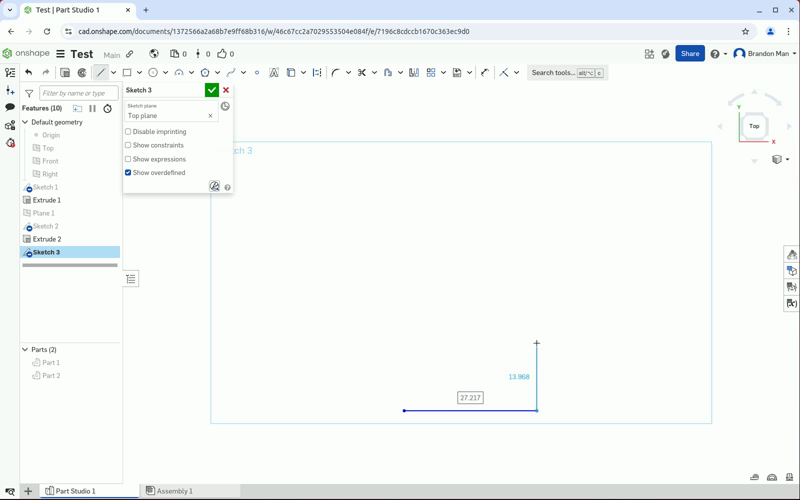
click(536, 342)
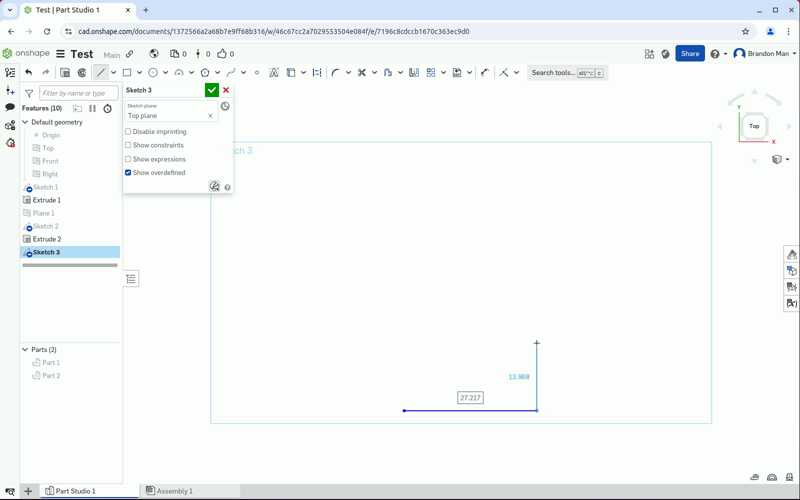
key_up(shift)
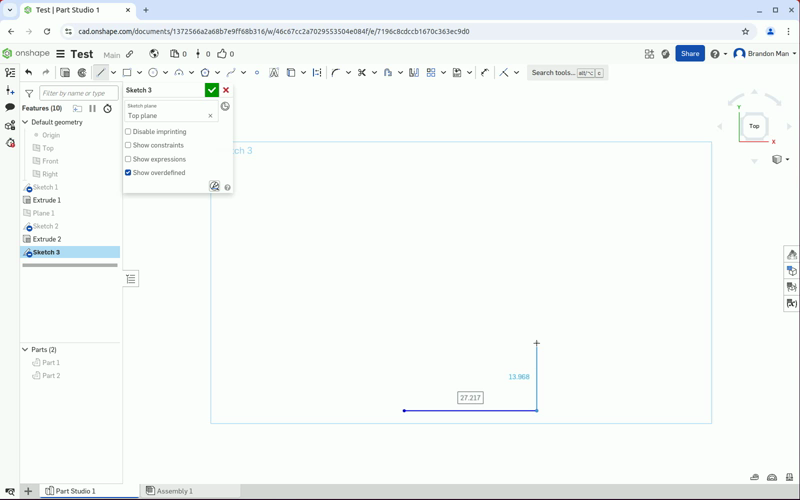
key_down(shift)
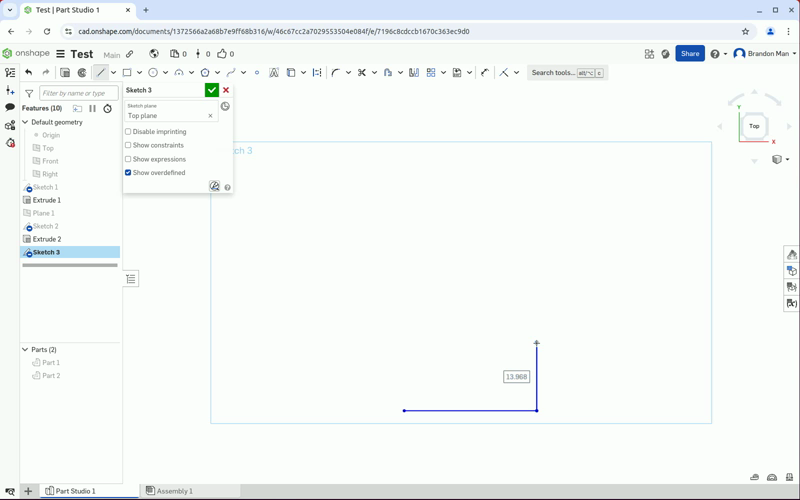
mouse_move(404, 410)
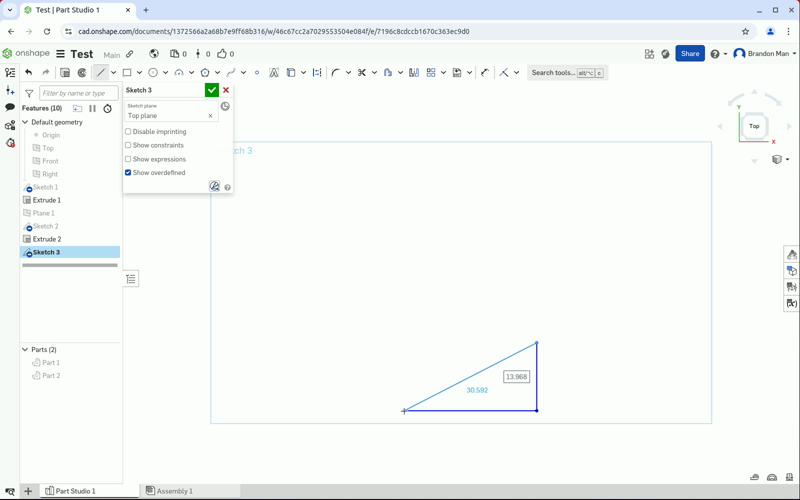
key_up(shift)
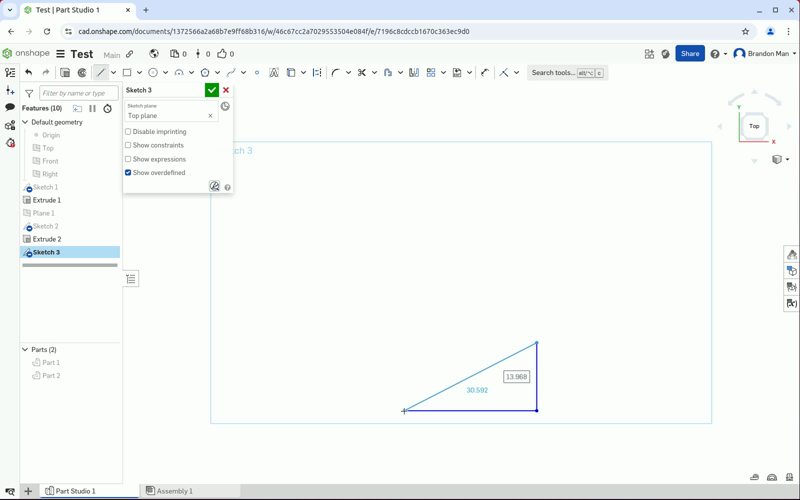
click(404, 410)
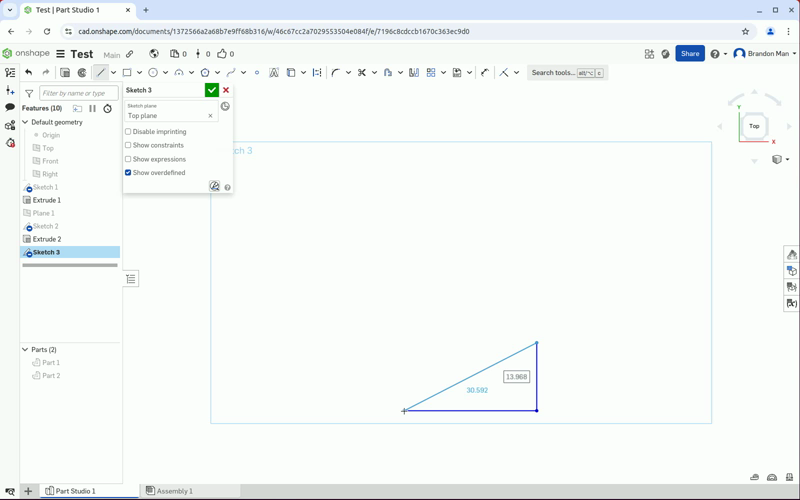
key(esc)
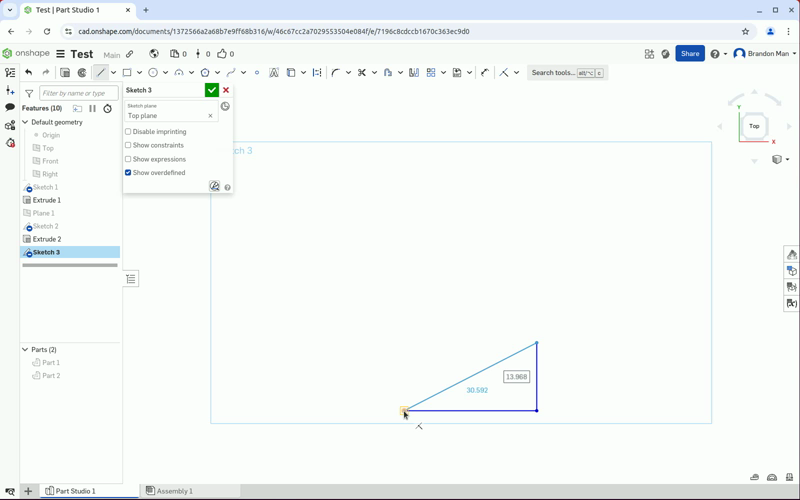
mouse_move(495, 369)
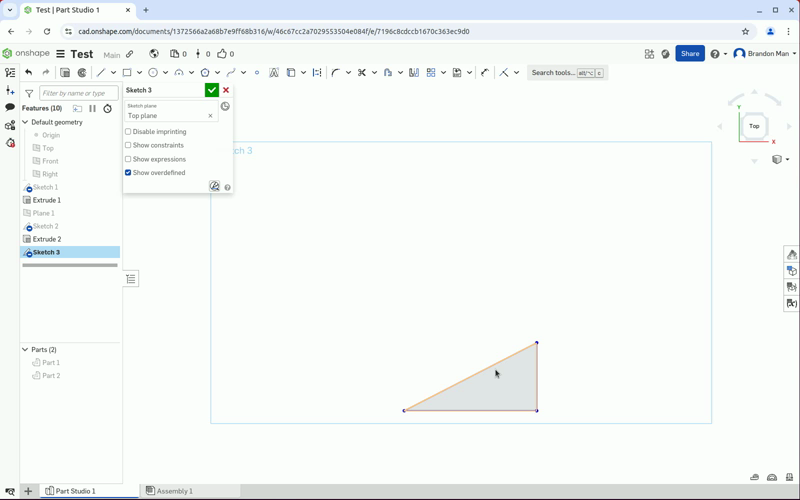
click(495, 369)
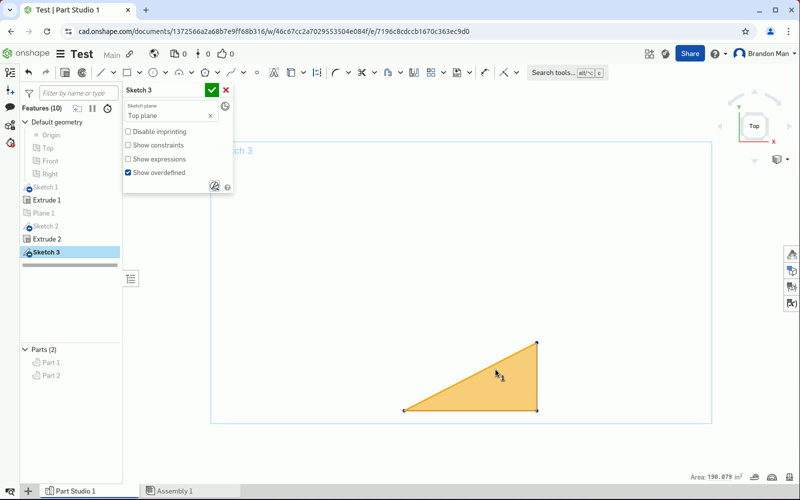
mouse_move(73, 352)
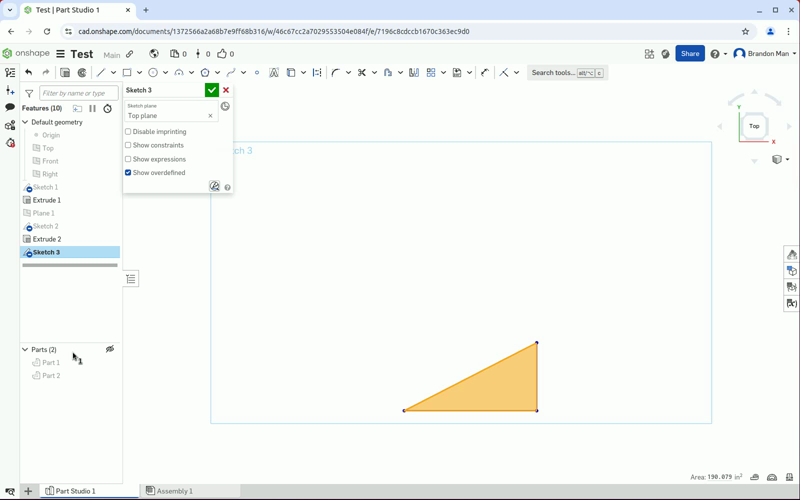
key(shift+y)
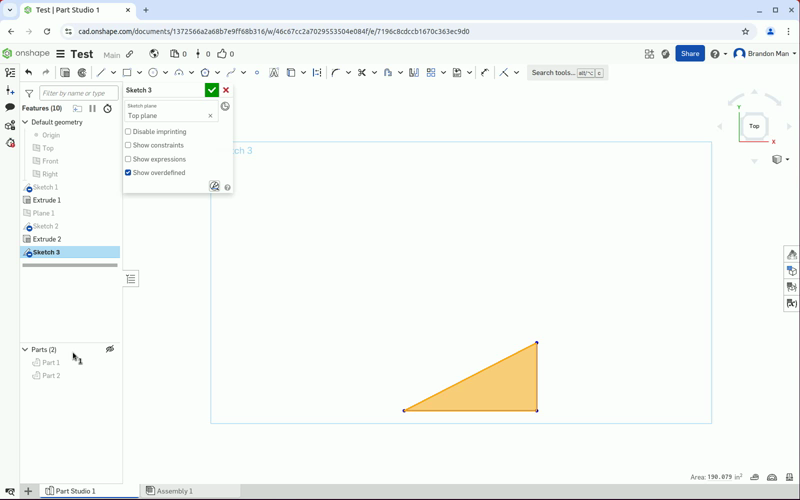
key(shift+e)
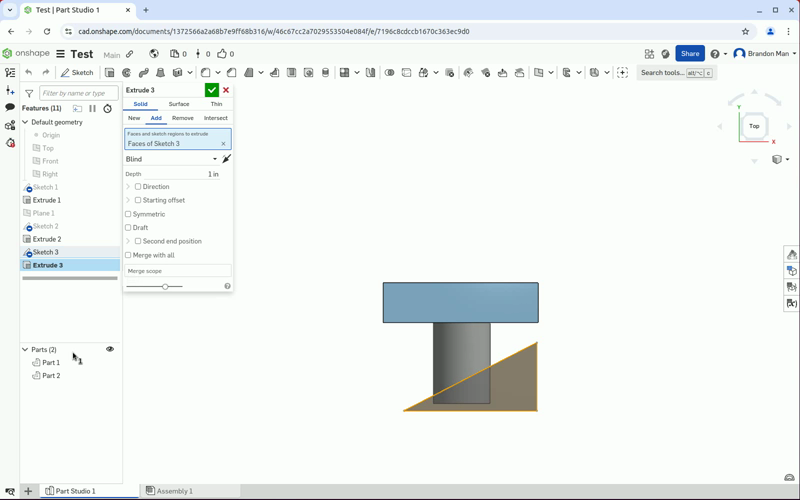
mouse_move(143, 106)
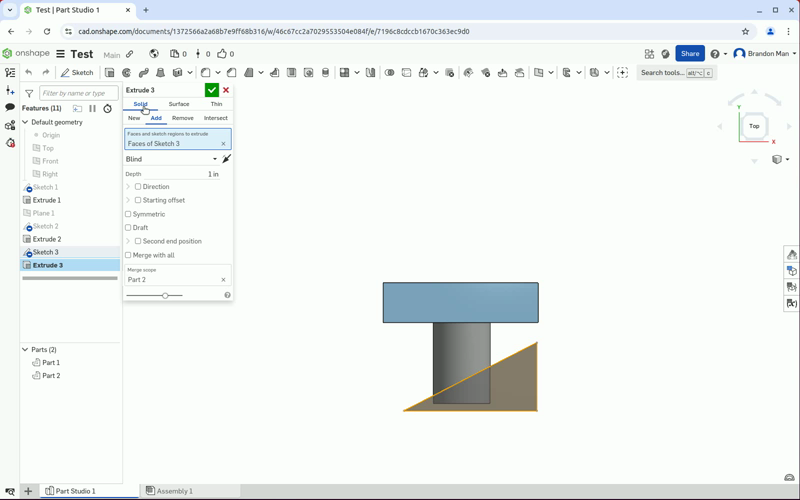
click(143, 106)
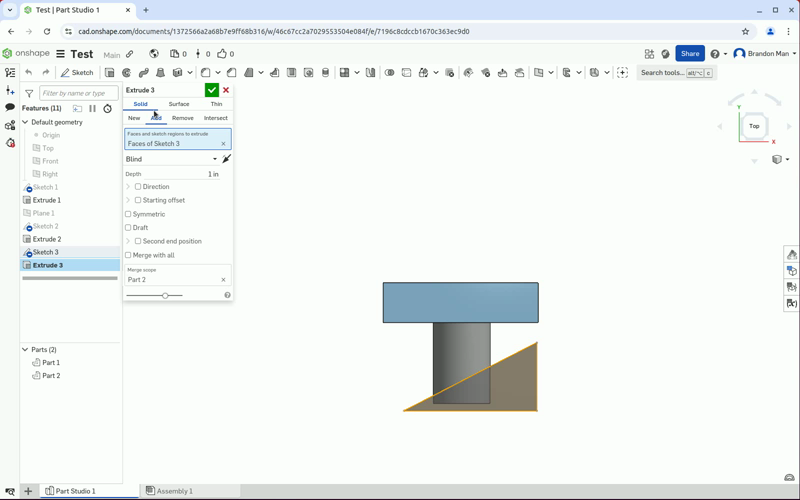
mouse_move(186, 120)
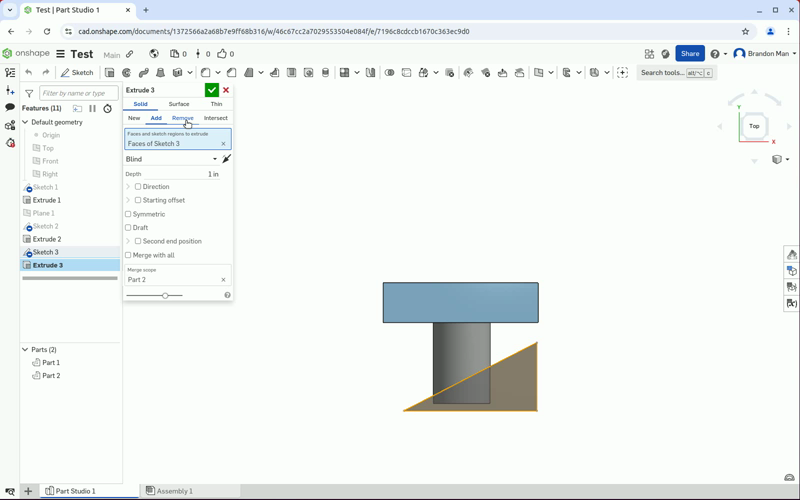
click(186, 120)
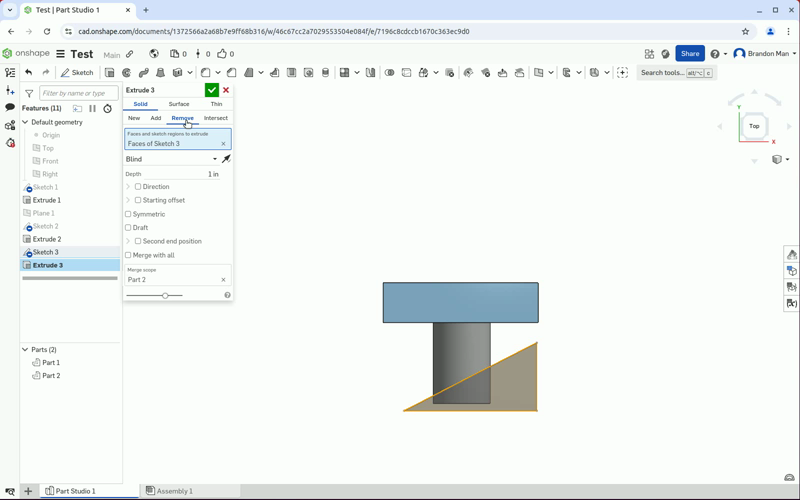
key(tab, 4)
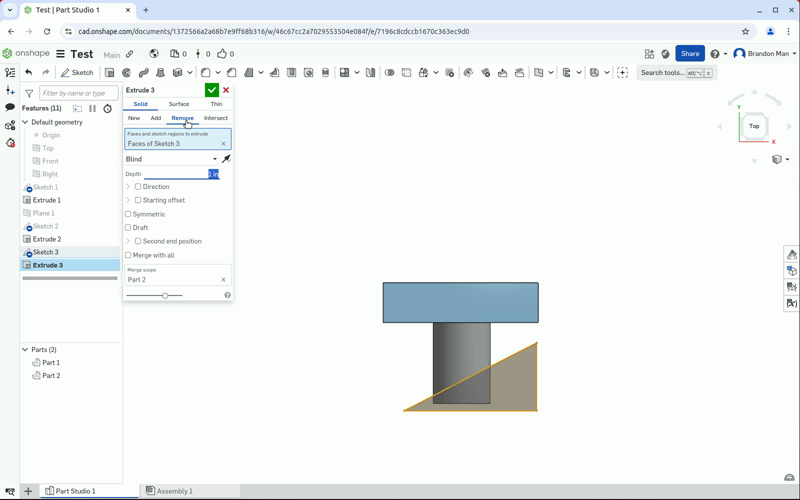
text(23.108)
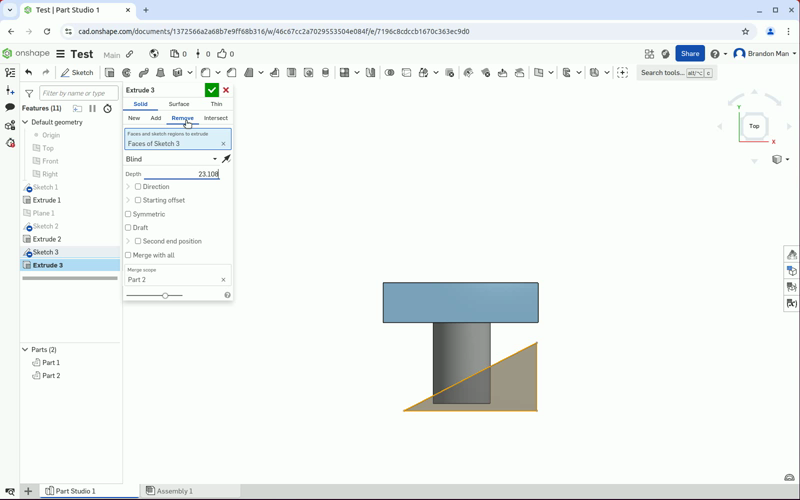
key(tab, 3)
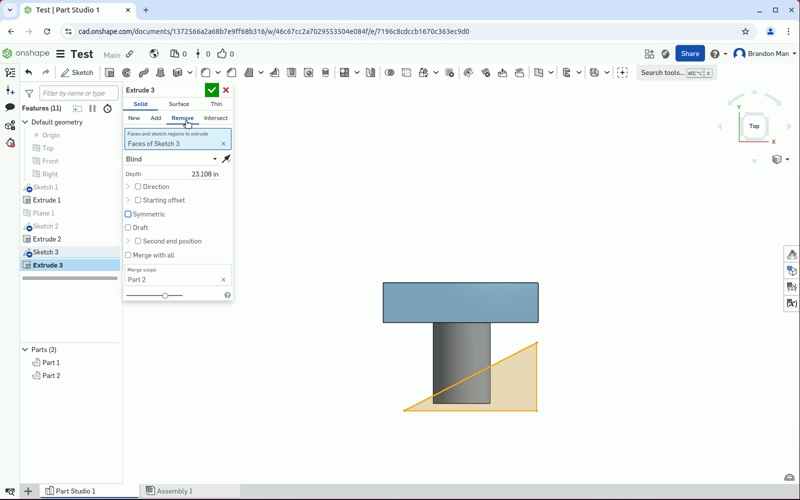
key(space)
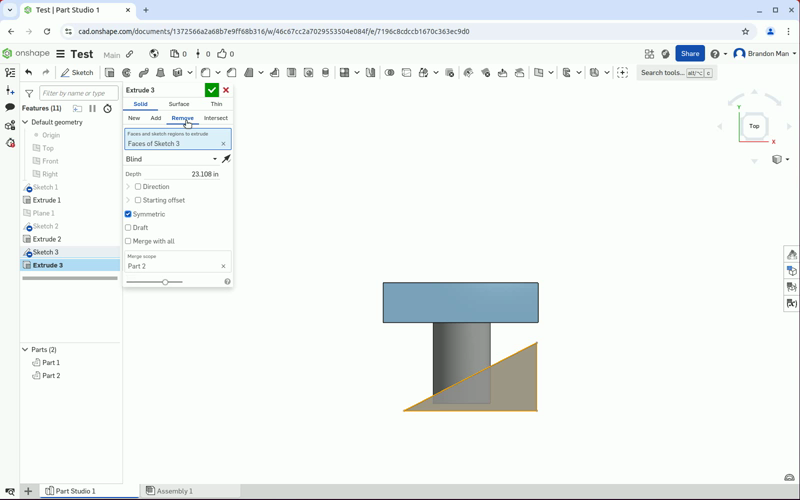
key(tab, 2)
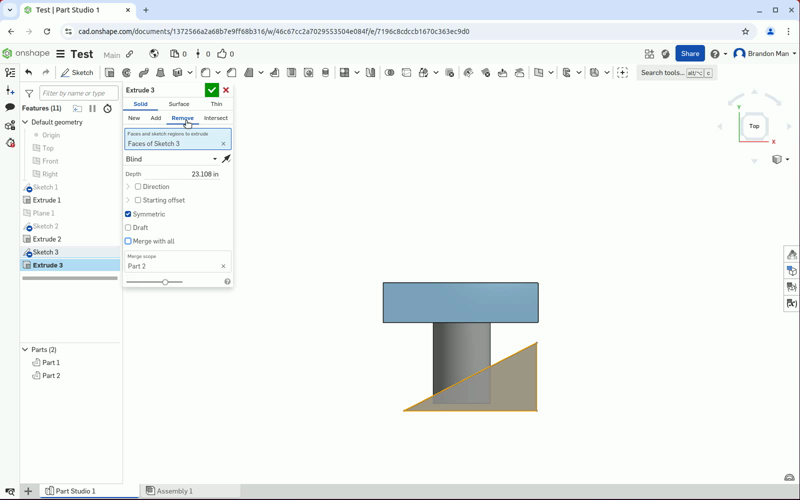
key(space)
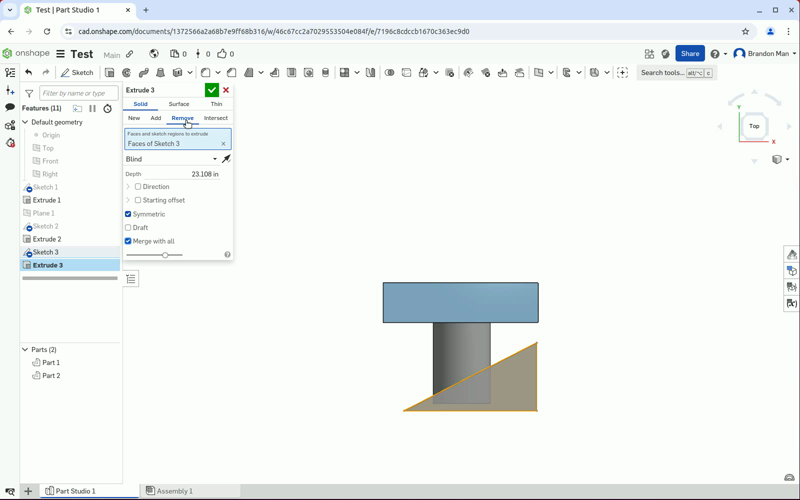
key(enter)
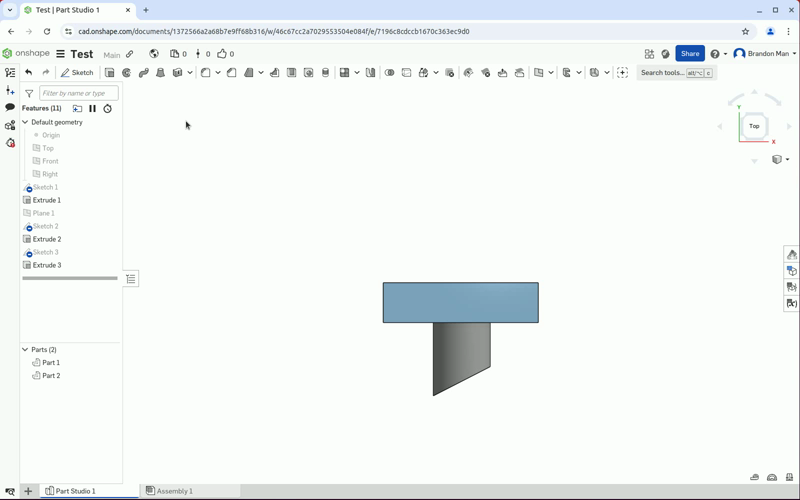
key(shift+h)
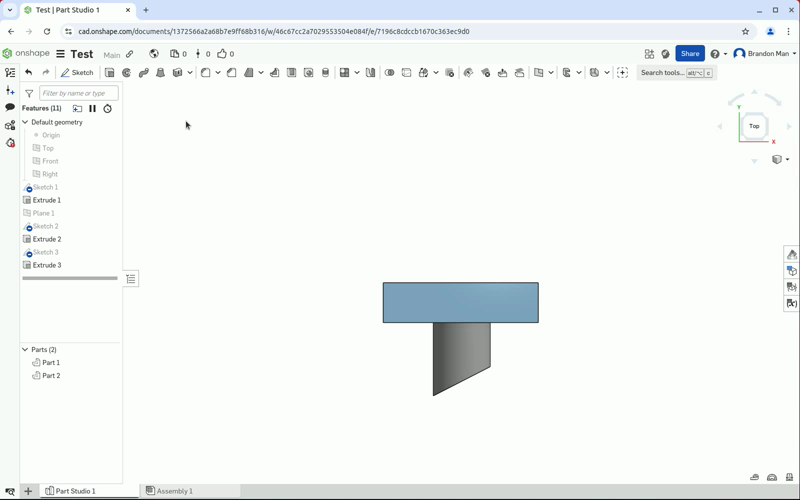
key(shift+h)
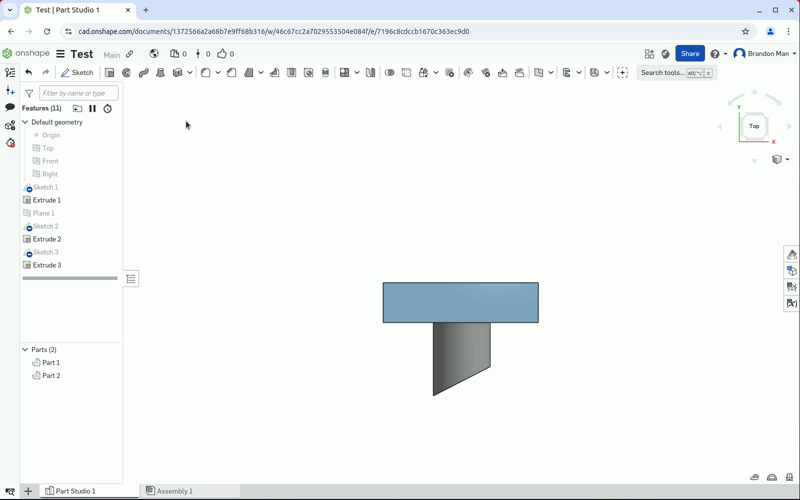
mouse_move(73, 189)
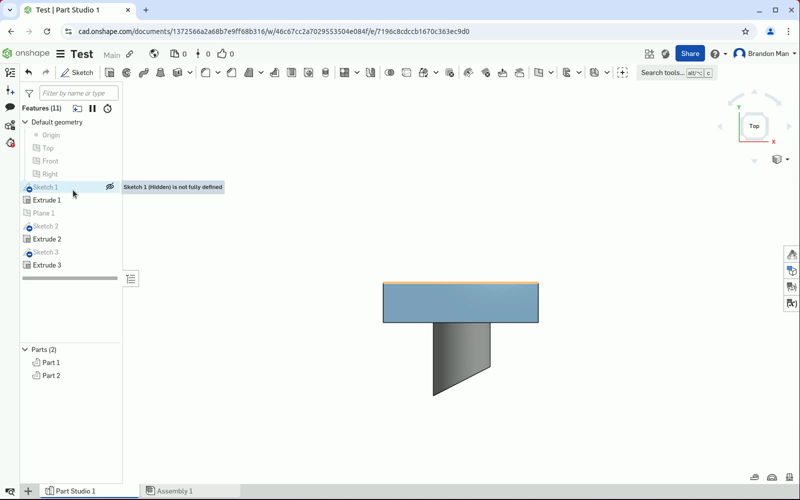
click(73, 189)
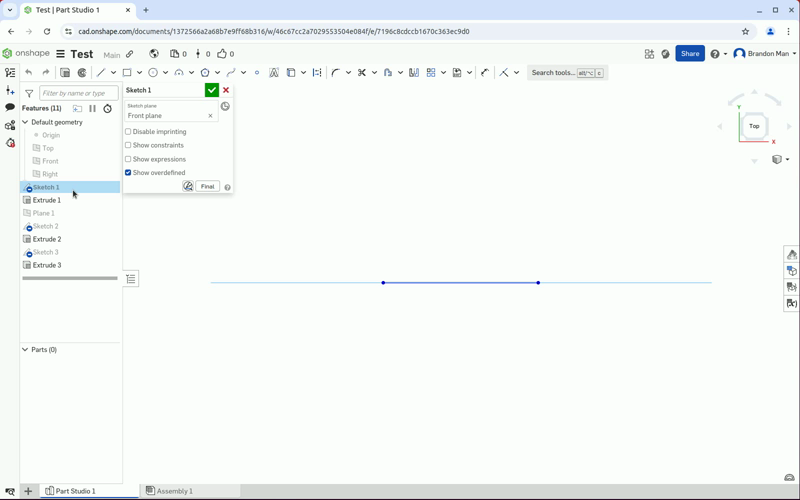
mouse_move(229, 92)
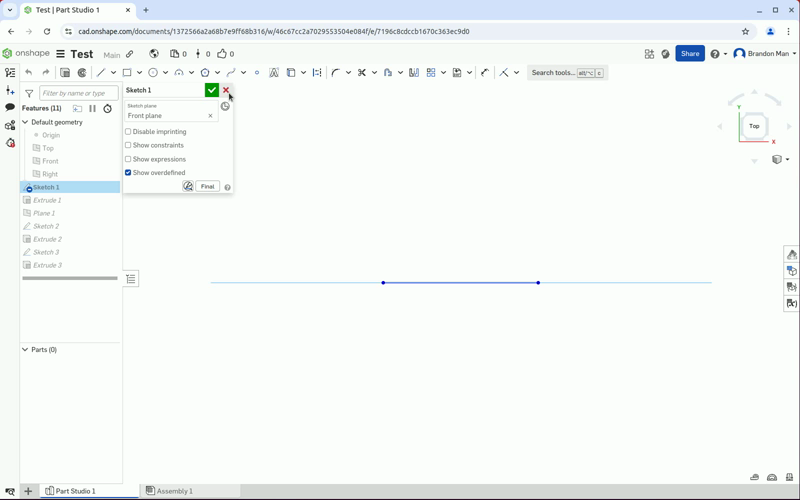
click(229, 92)
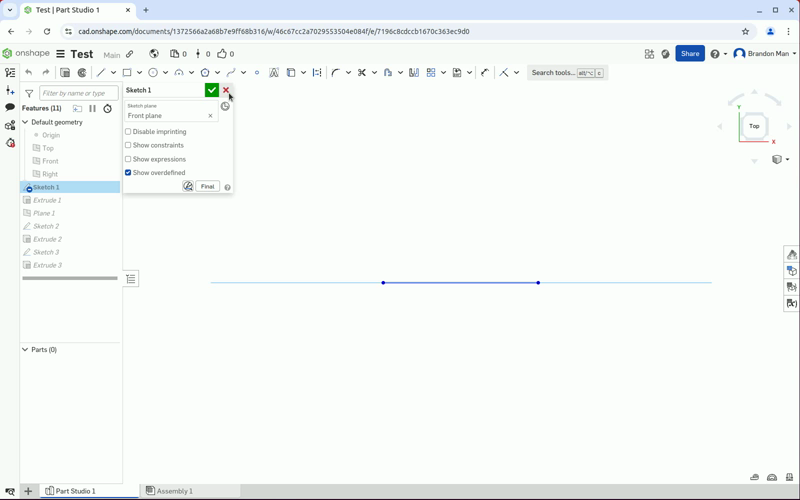
key(shift+s)
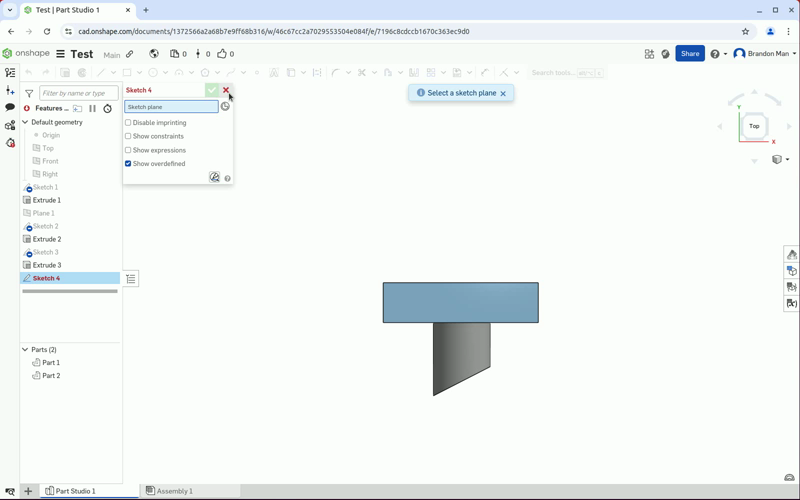
mouse_move(73, 150)
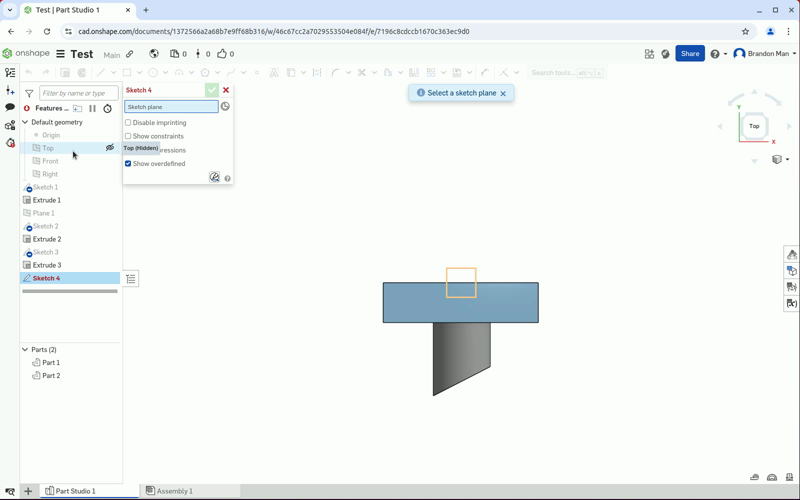
click(73, 150)
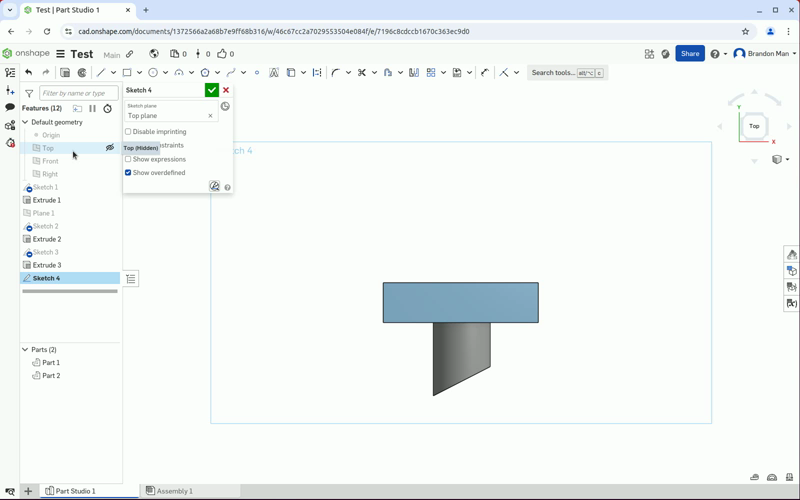
mouse_move(73, 352)
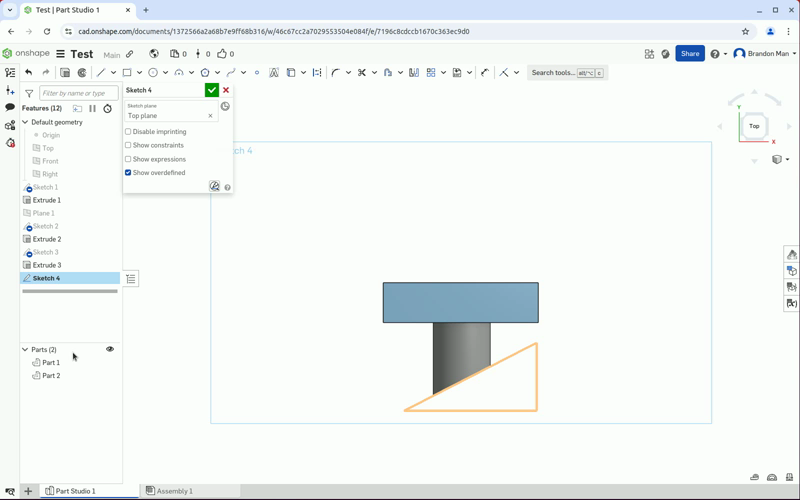
key(y)
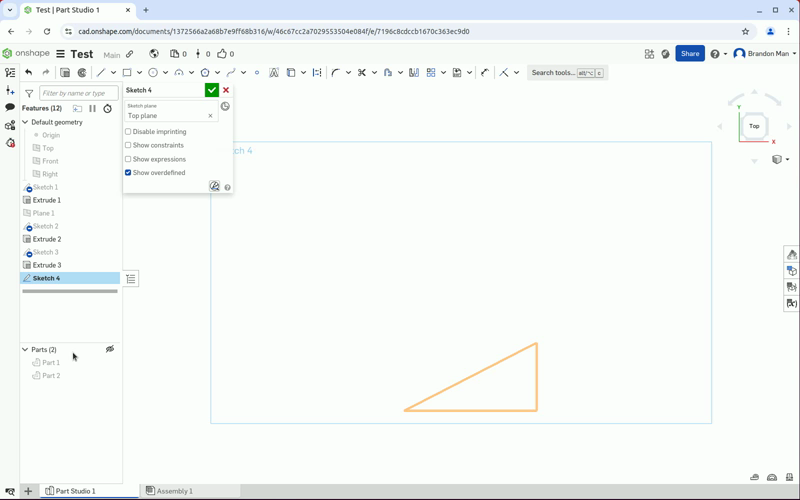
key(l)
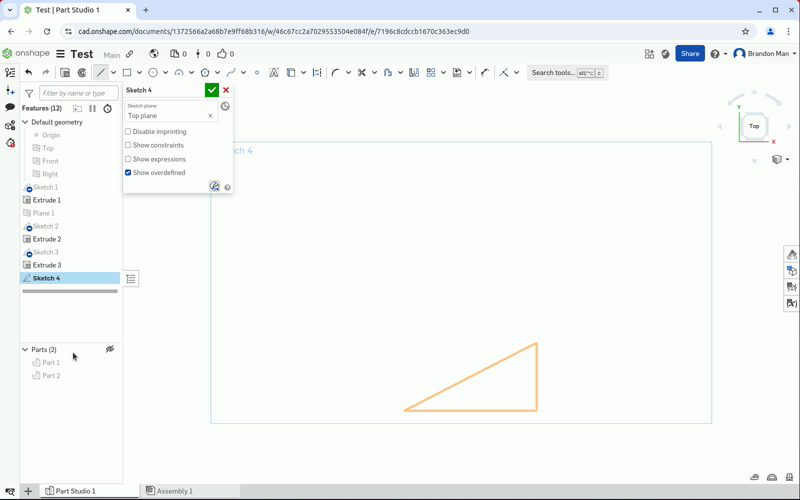
key_down(shift)
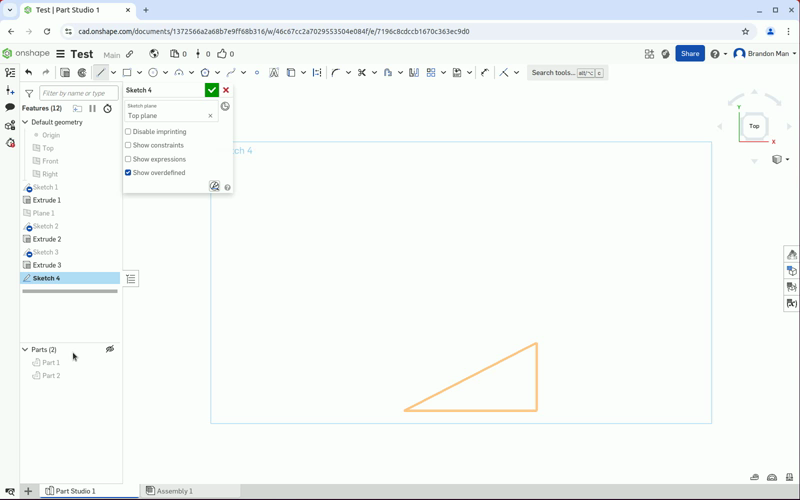
mouse_move(404, 410)
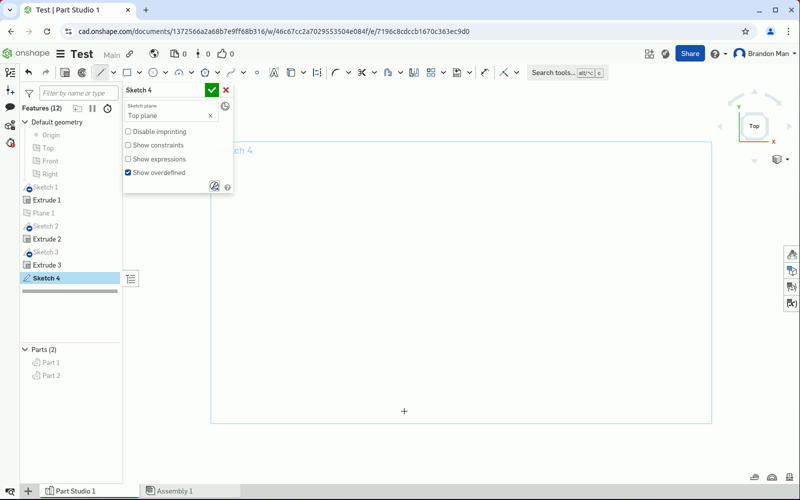
click(404, 410)
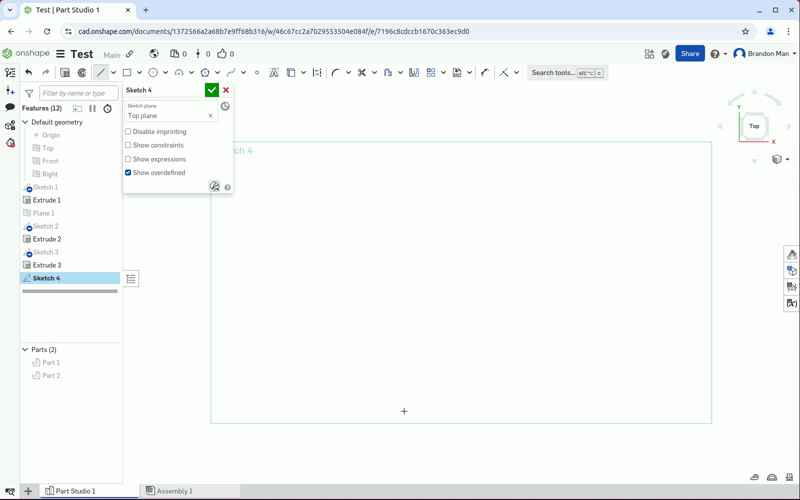
key_up(shift)
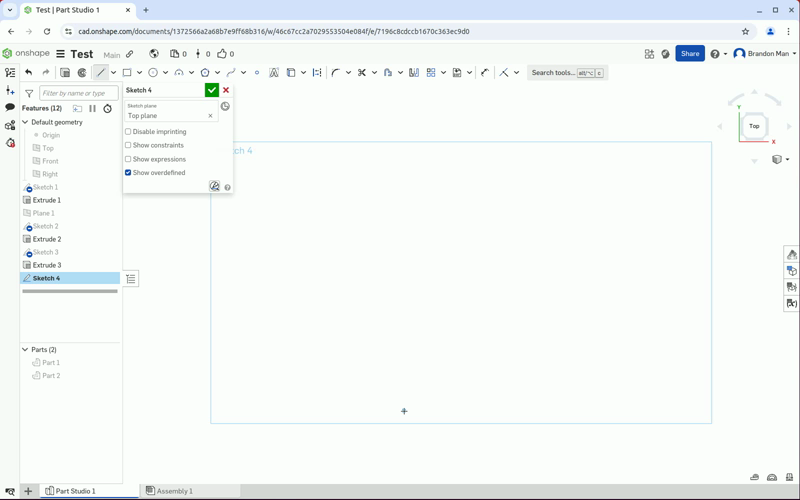
key_down(shift)
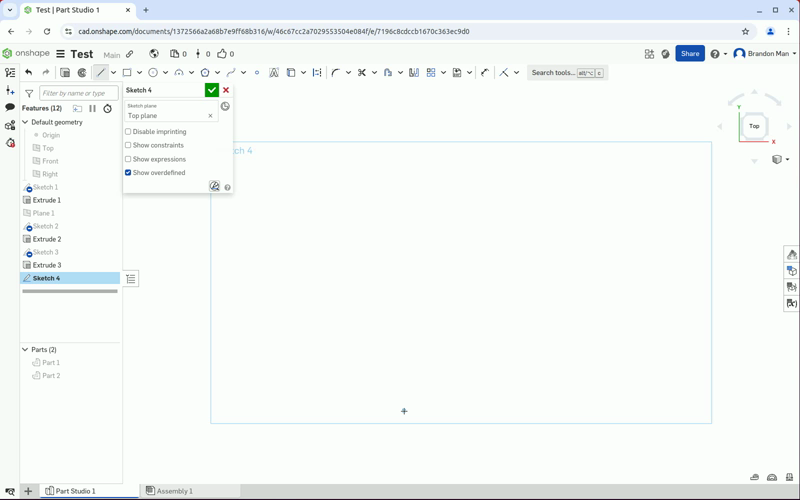
mouse_move(536, 410)
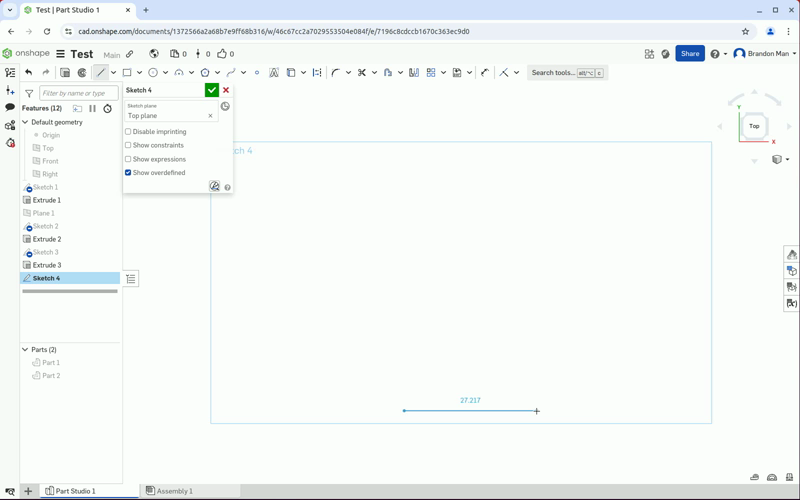
click(536, 410)
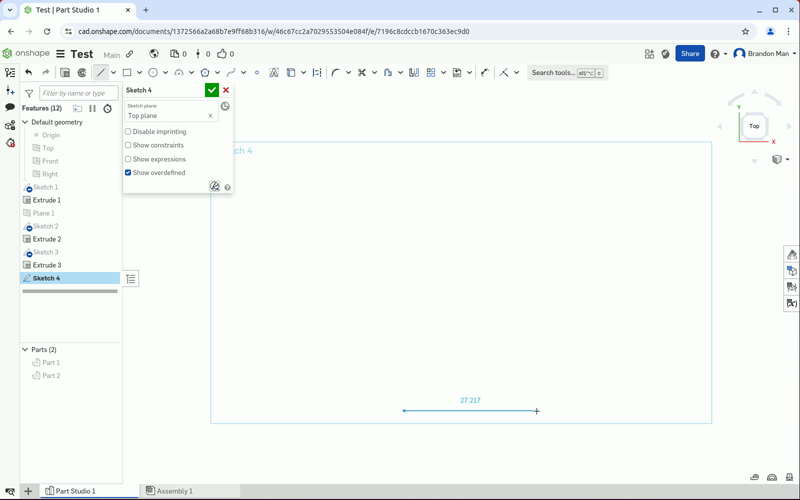
key_up(shift)
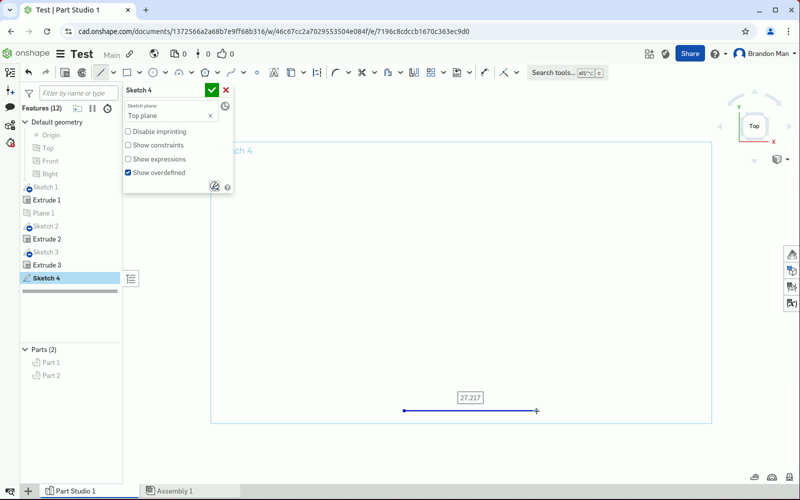
key_down(shift)
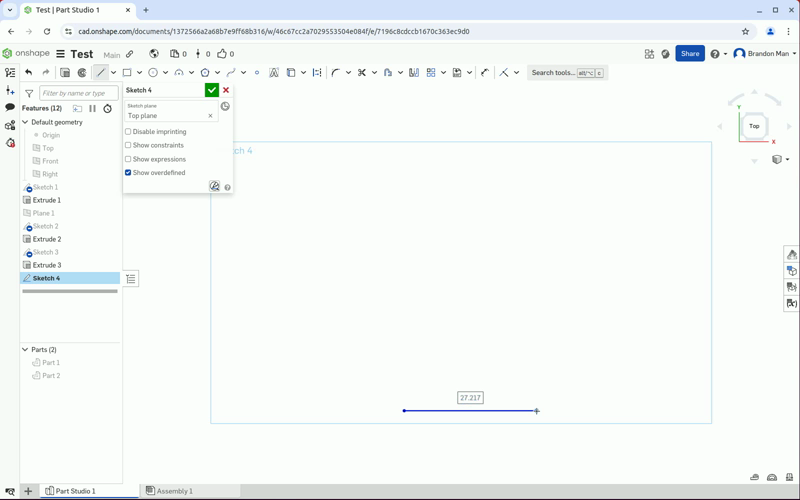
mouse_move(536, 342)
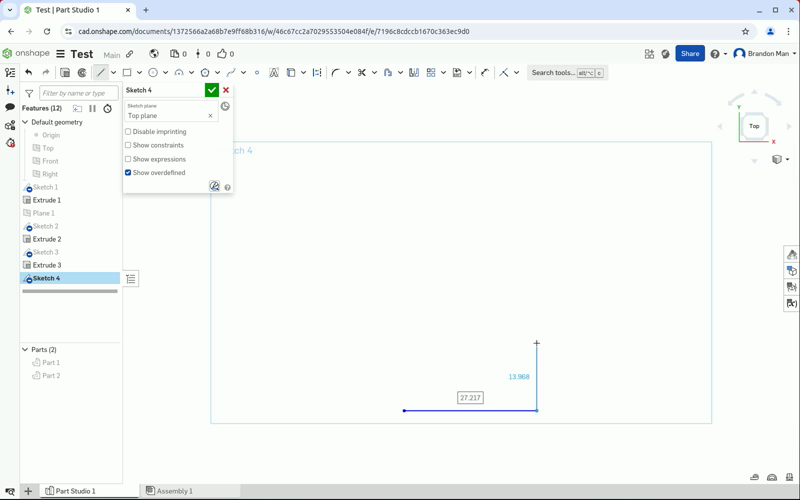
click(536, 342)
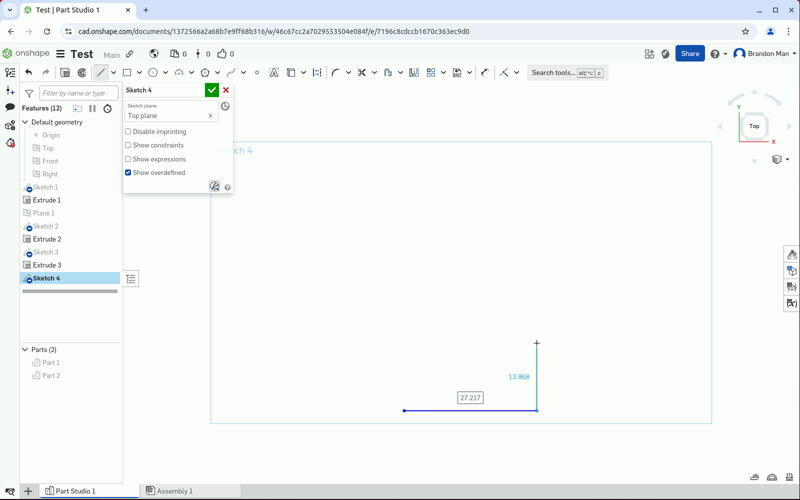
key_up(shift)
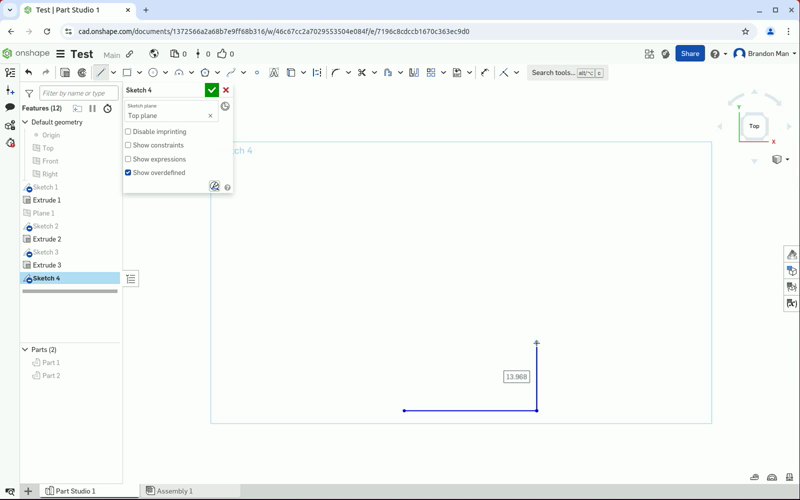
key_down(shift)
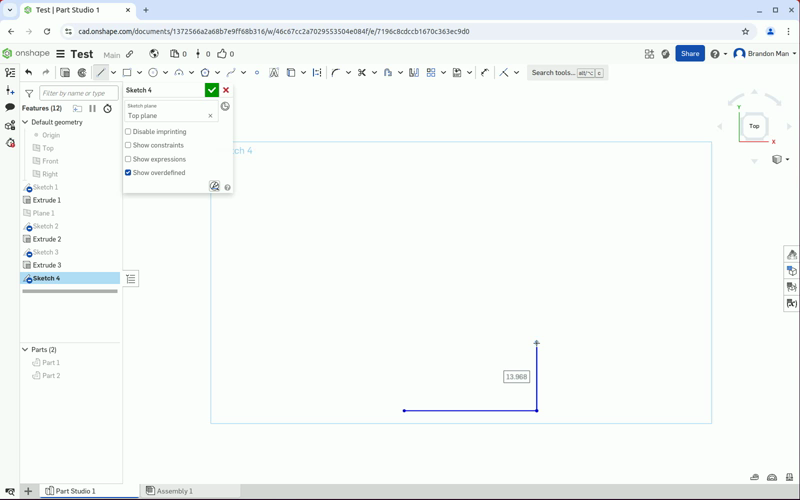
mouse_move(404, 410)
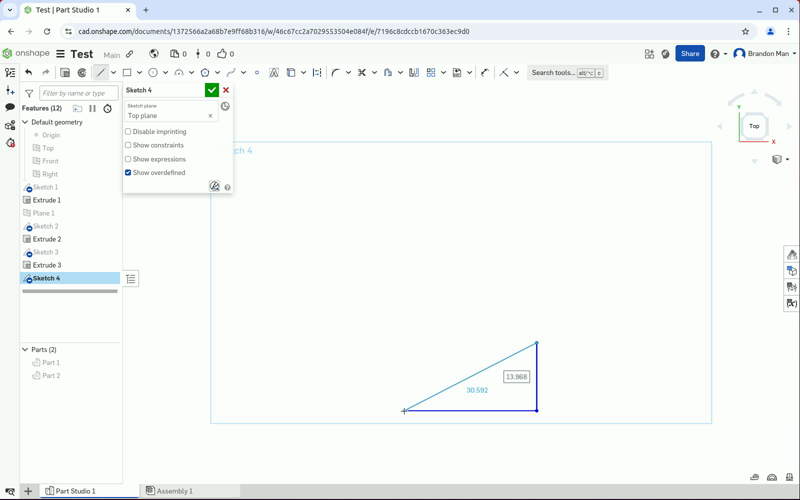
key_up(shift)
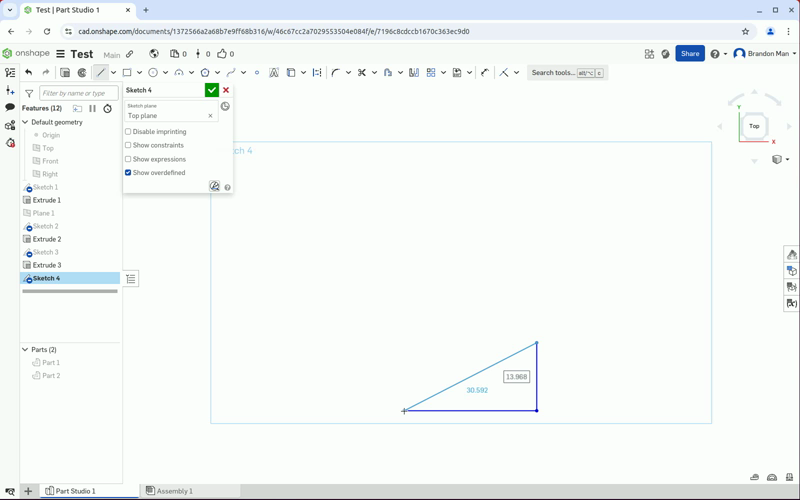
click(404, 410)
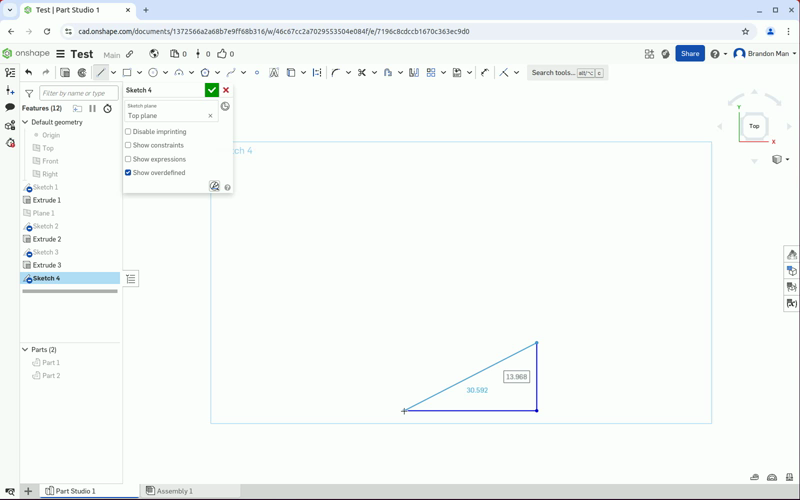
key(esc)
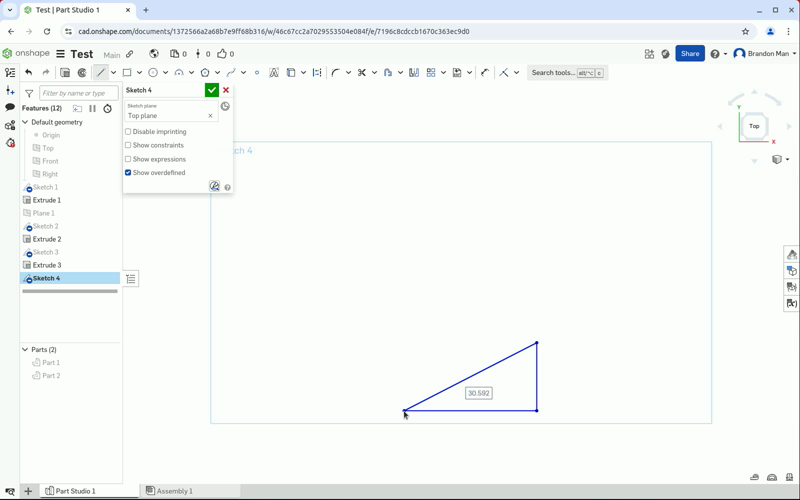
mouse_move(502, 380)
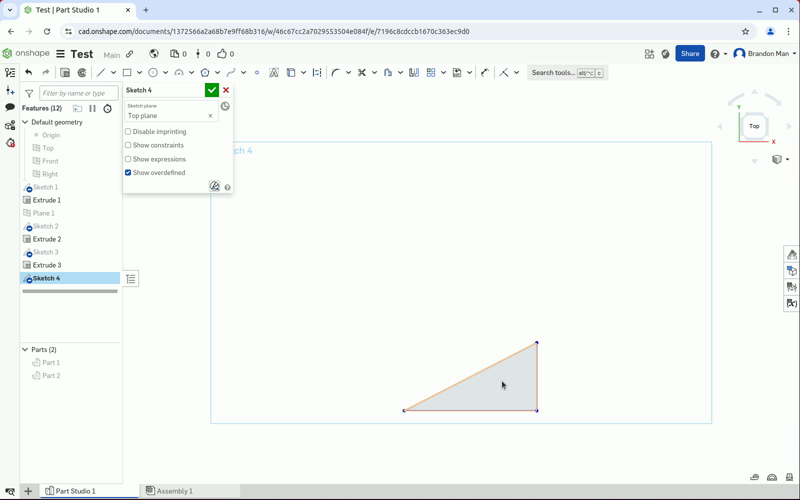
click(502, 380)
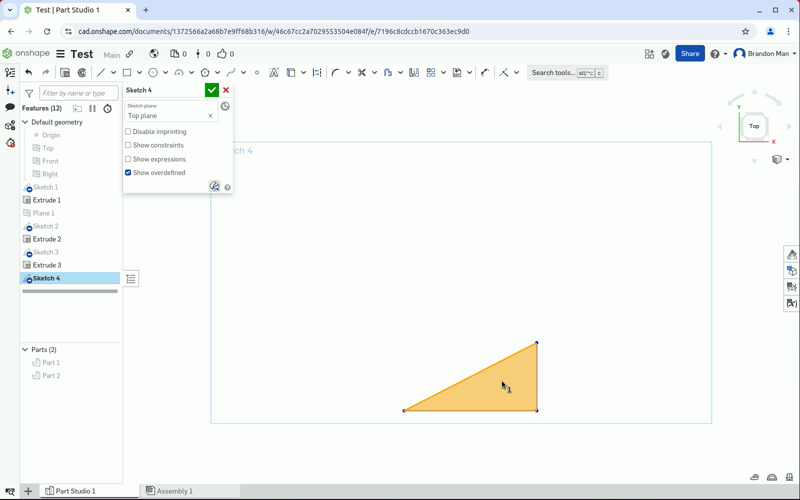
mouse_move(73, 352)
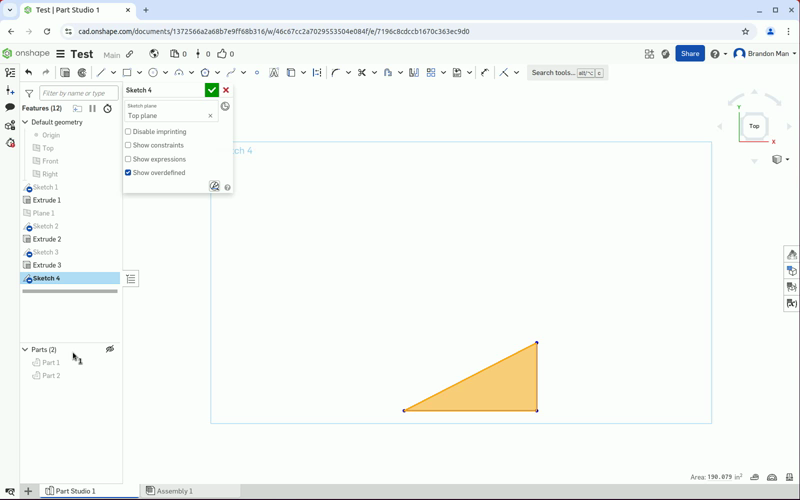
key(shift+y)
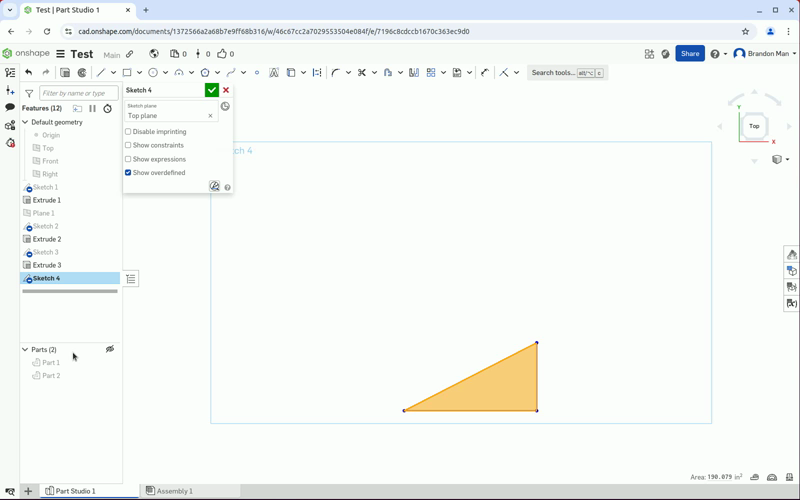
key(shift+e)
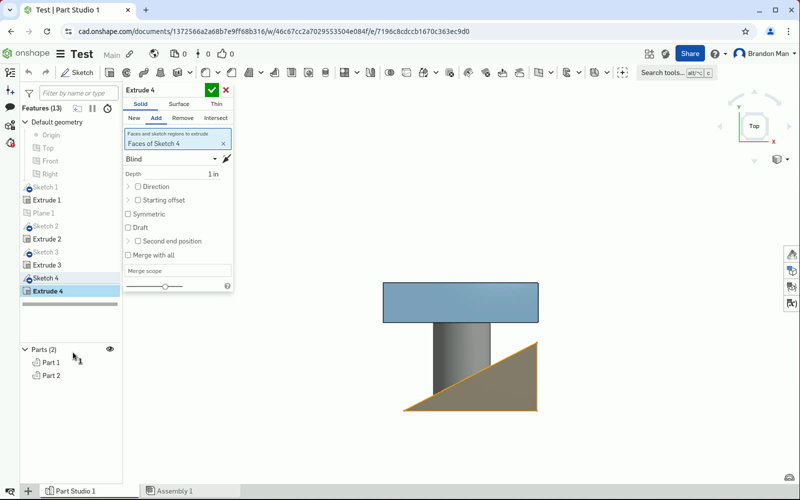
mouse_move(143, 106)
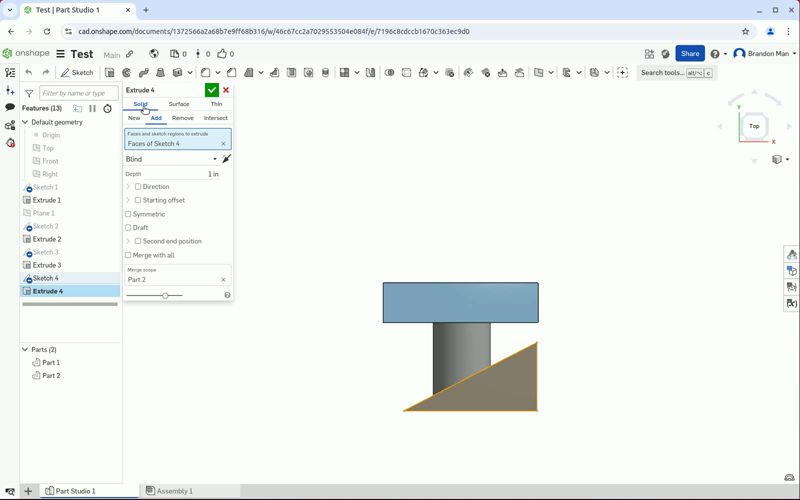
click(143, 106)
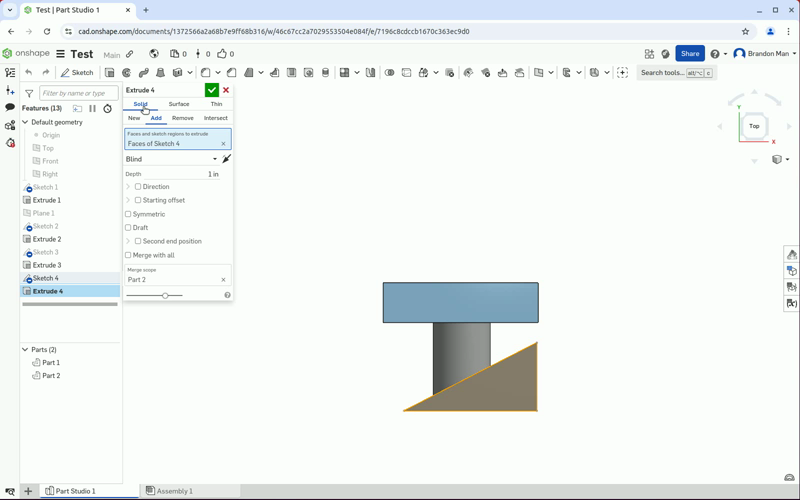
mouse_move(186, 120)
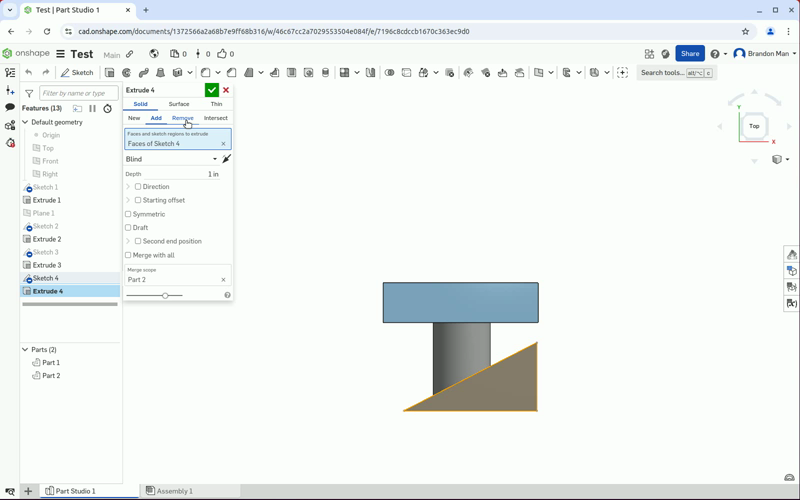
click(186, 120)
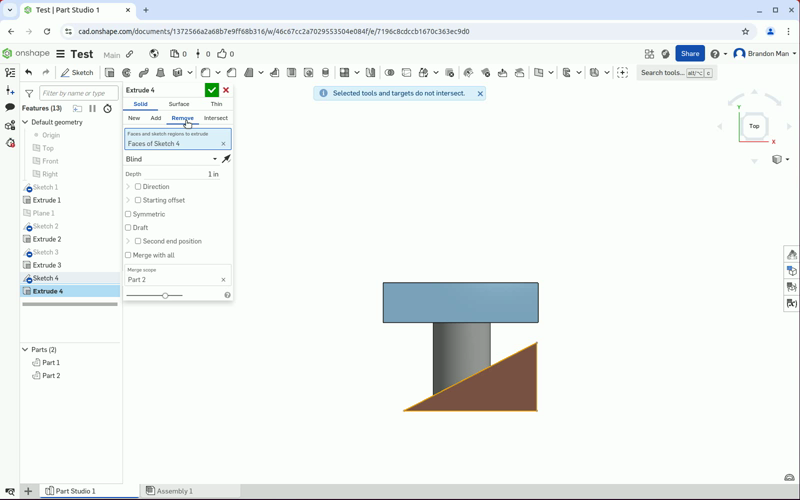
key(tab, 4)
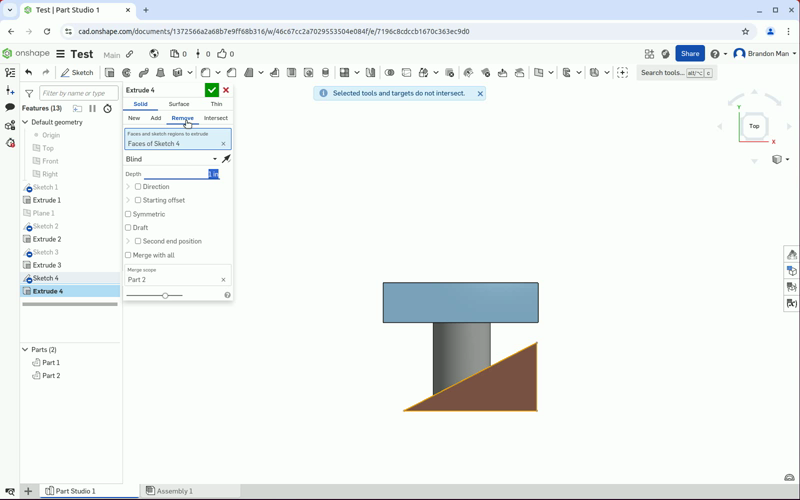
text(23.108)
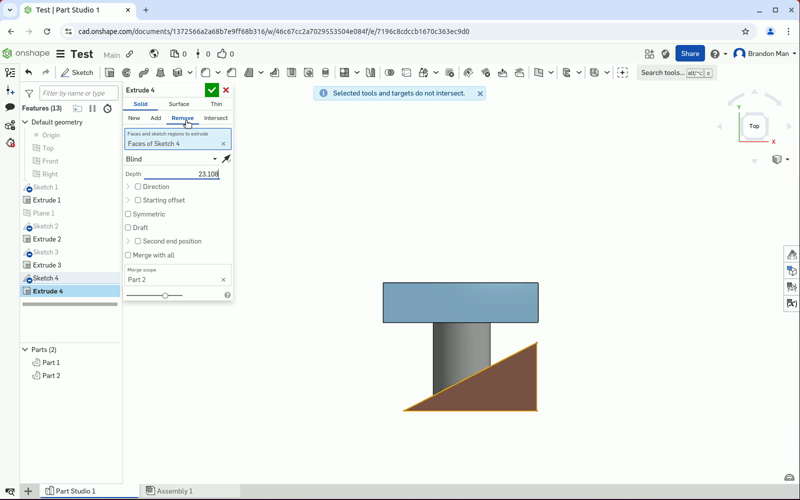
key(tab, 3)
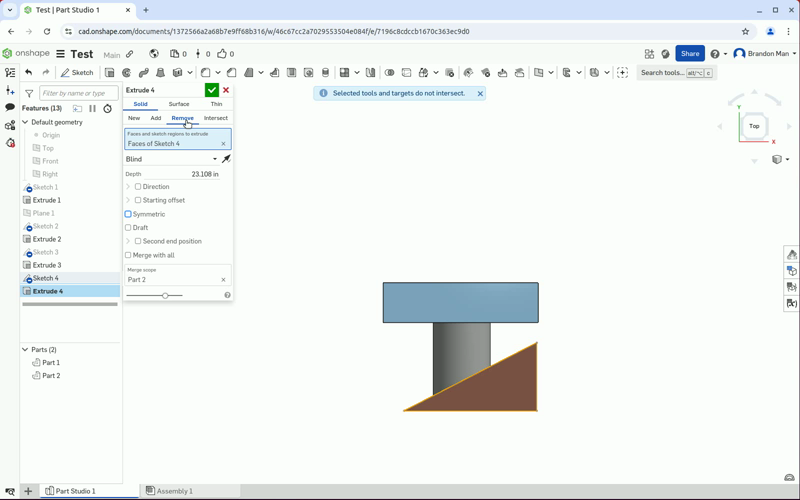
key(space)
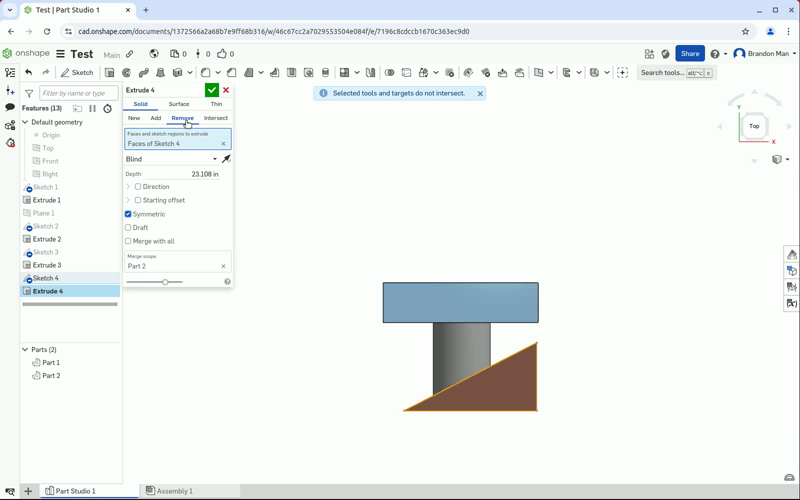
key(tab, 2)
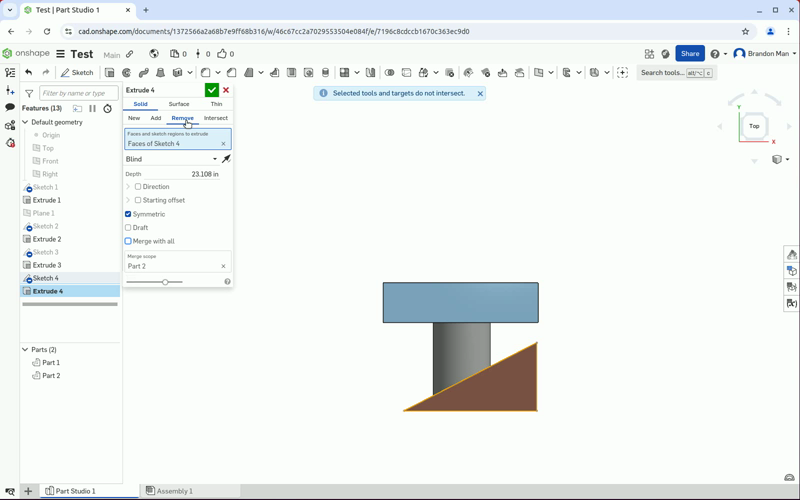
key(space)
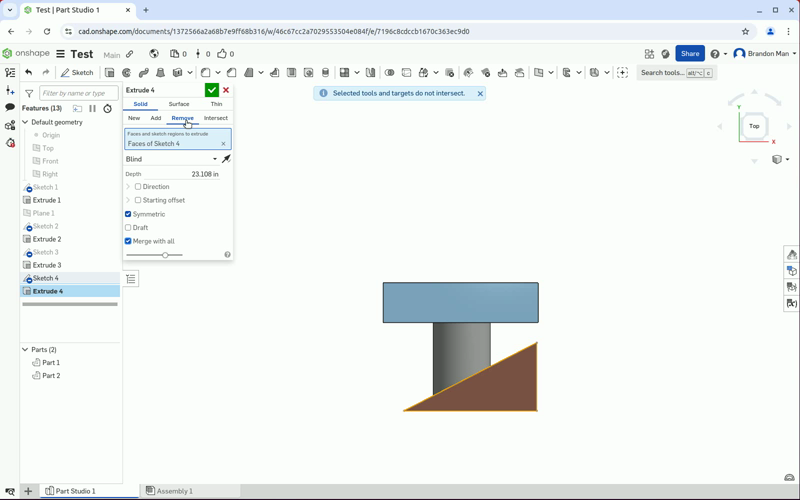
key(enter)
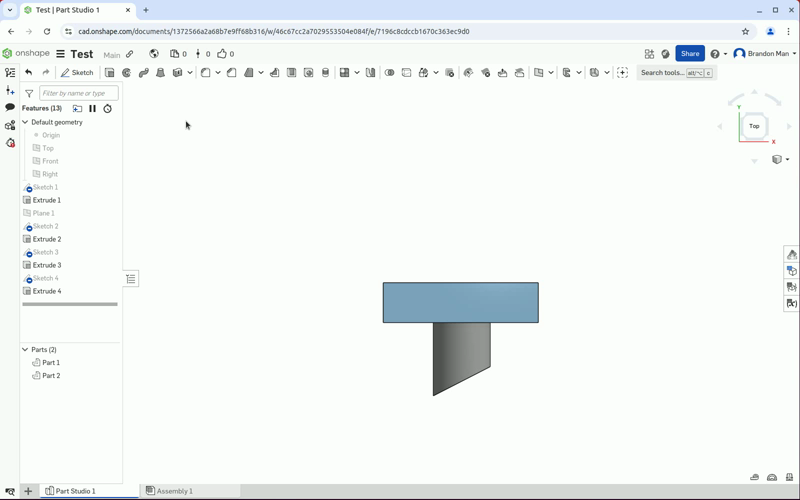
key(shift+h)
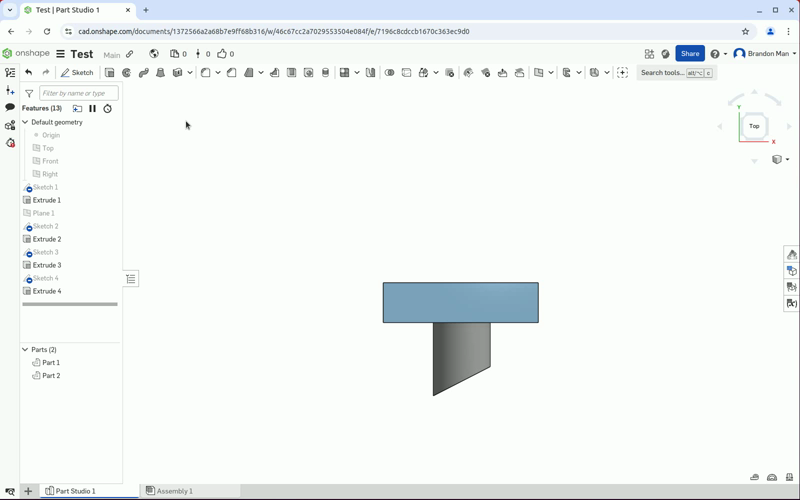
key(shift+h)
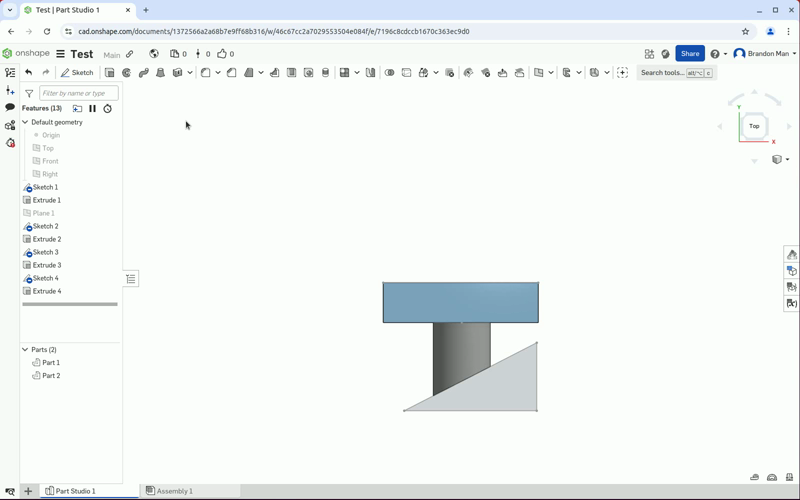
key(shift+7)
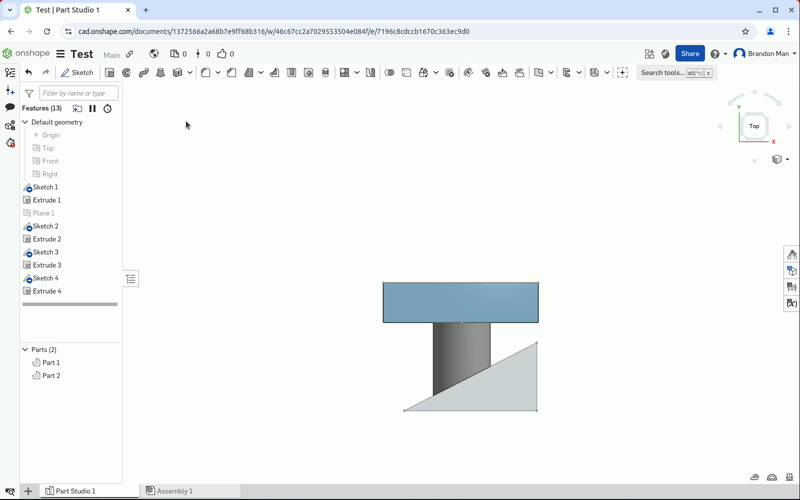
key(up, 3)
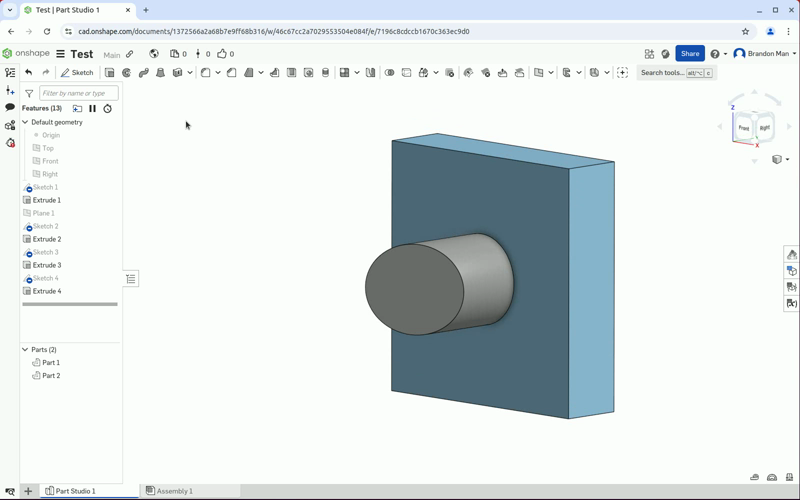
key(left, 3)
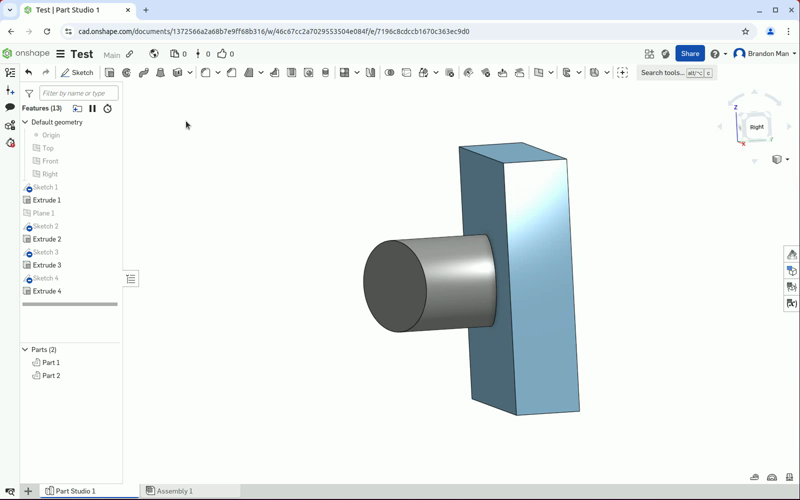
key(right, 3)
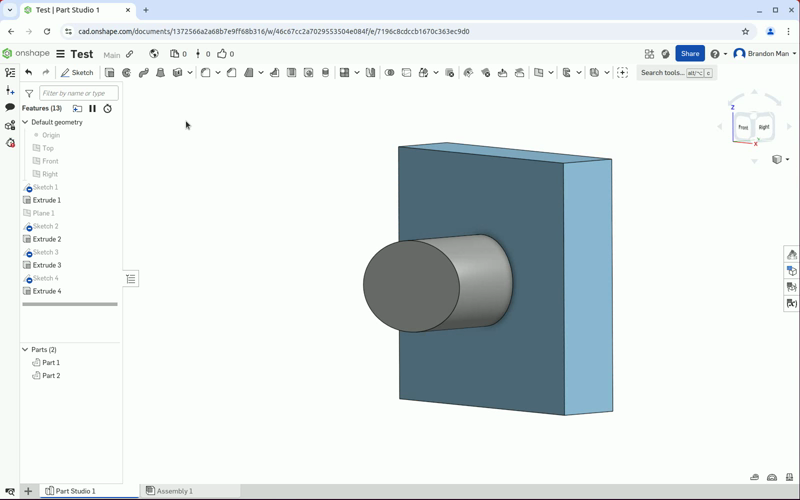
key(down, 3)
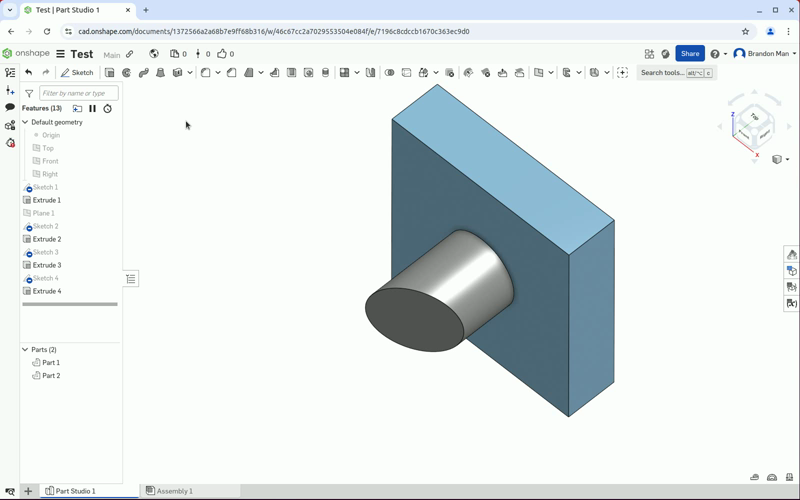
mouse_move(73, 189)
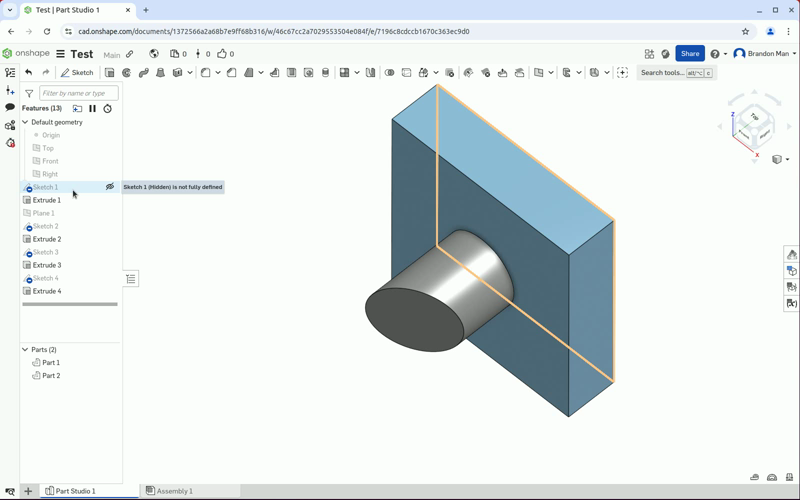
click(73, 189)